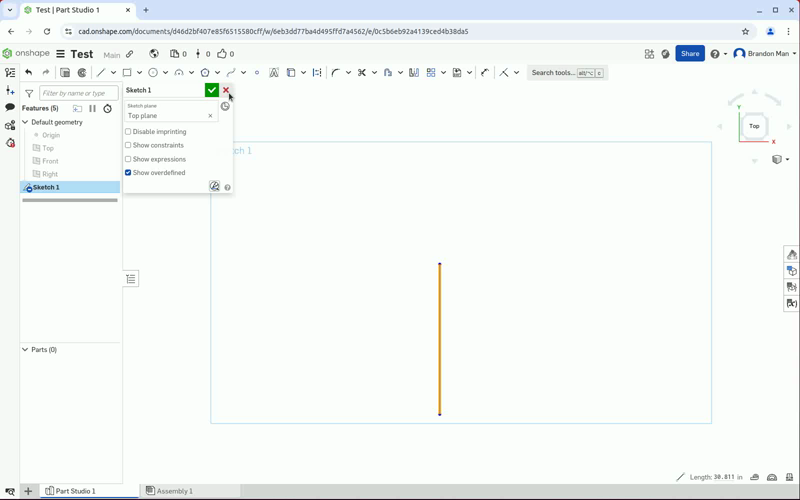
key(shift+h)
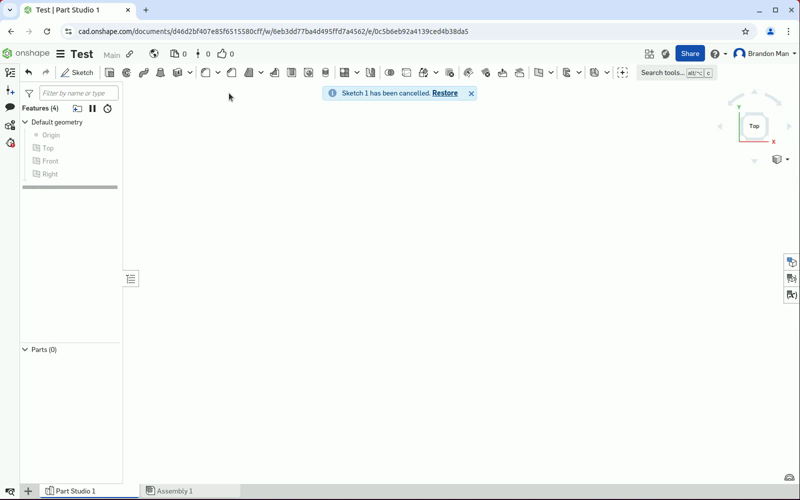
mouse_move(73, 352)
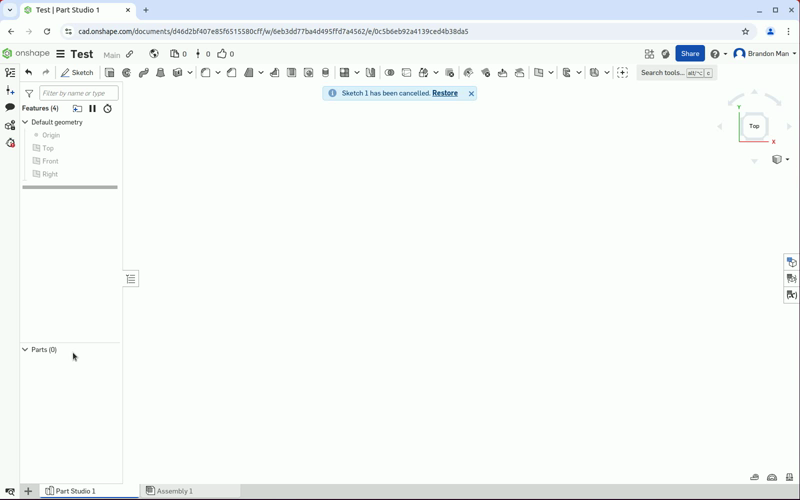
key(y)
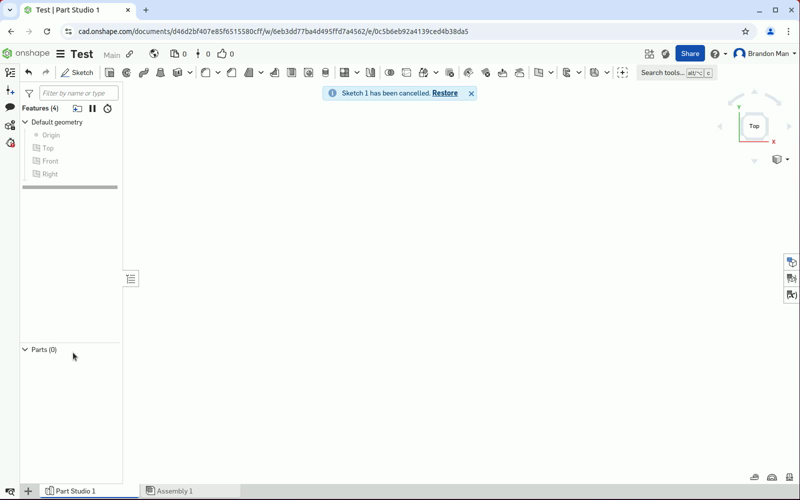
key(shift+p)
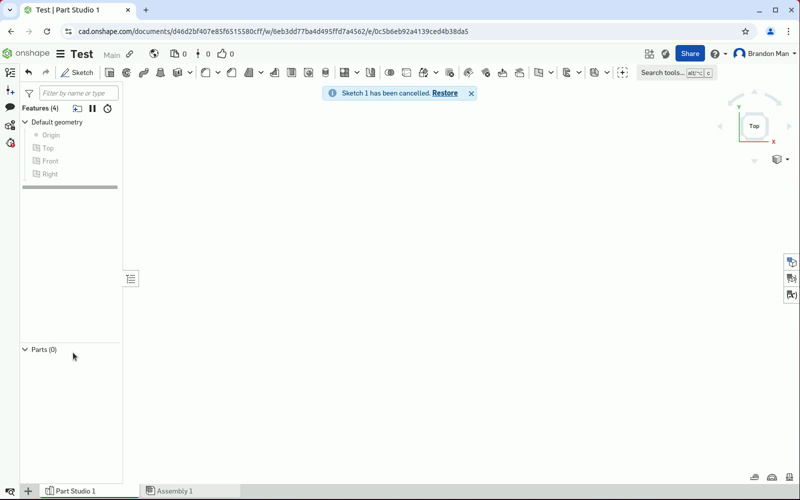
key(space)
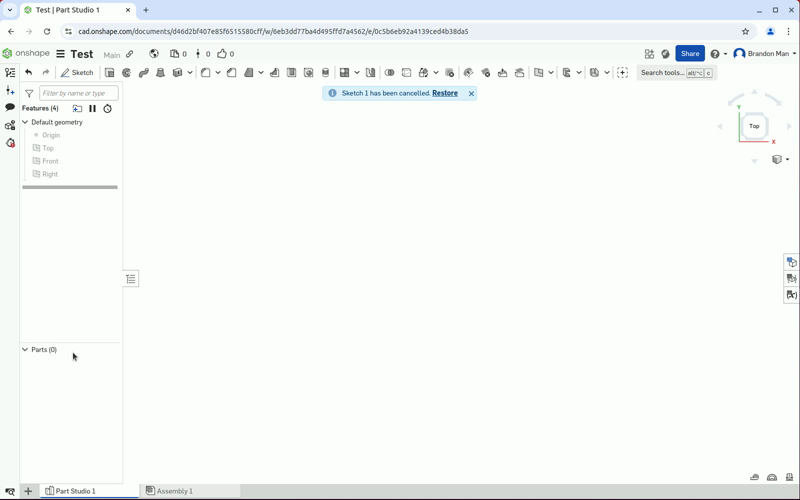
key_down(shift)
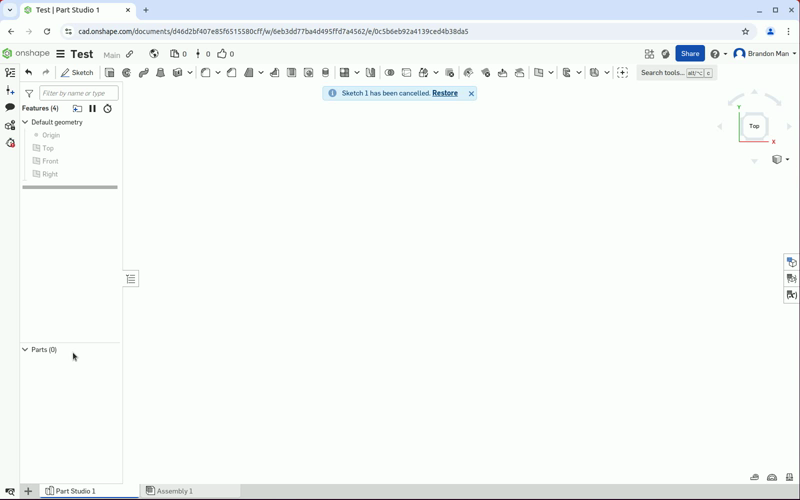
key(up)
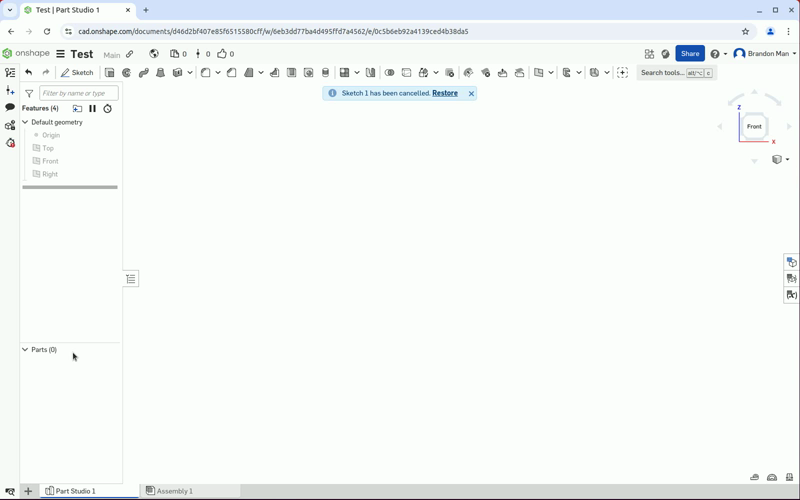
key_up(shift)
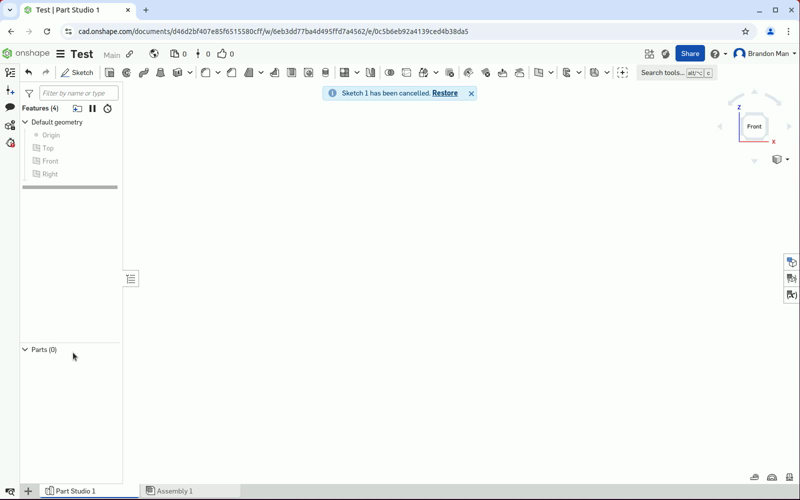
mouse_move(73, 352)
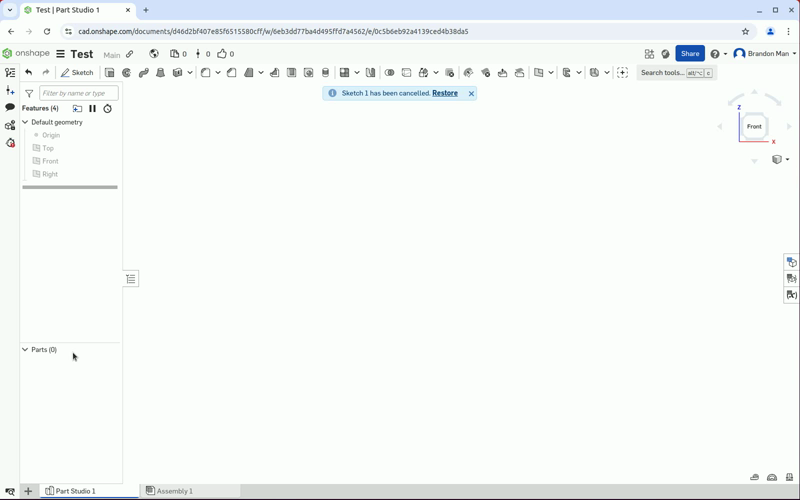
key(shift+y)
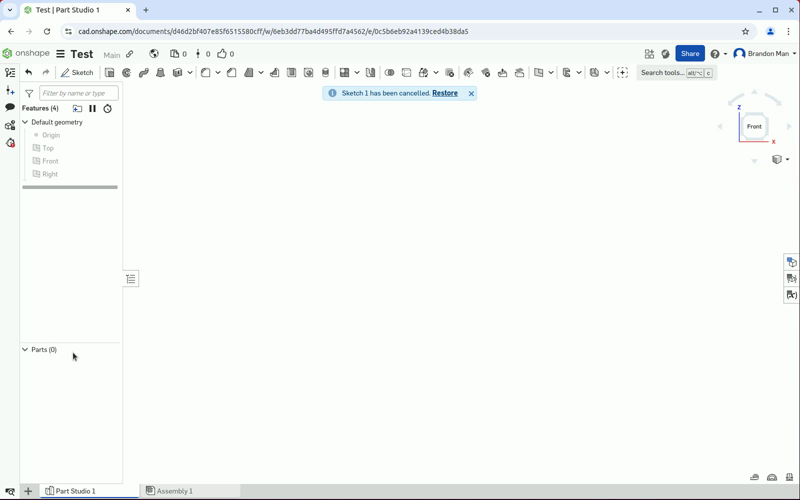
key(shift+s)
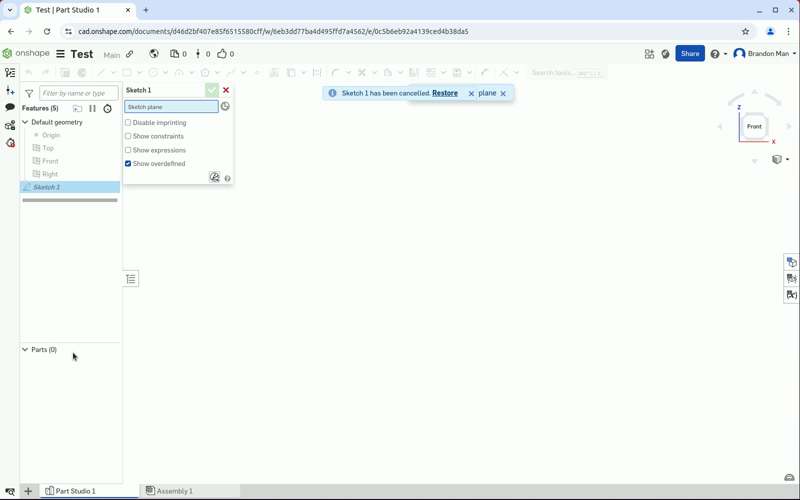
mouse_move(73, 163)
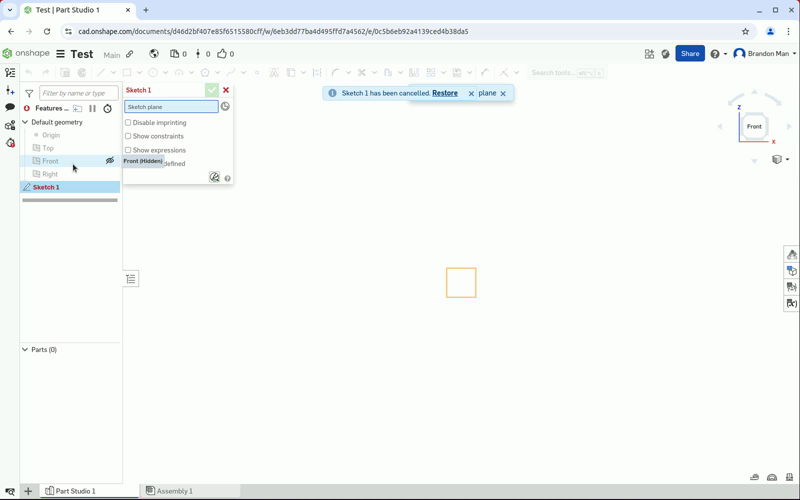
click(73, 163)
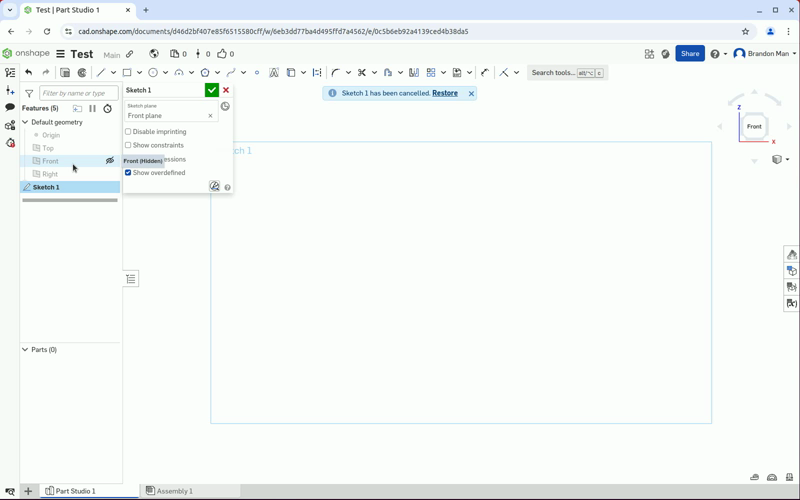
mouse_move(73, 352)
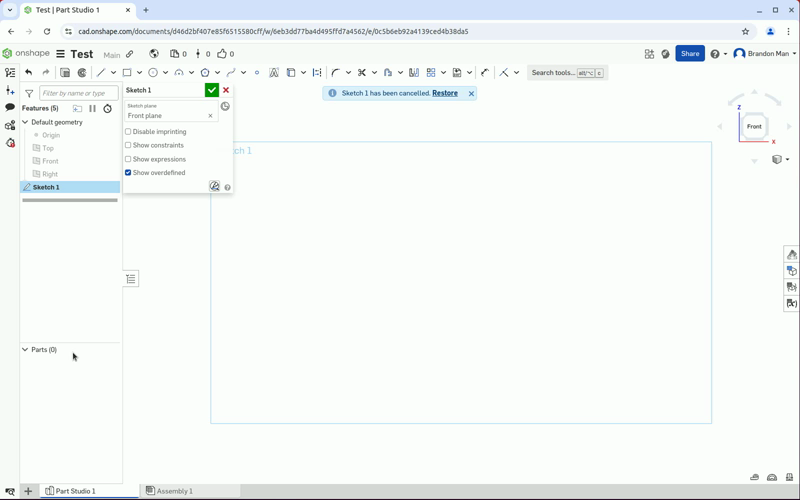
key(y)
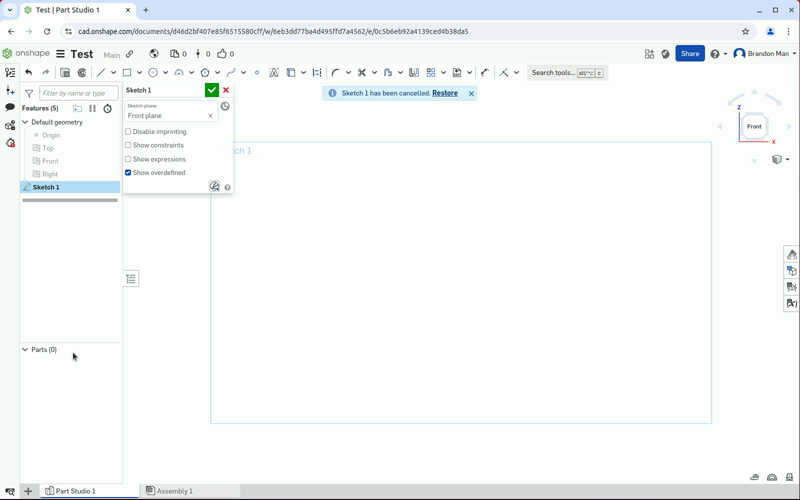
key(l)
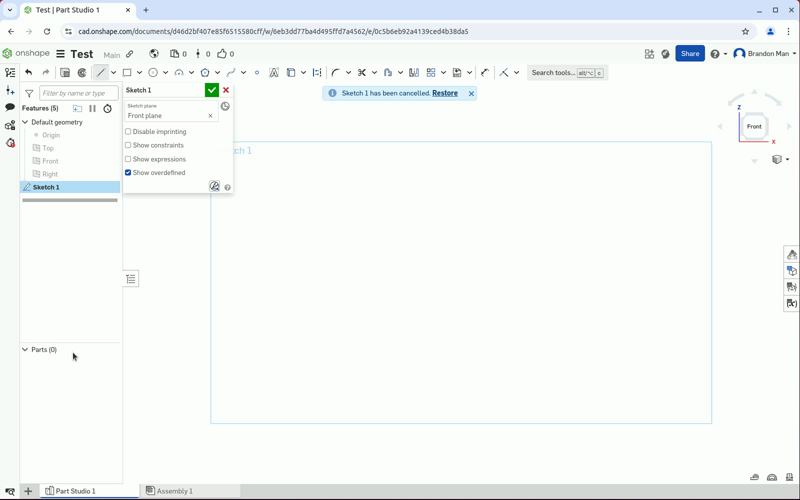
key_down(shift)
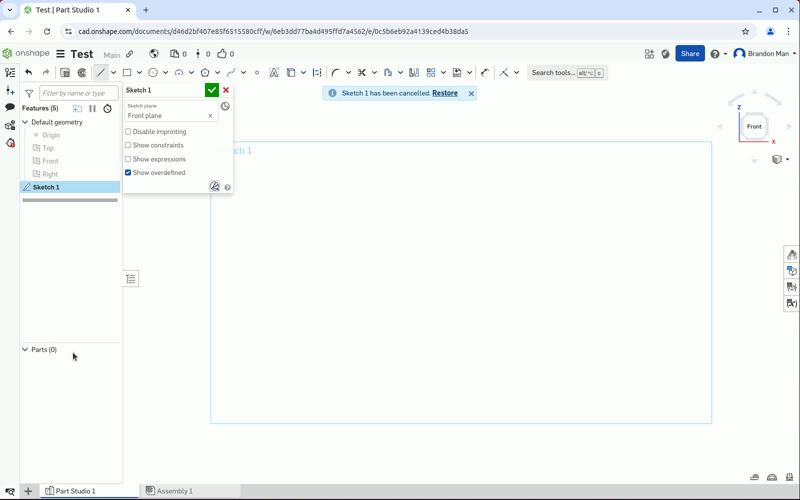
mouse_move(460, 282)
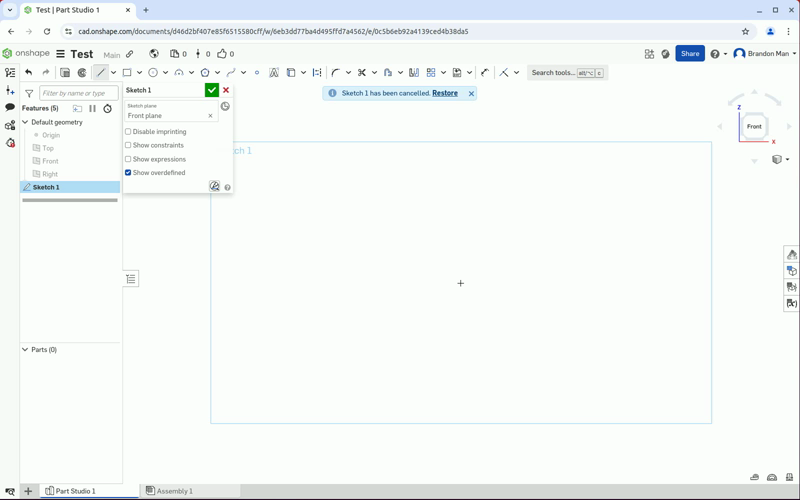
click(460, 282)
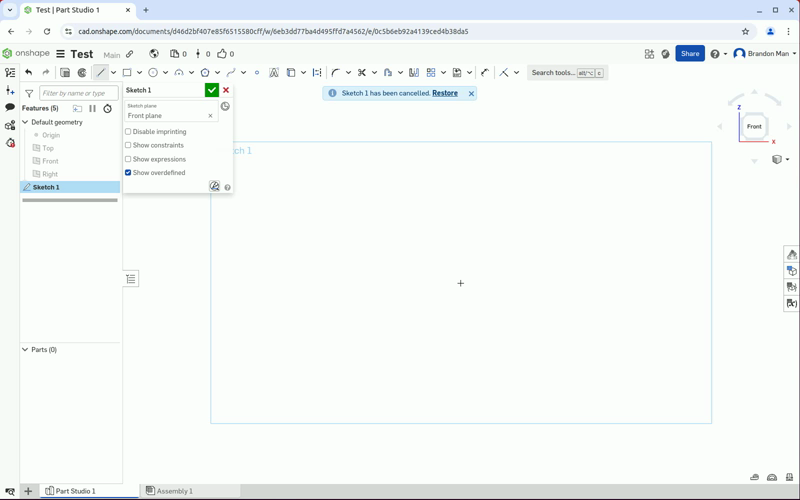
key_up(shift)
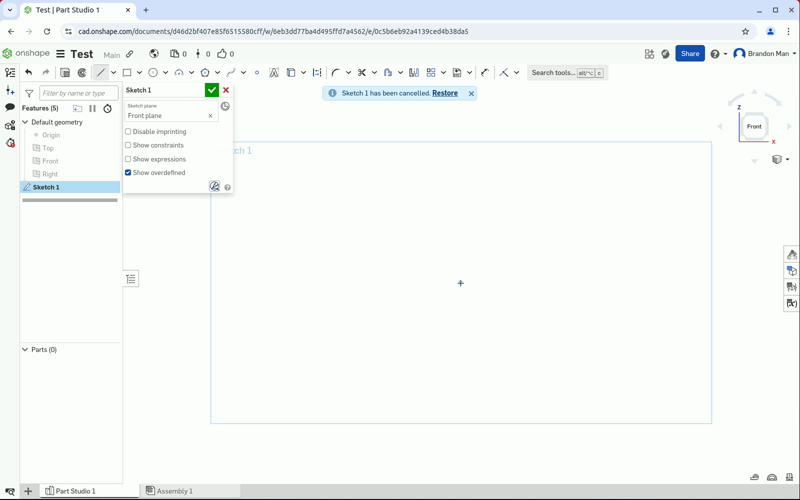
key_down(shift)
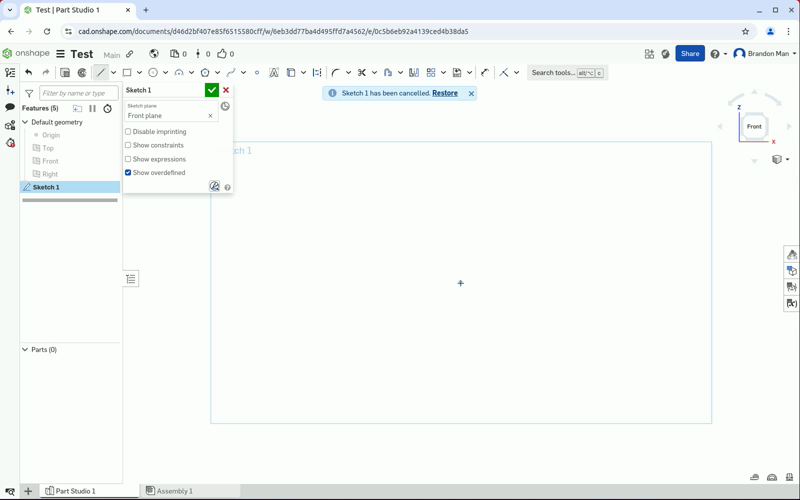
mouse_move(573, 282)
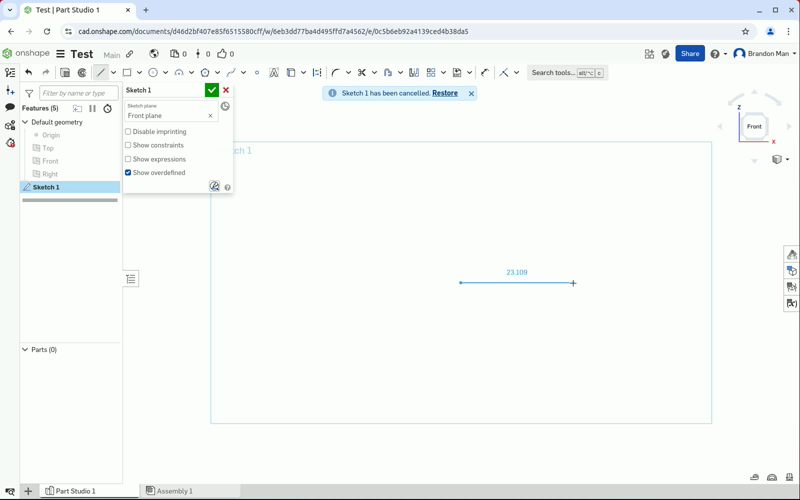
click(573, 282)
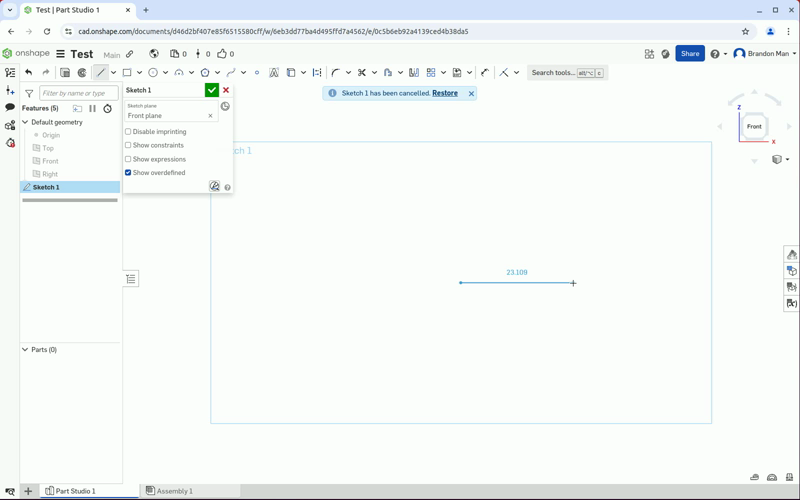
key_up(shift)
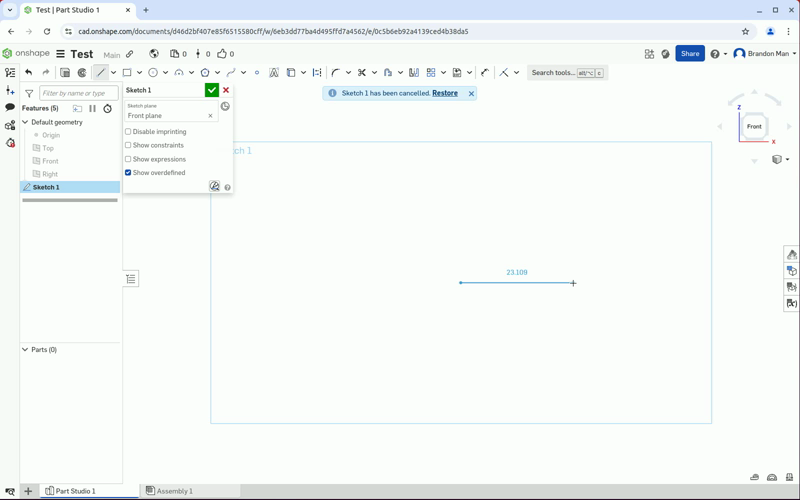
key_down(shift)
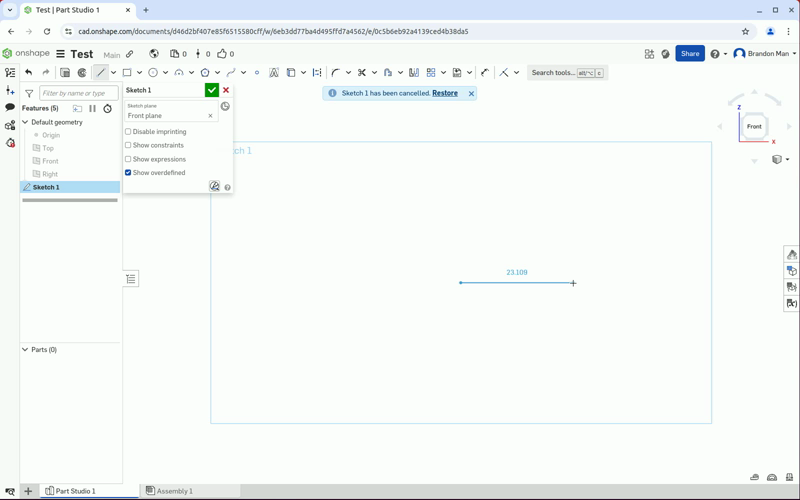
mouse_move(589, 282)
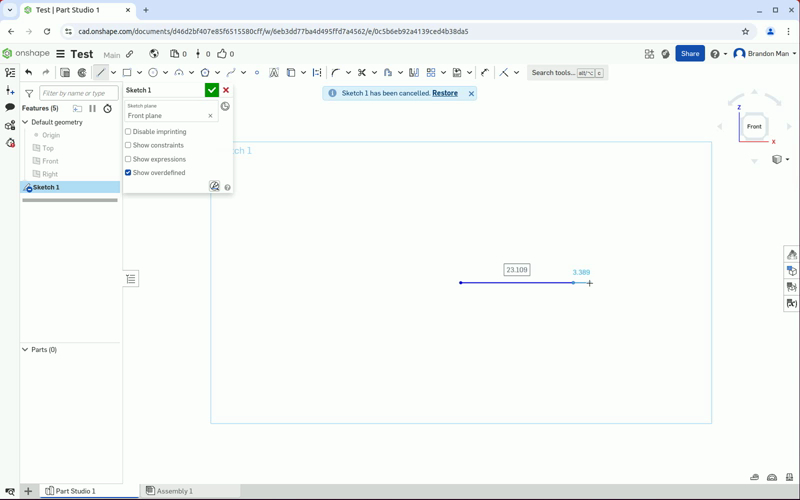
mouse_move(573, 245)
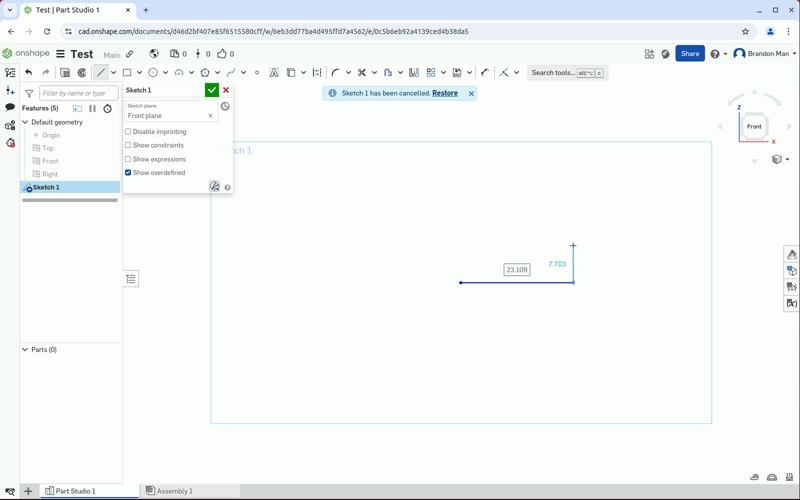
click(573, 245)
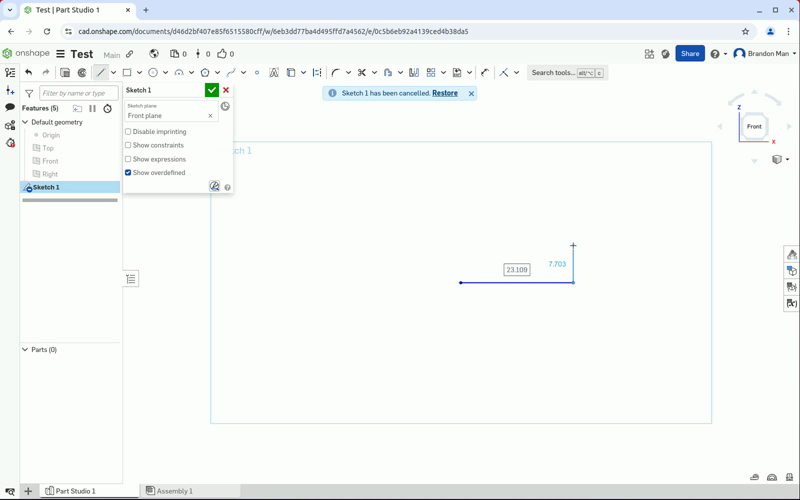
key_up(shift)
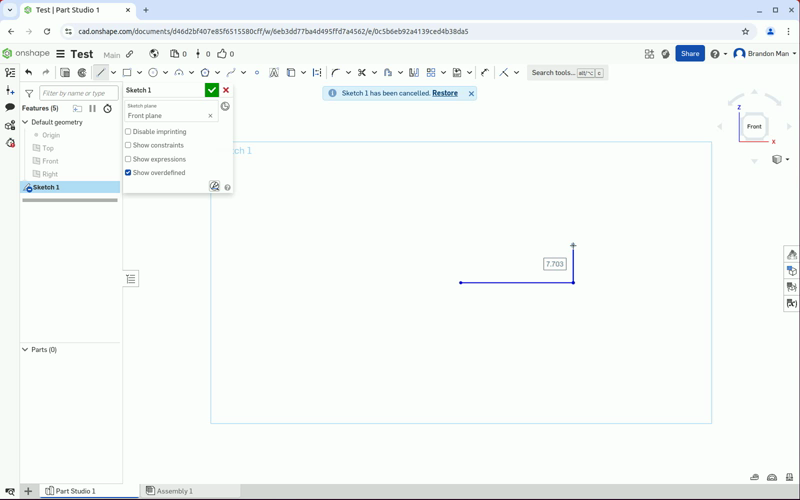
key_down(shift)
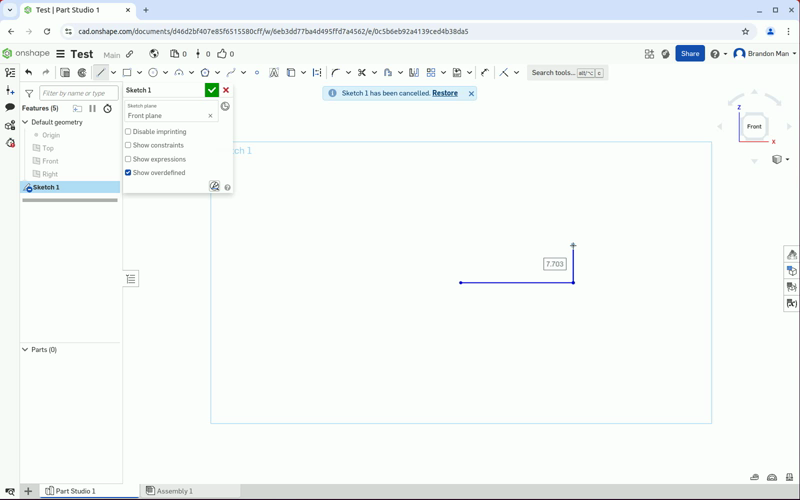
mouse_move(491, 223)
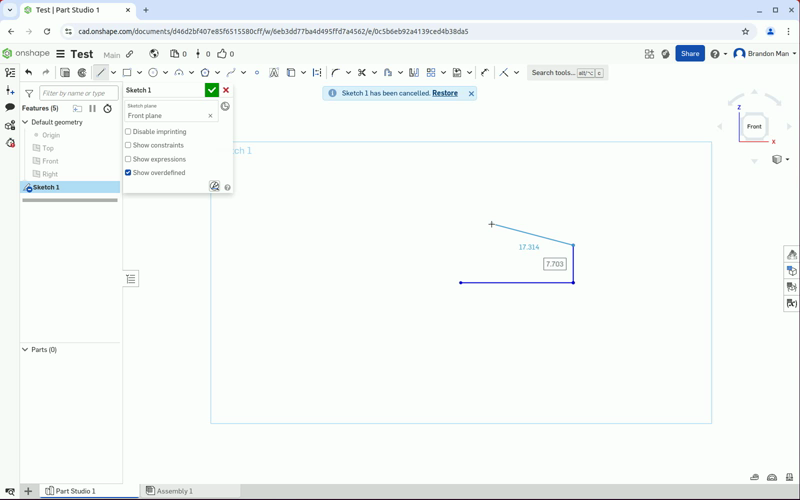
click(491, 223)
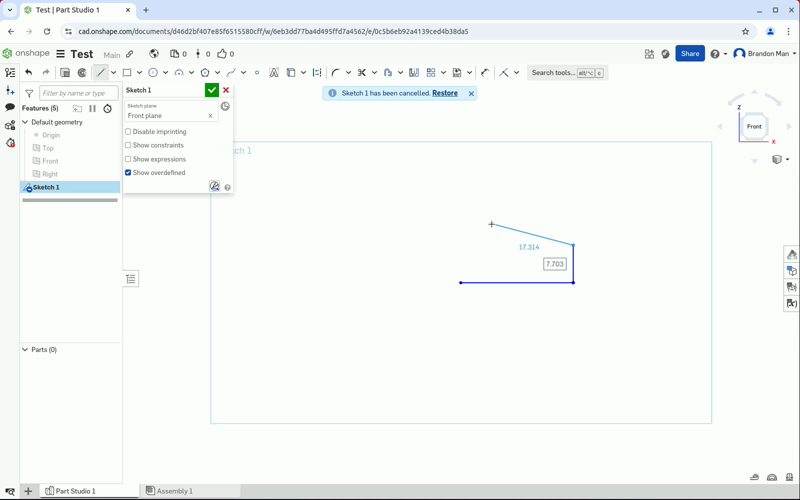
key_up(shift)
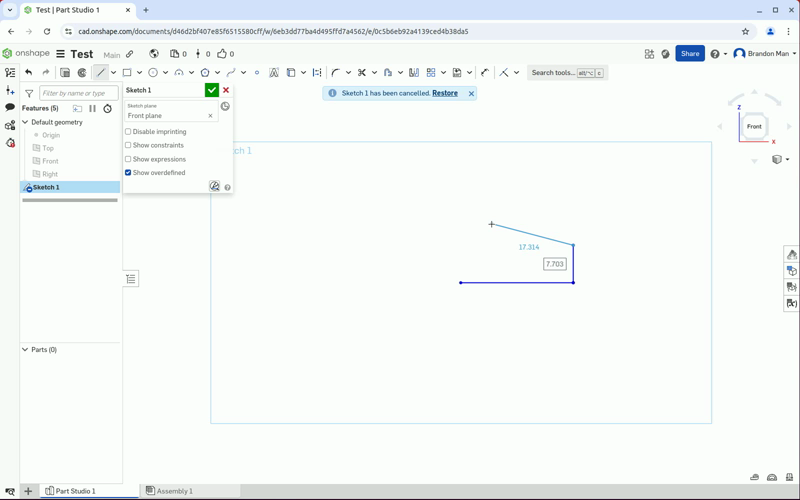
key_down(shift)
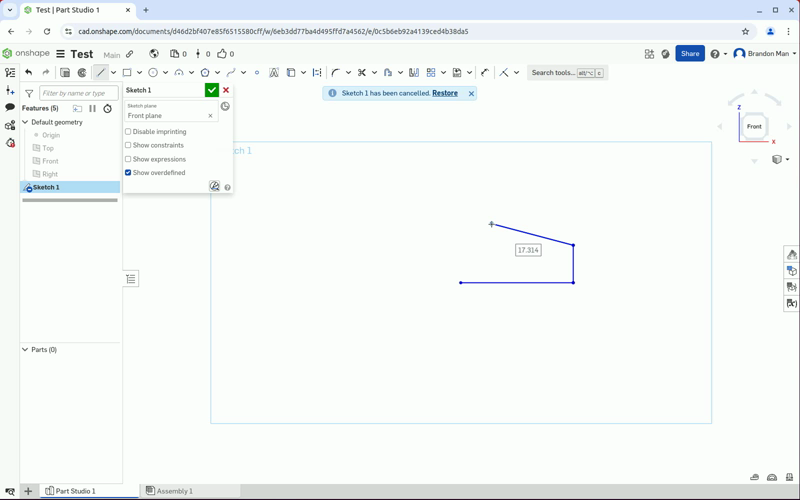
mouse_move(521, 223)
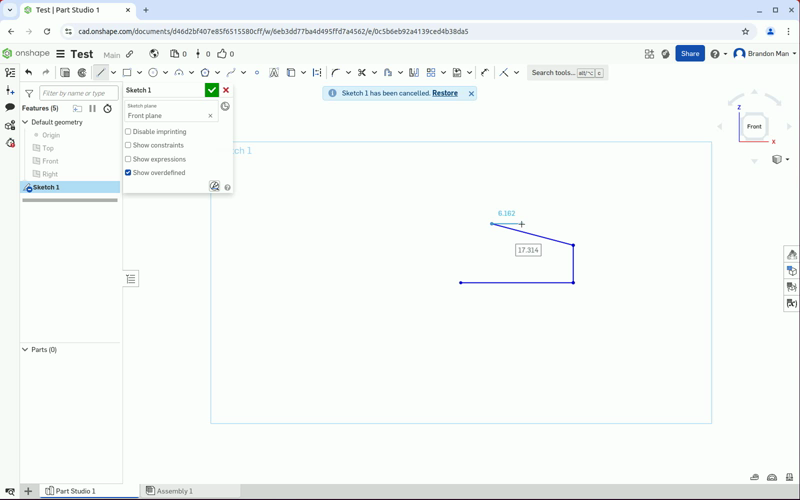
mouse_move(460, 223)
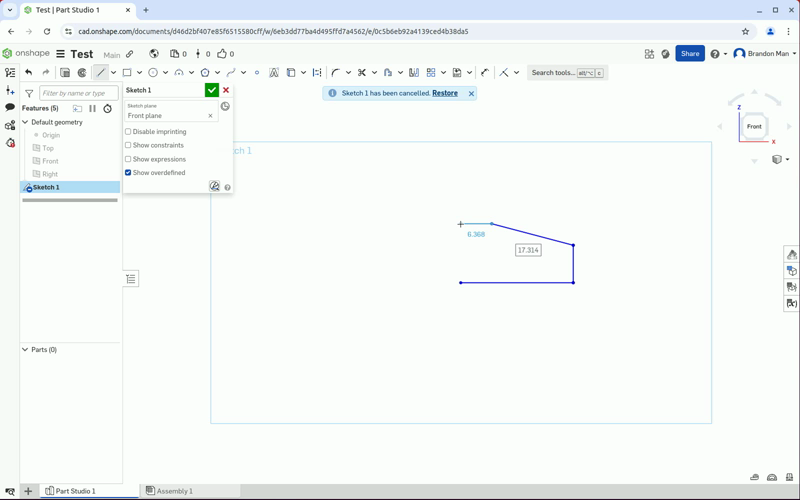
click(460, 223)
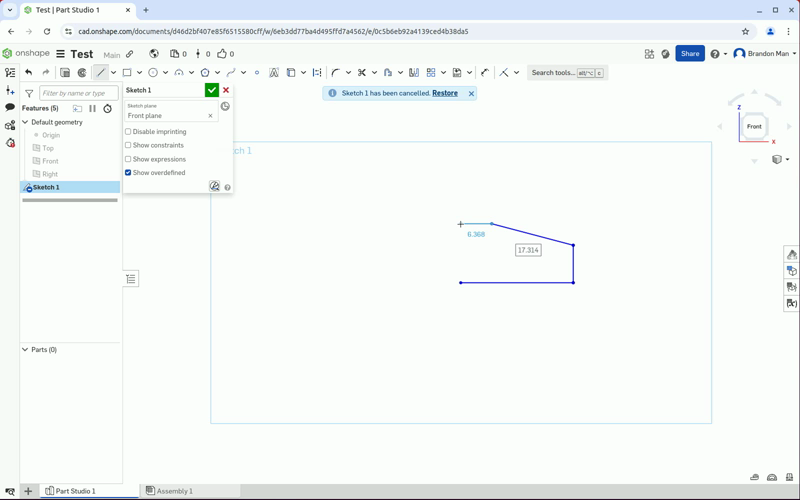
key_up(shift)
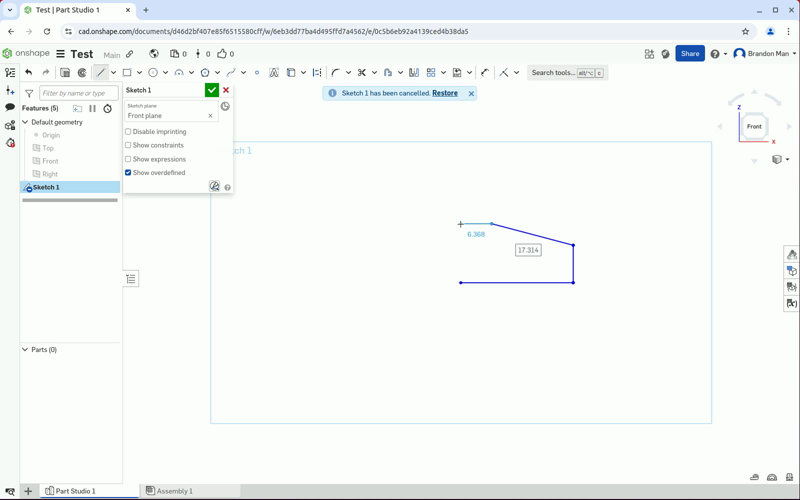
mouse_move(490, 223)
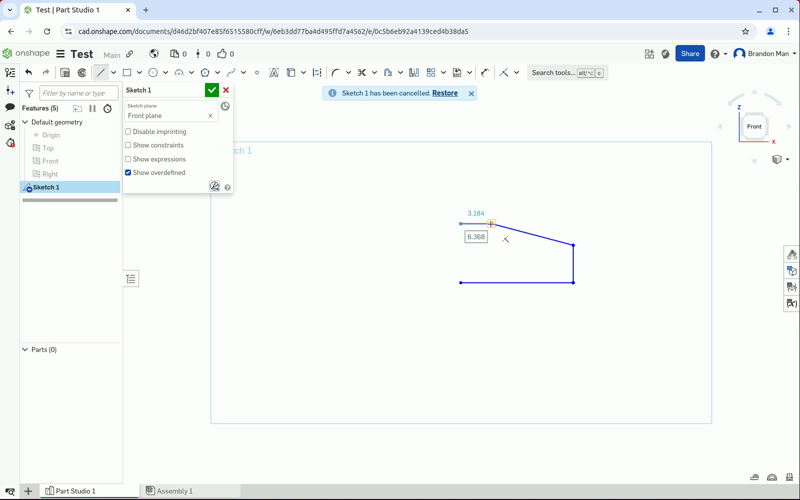
key_down(shift)
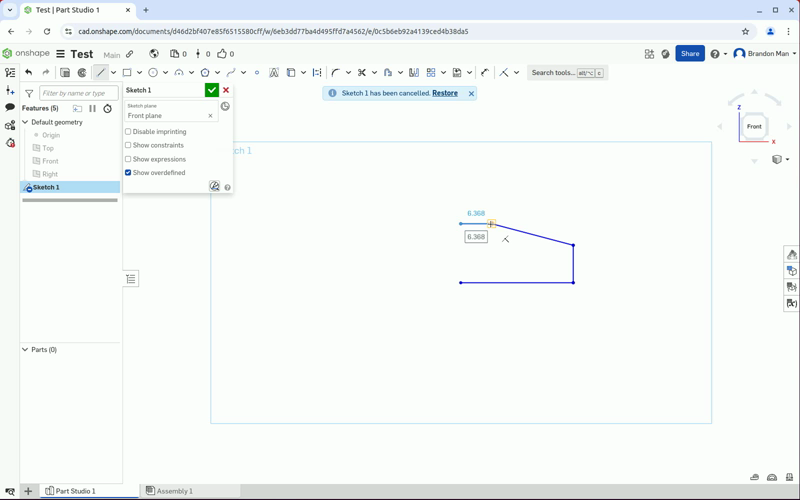
mouse_move(460, 282)
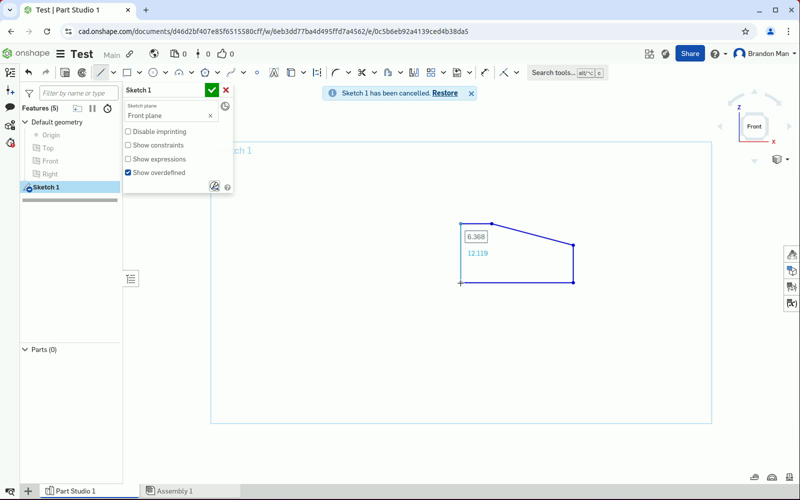
key_up(shift)
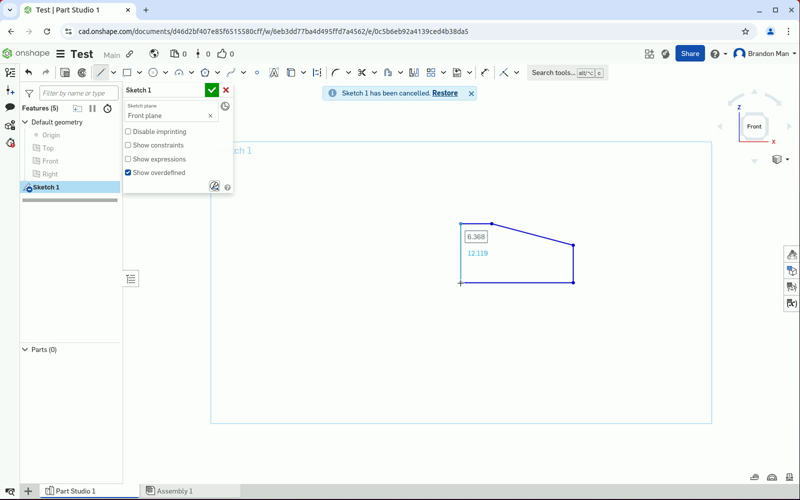
click(460, 282)
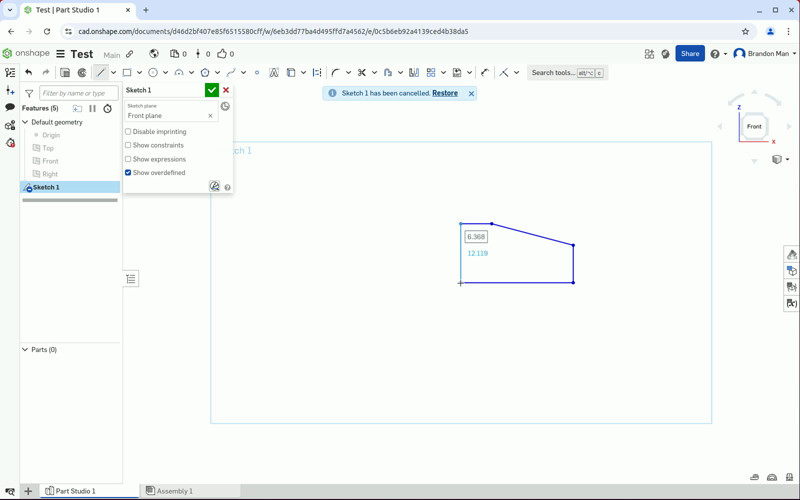
key(esc)
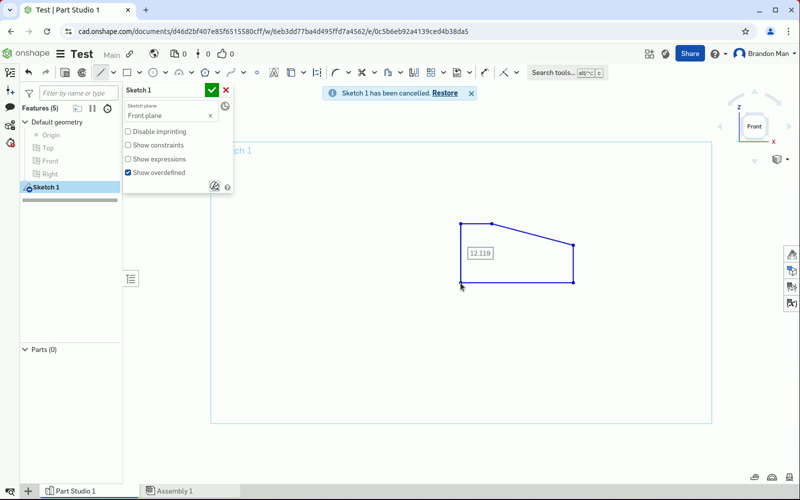
key(c)
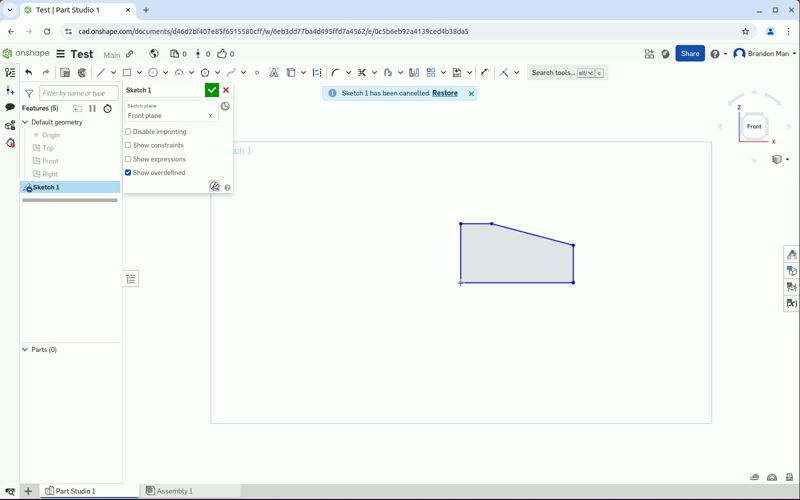
key_down(shift)
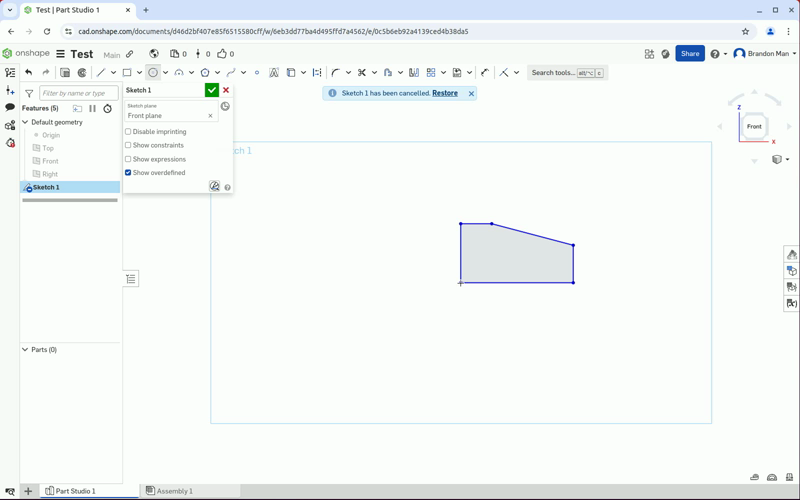
mouse_move(554, 264)
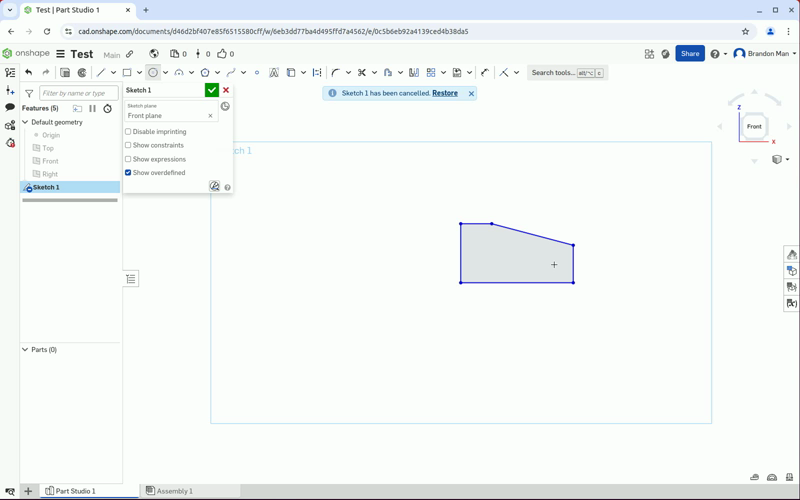
click(554, 264)
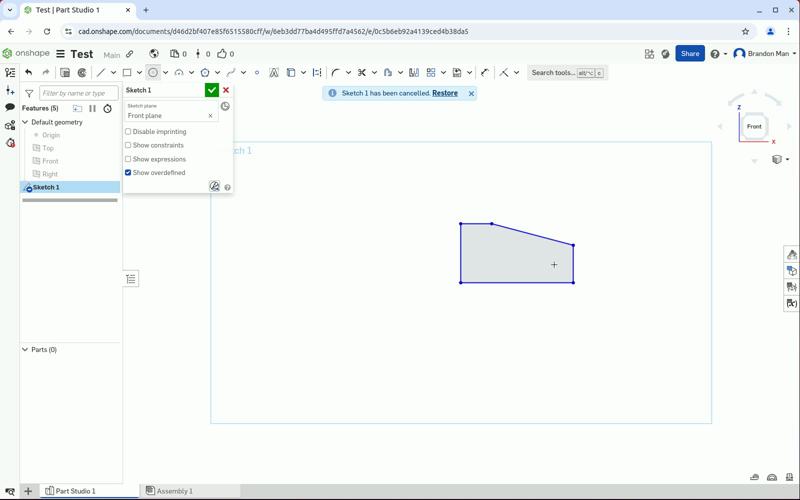
key_up(shift)
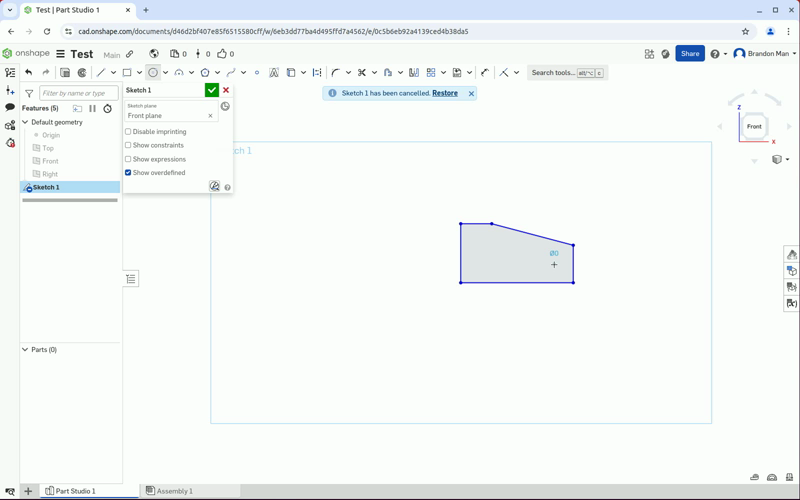
mouse_move(562, 264)
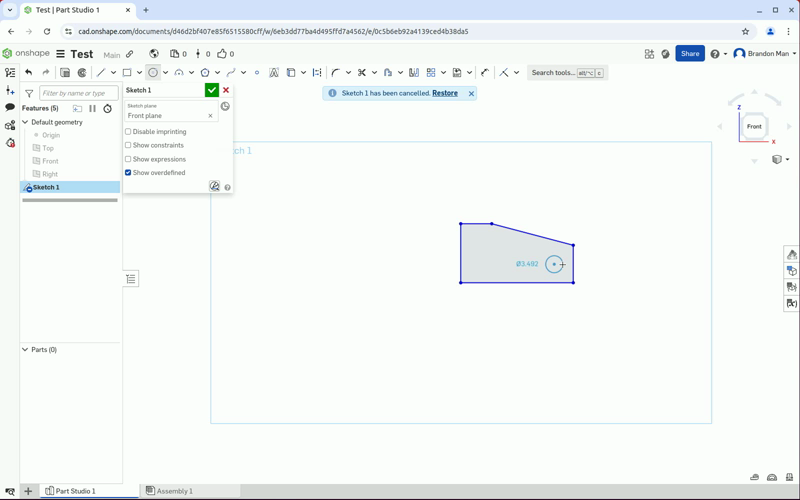
click(562, 264)
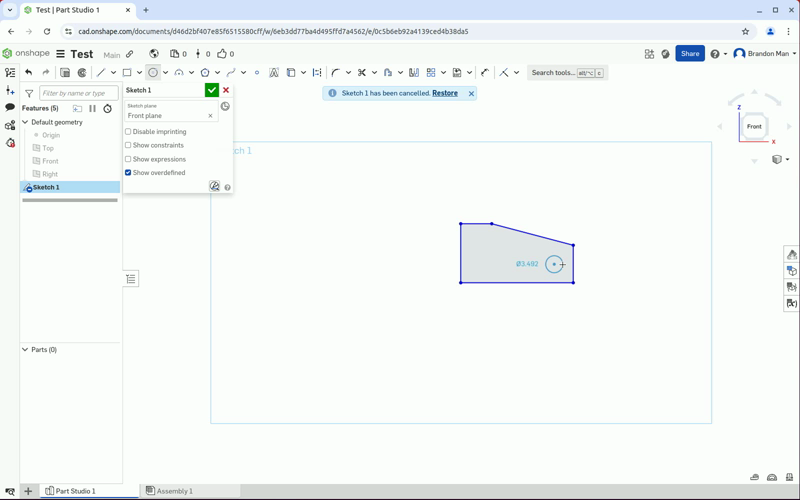
key(esc)
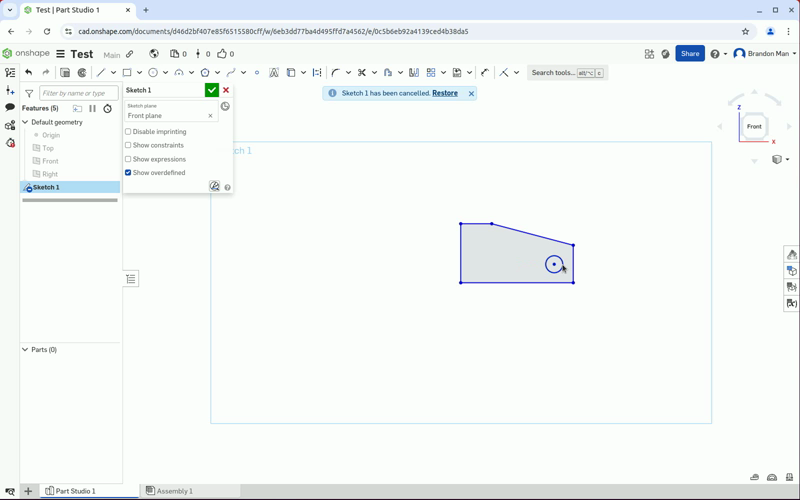
mouse_move(476, 237)
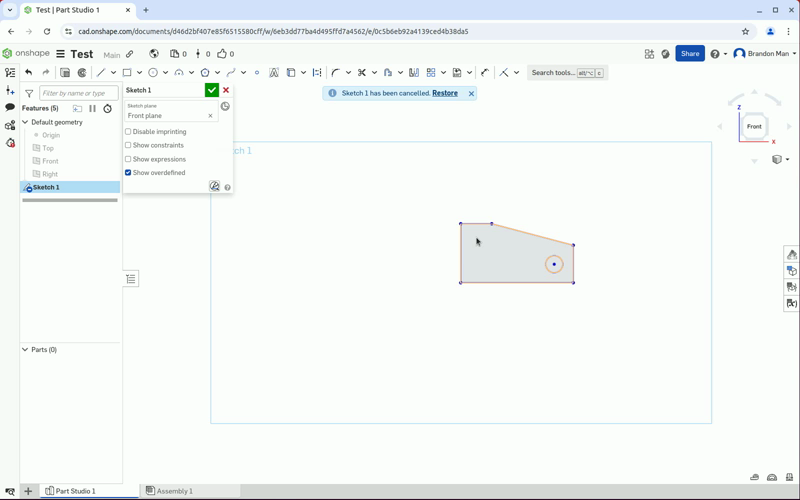
click(476, 237)
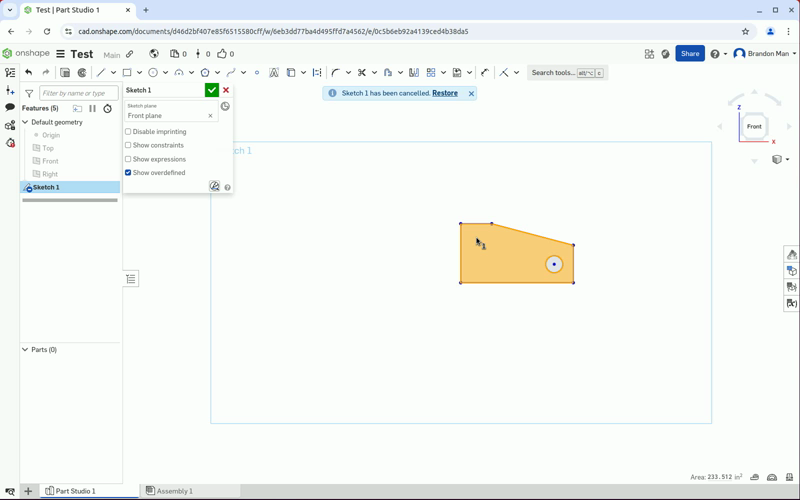
mouse_move(73, 352)
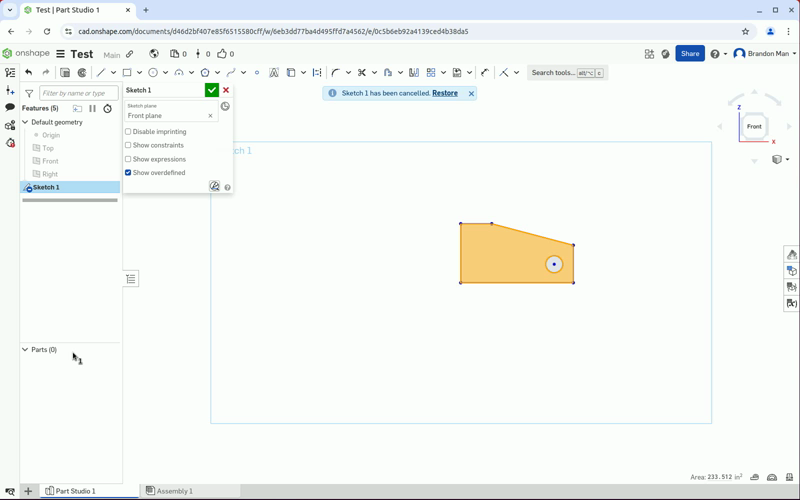
key(shift+y)
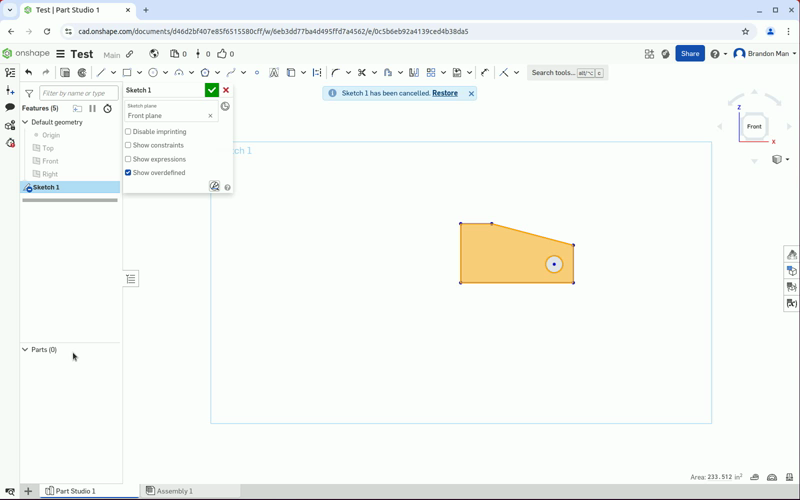
key(shift+e)
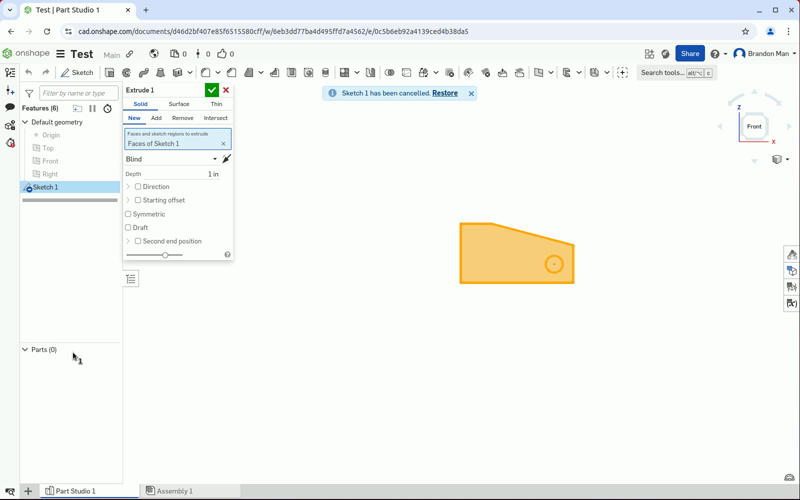
mouse_move(143, 106)
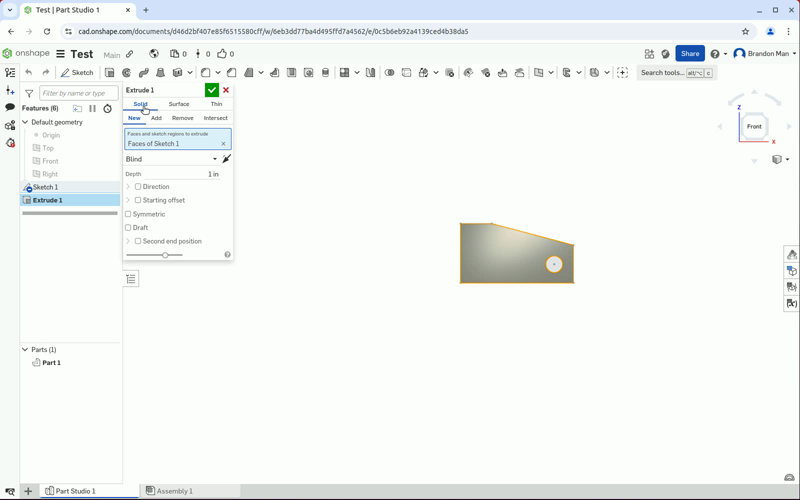
click(143, 106)
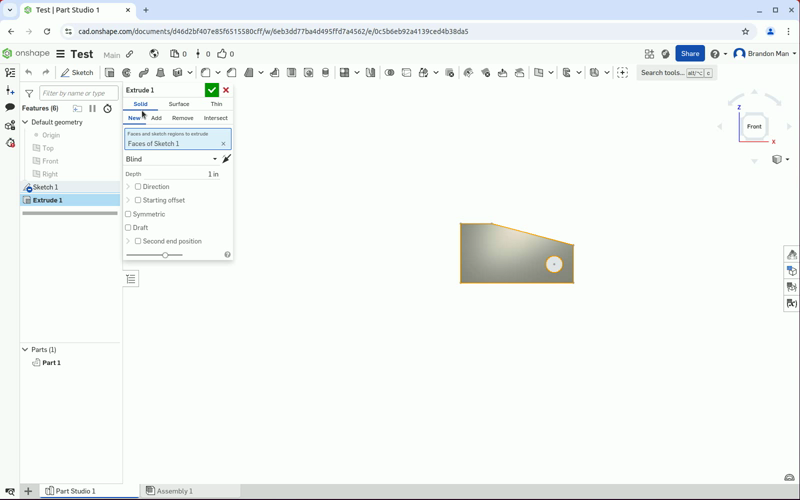
mouse_move(137, 120)
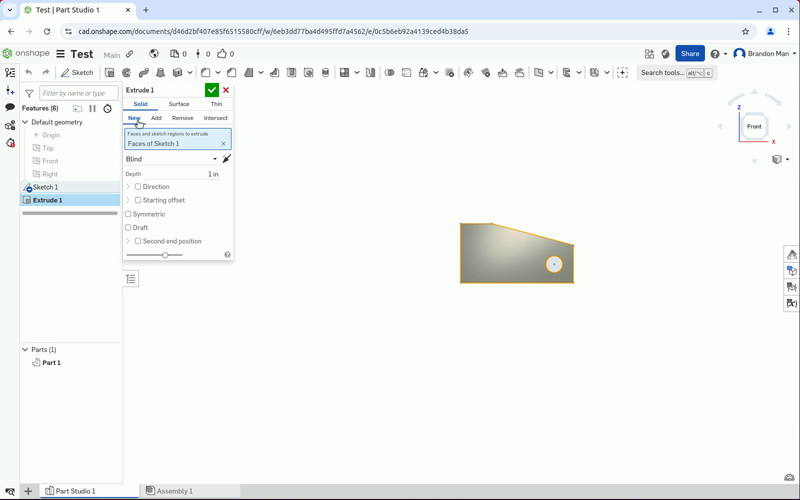
click(137, 120)
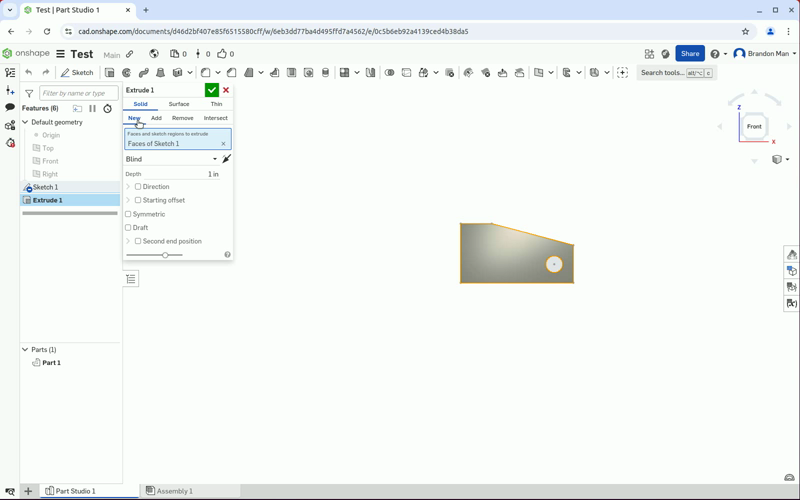
key(tab, 4)
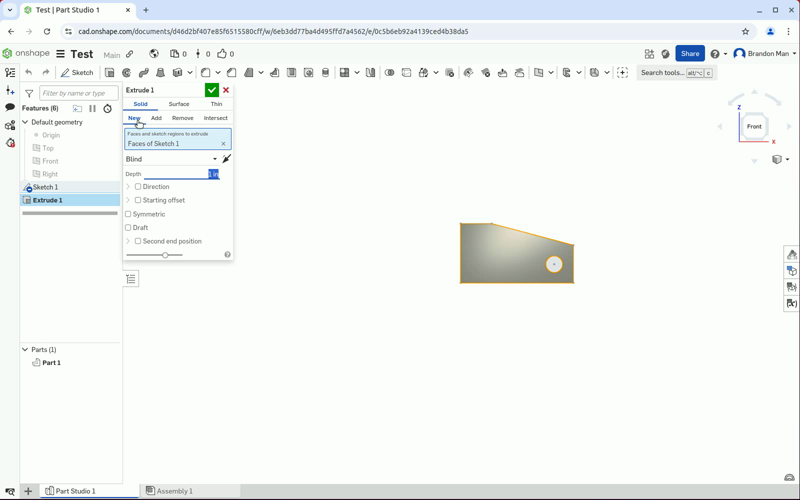
text(-2.166)
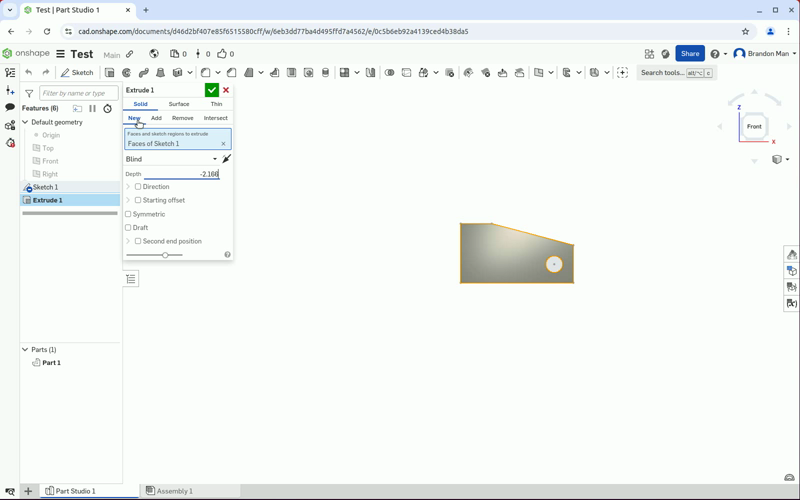
key(enter)
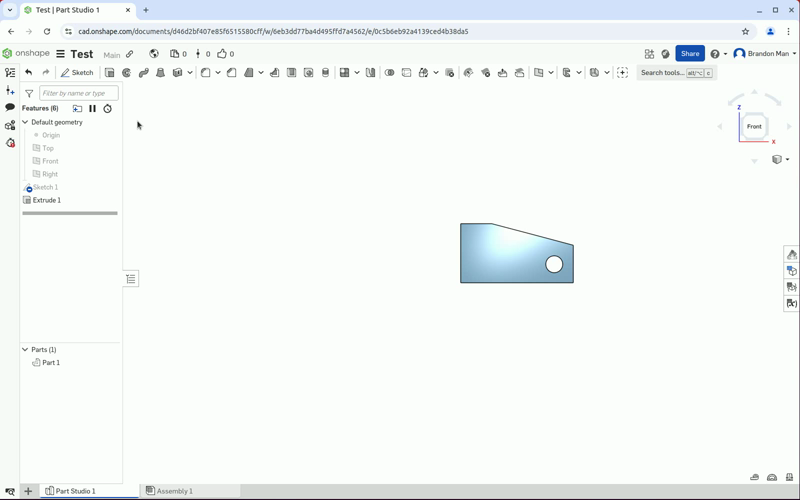
key(shift+h)
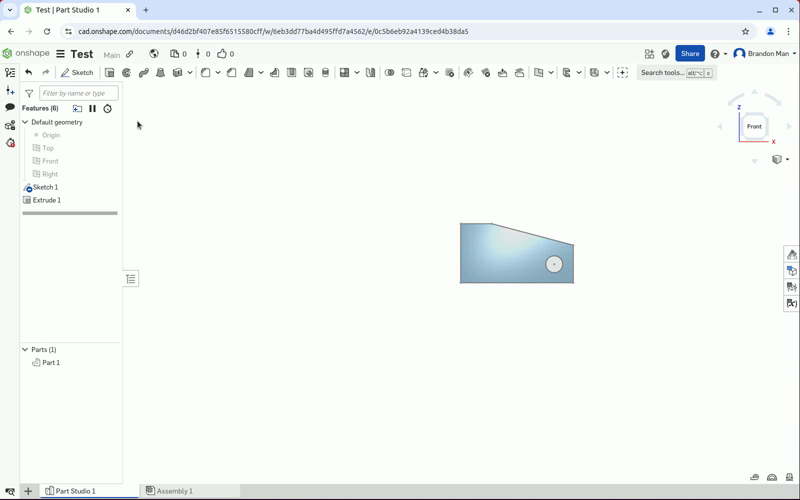
key(shift+h)
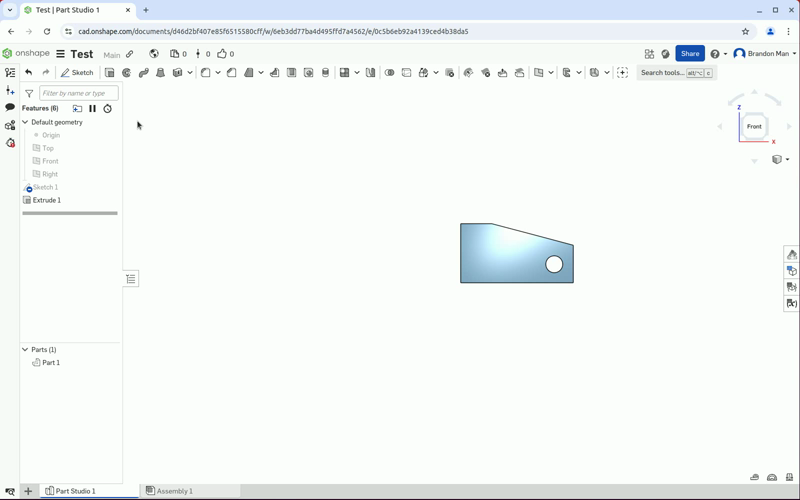
mouse_move(73, 189)
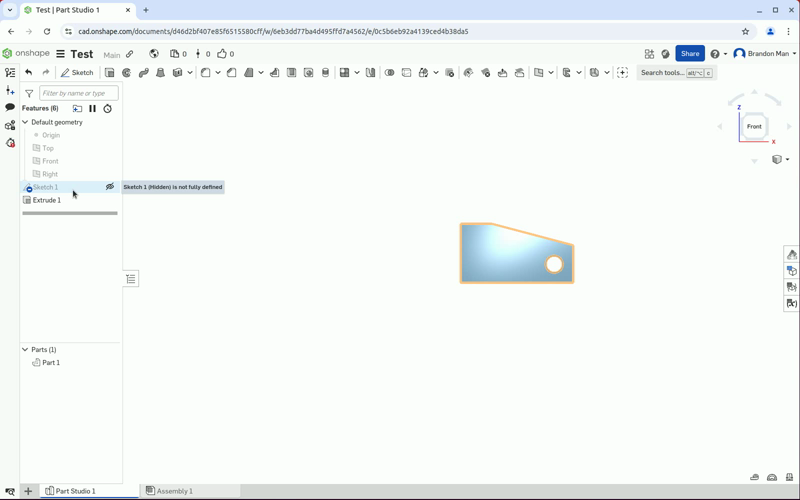
click(73, 189)
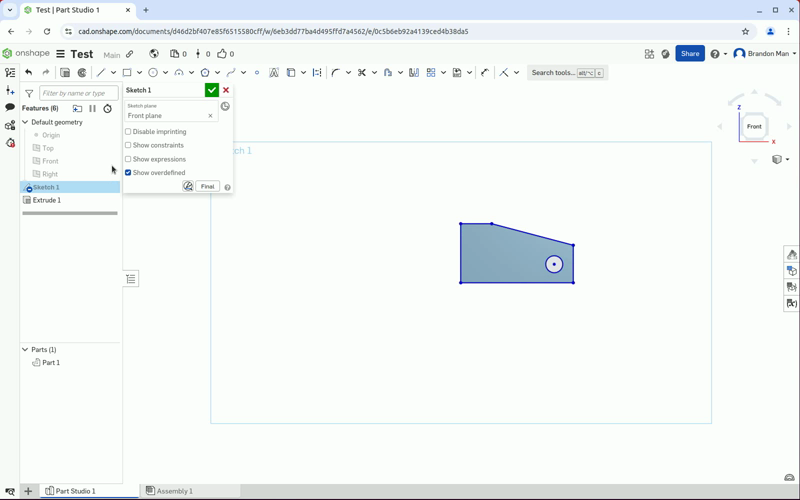
mouse_move(229, 92)
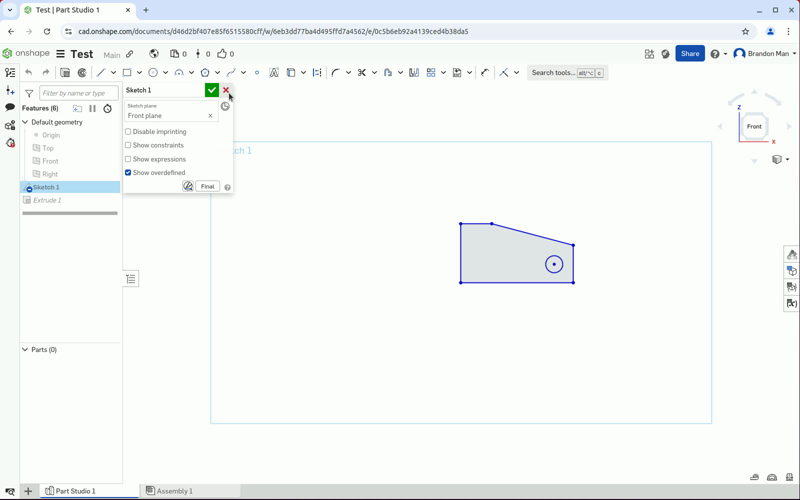
click(229, 92)
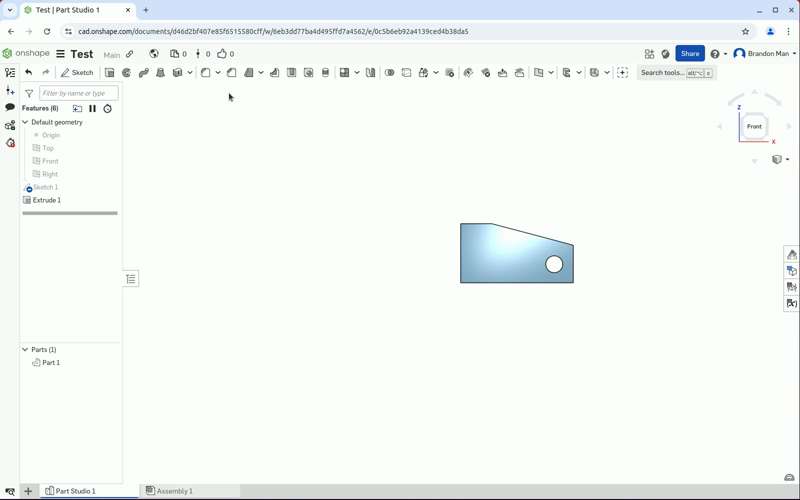
mouse_move(73, 352)
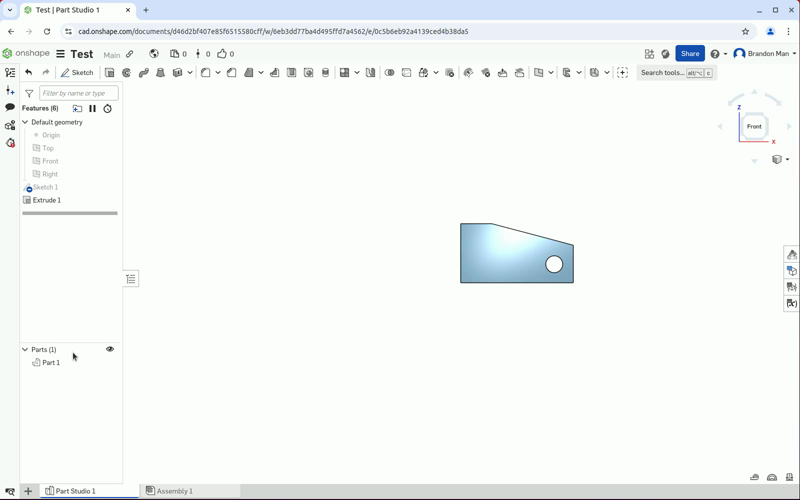
key(y)
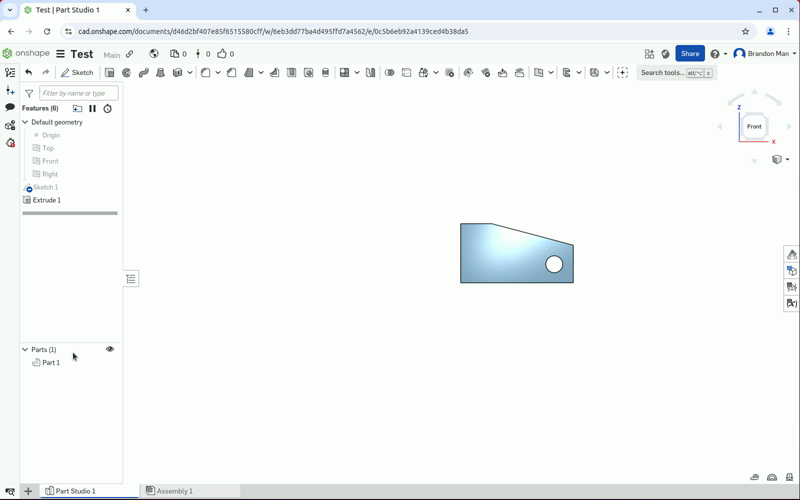
key(shift+p)
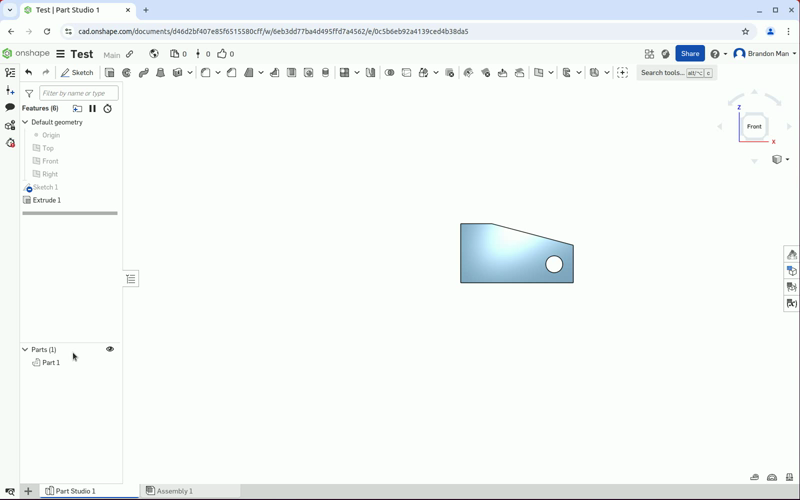
key(space)
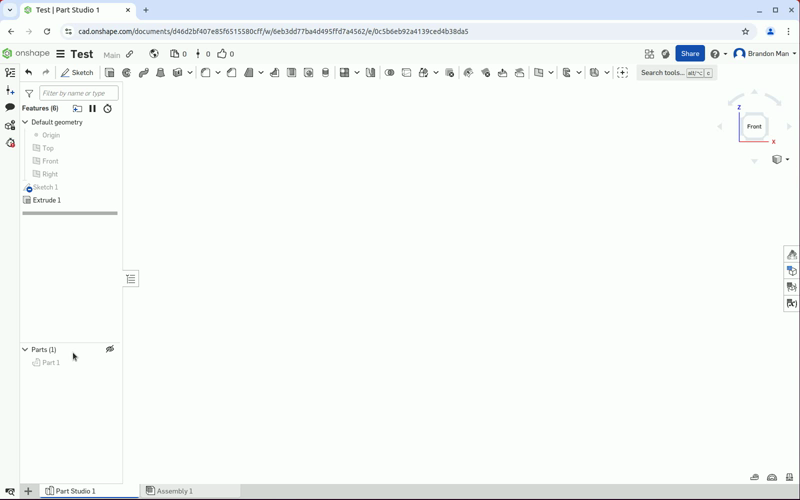
key_down(shift)
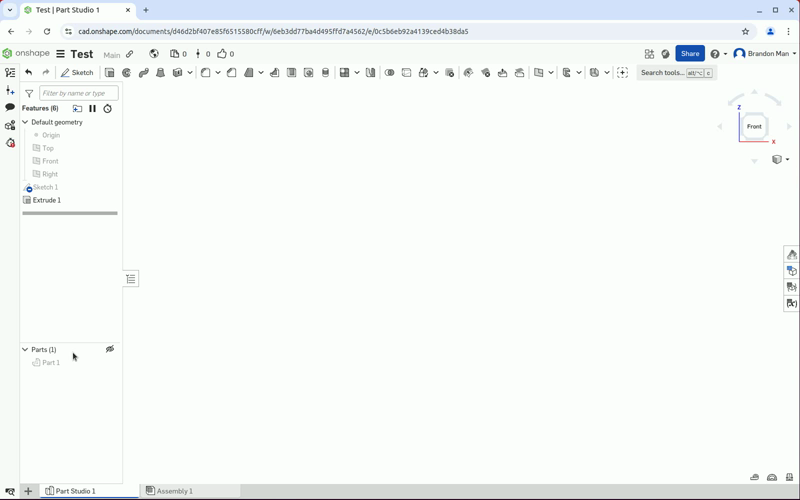
key(left)
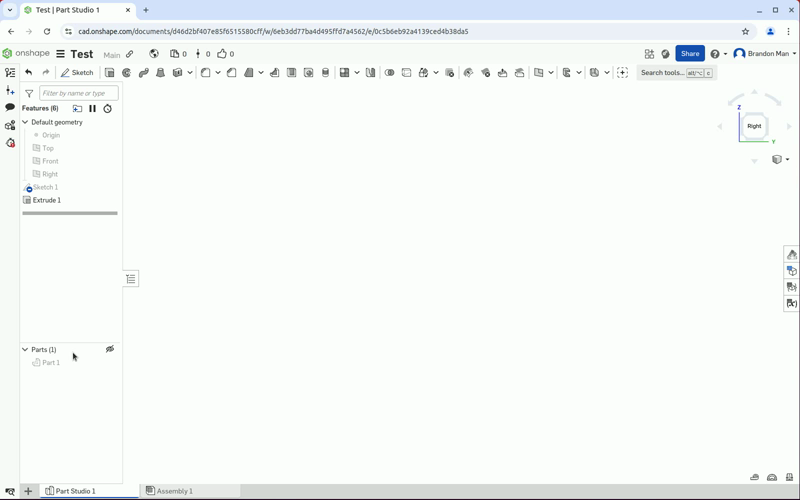
key_up(shift)
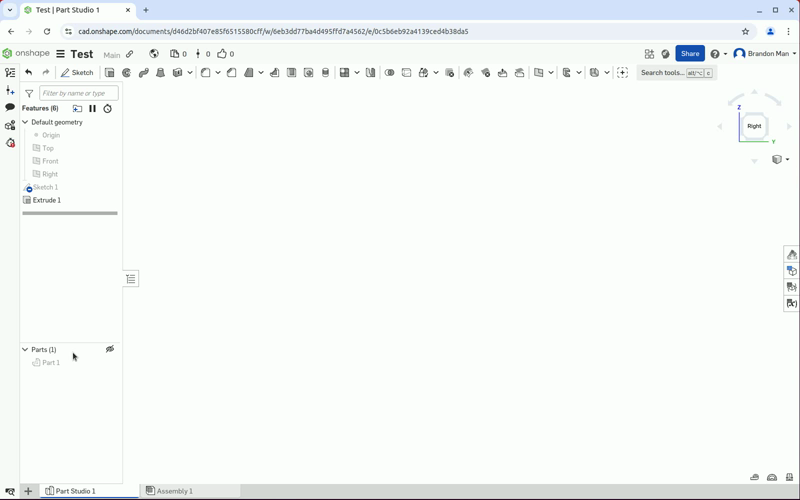
mouse_move(73, 352)
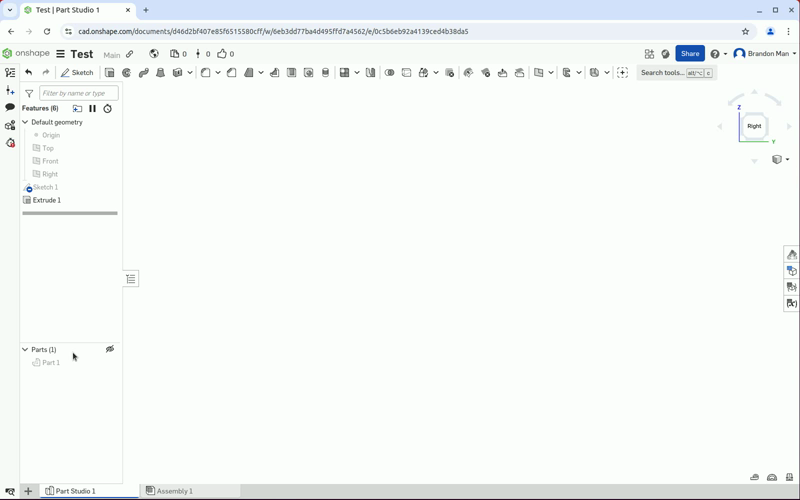
key(shift+y)
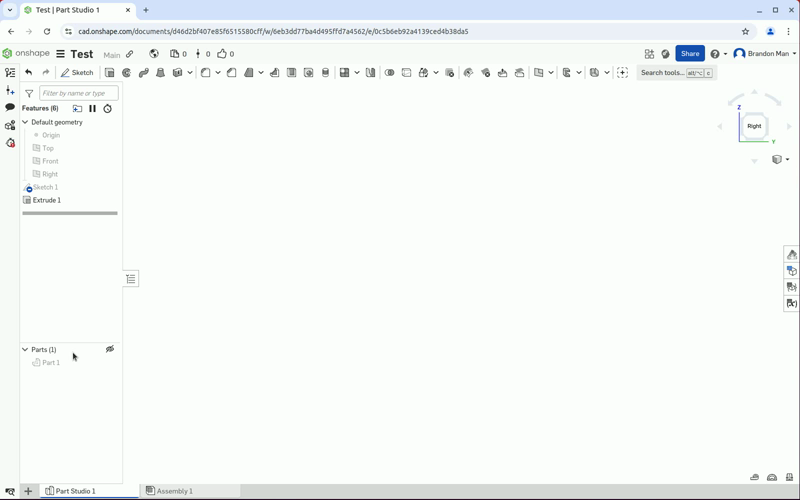
key(shift+s)
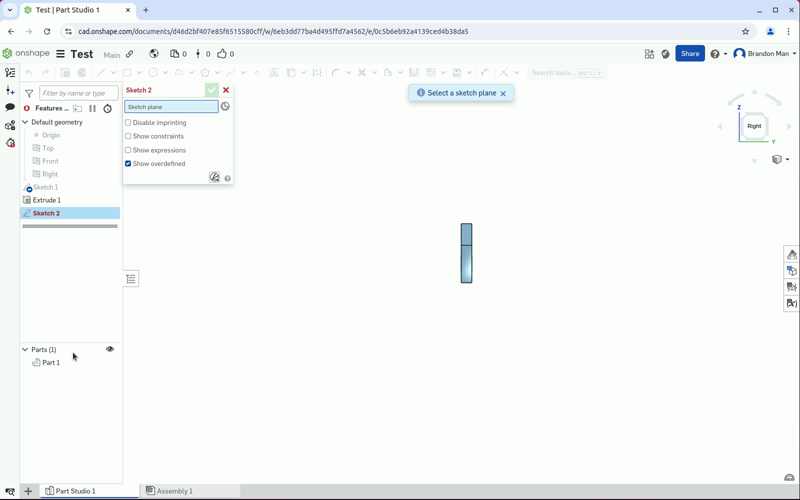
mouse_move(73, 176)
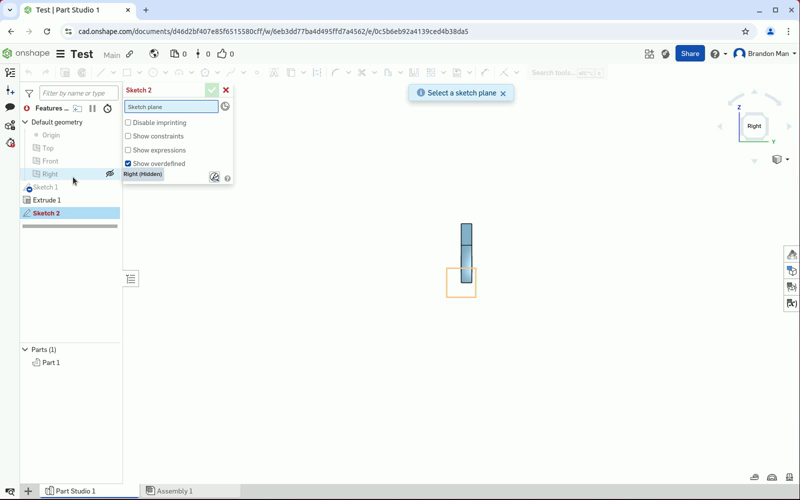
click(73, 176)
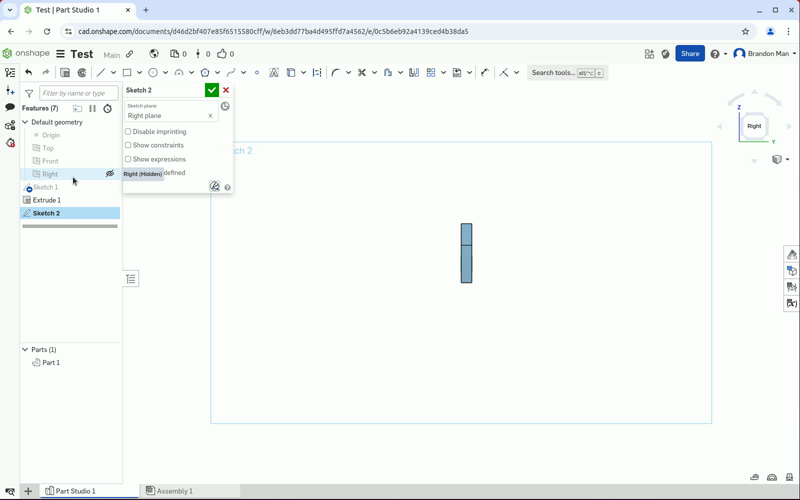
mouse_move(73, 352)
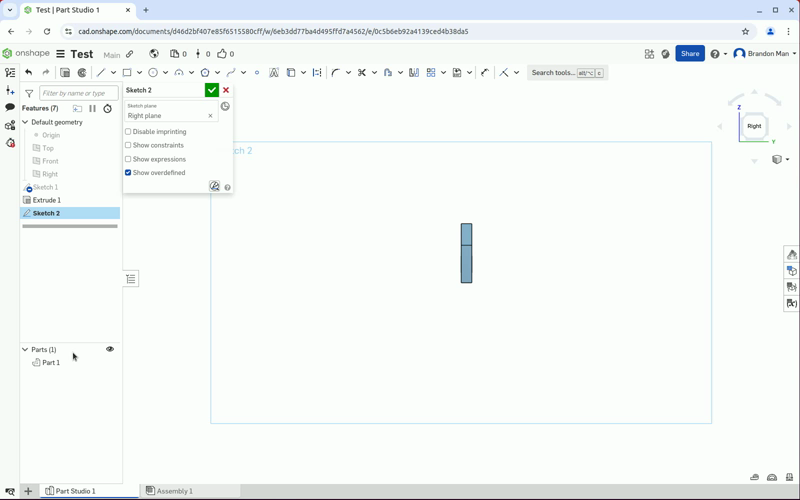
key(y)
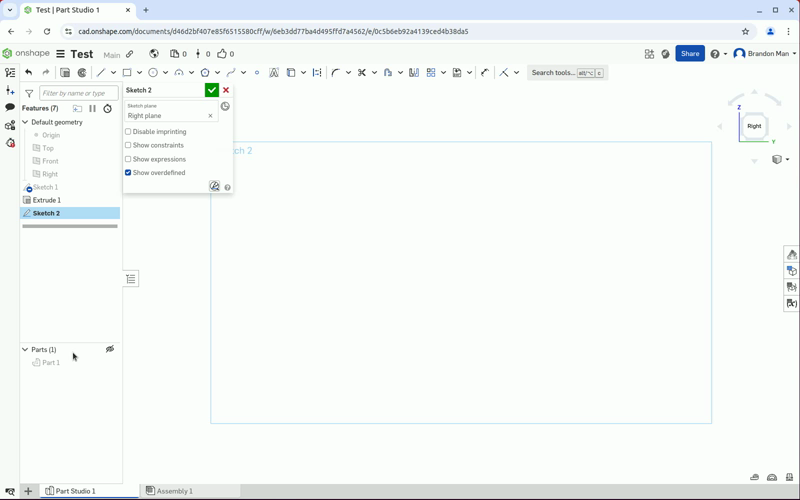
key(l)
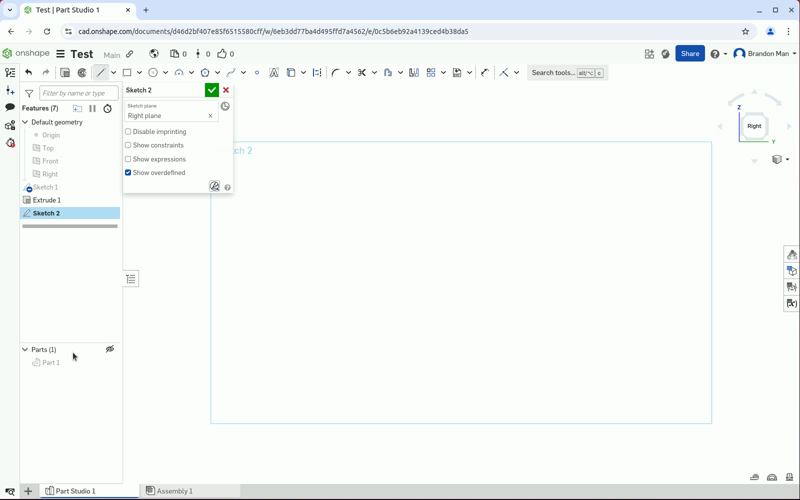
key_down(shift)
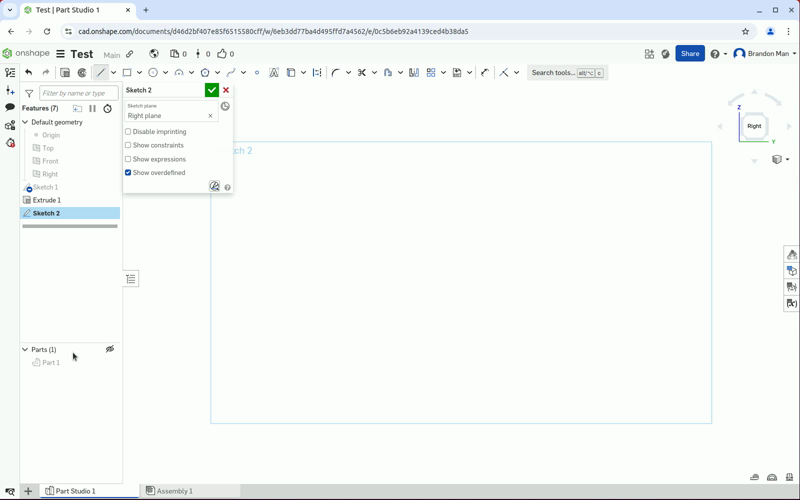
mouse_move(427, 282)
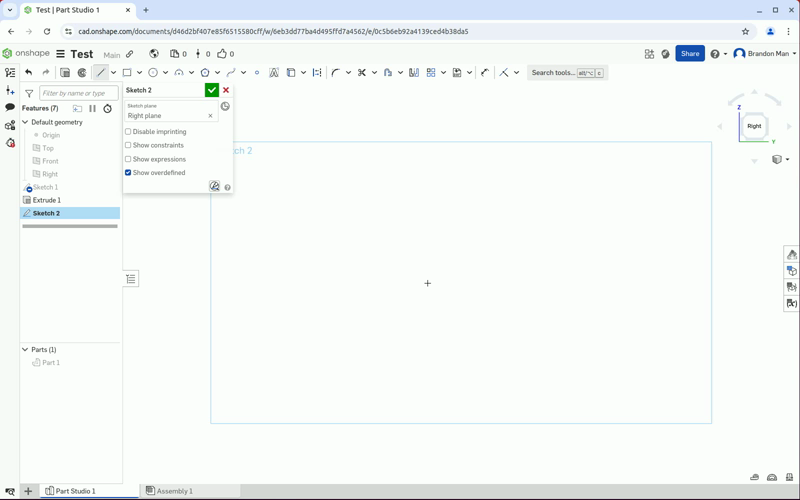
click(427, 282)
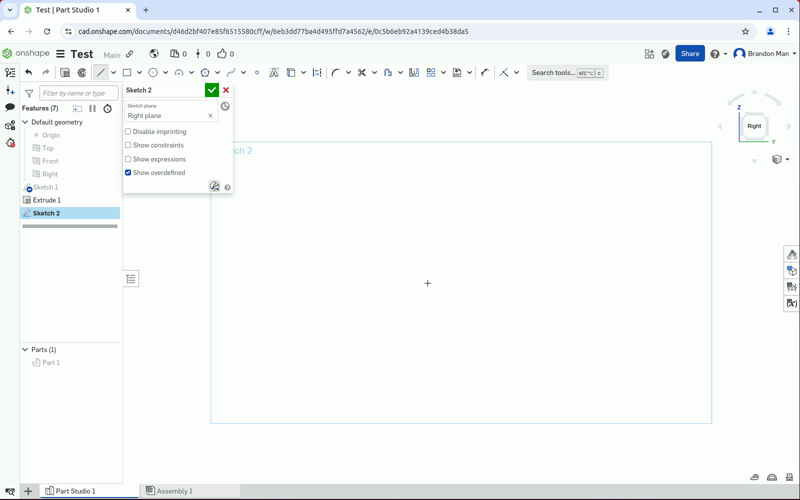
key_up(shift)
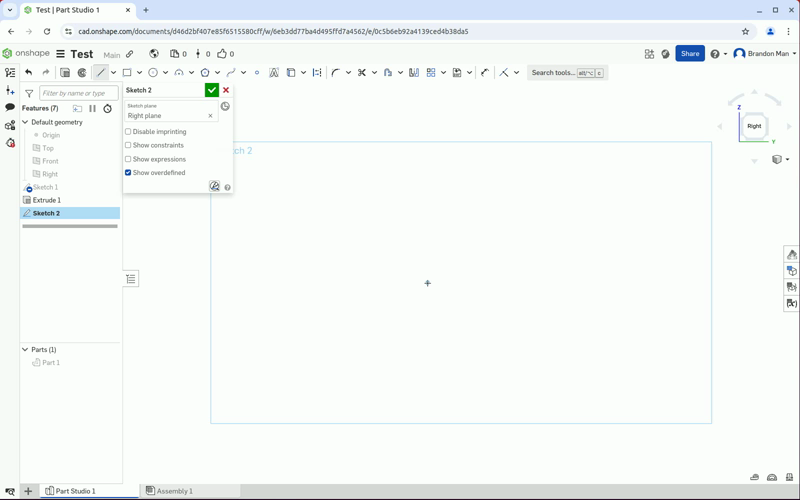
key_down(shift)
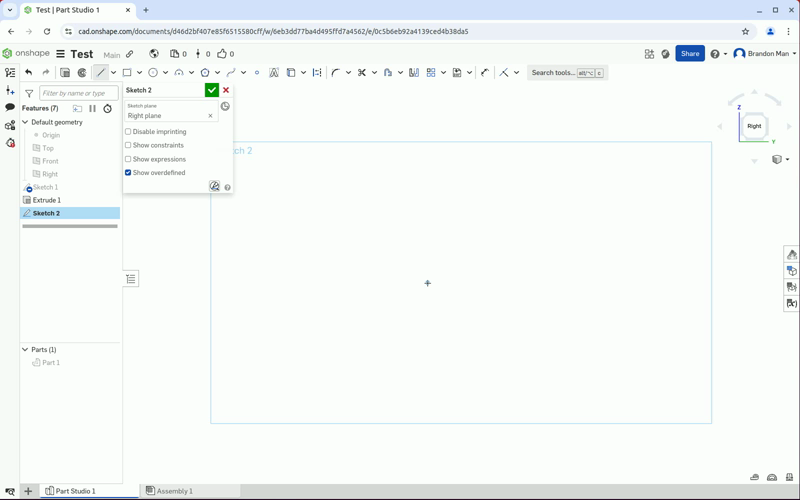
mouse_move(457, 282)
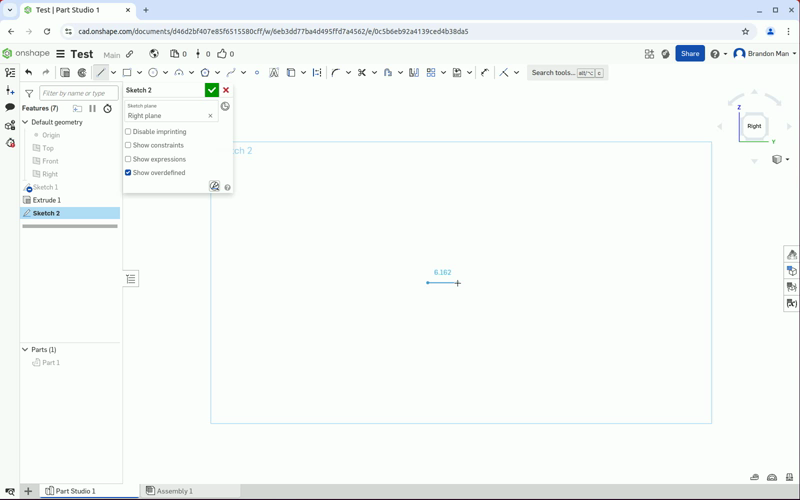
mouse_move(461, 282)
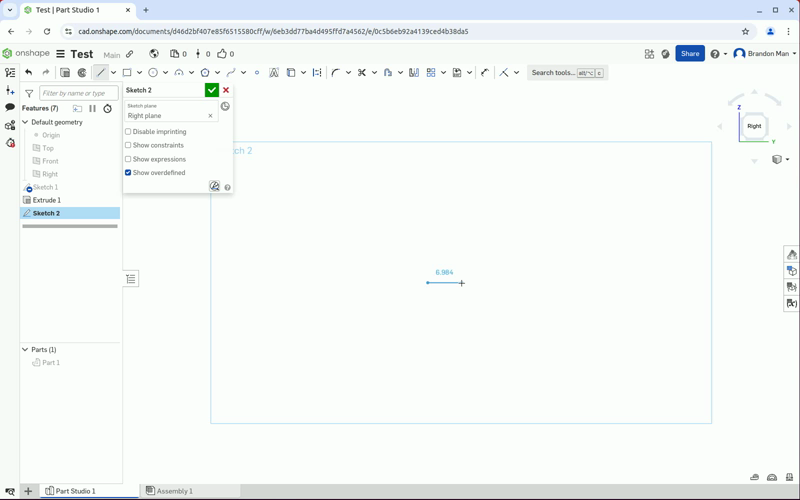
click(461, 282)
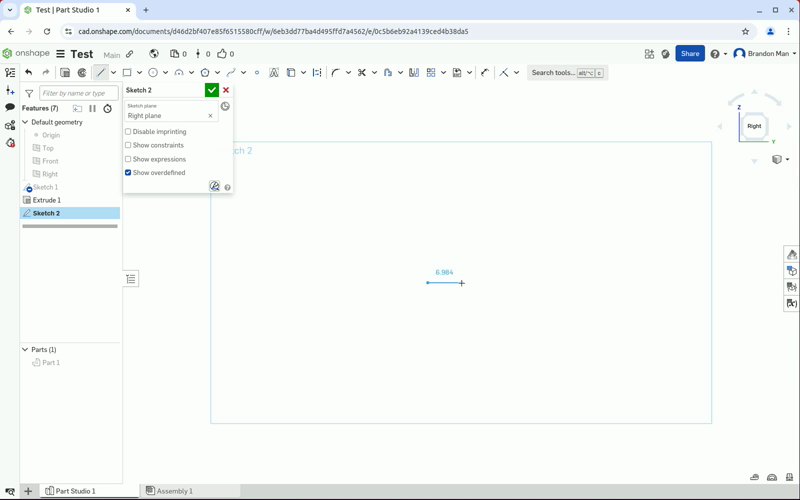
key_up(shift)
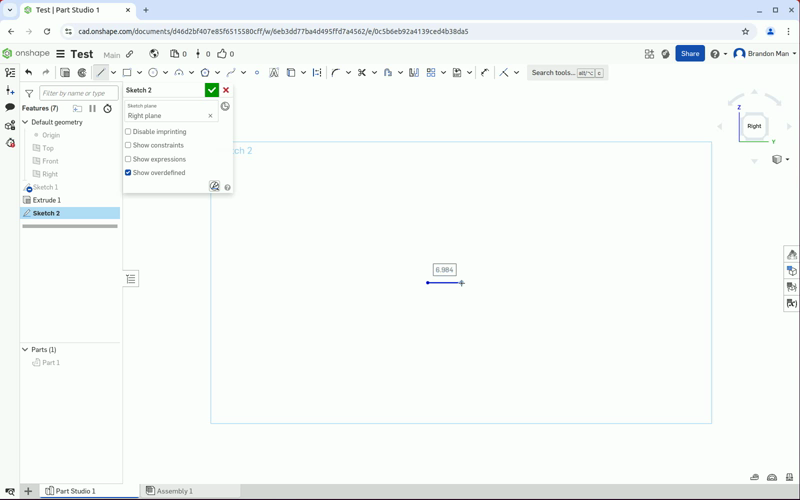
key_down(shift)
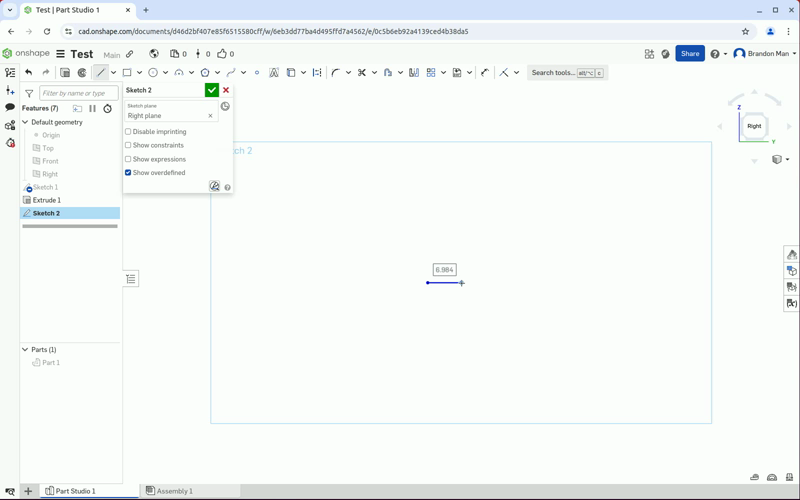
mouse_move(491, 282)
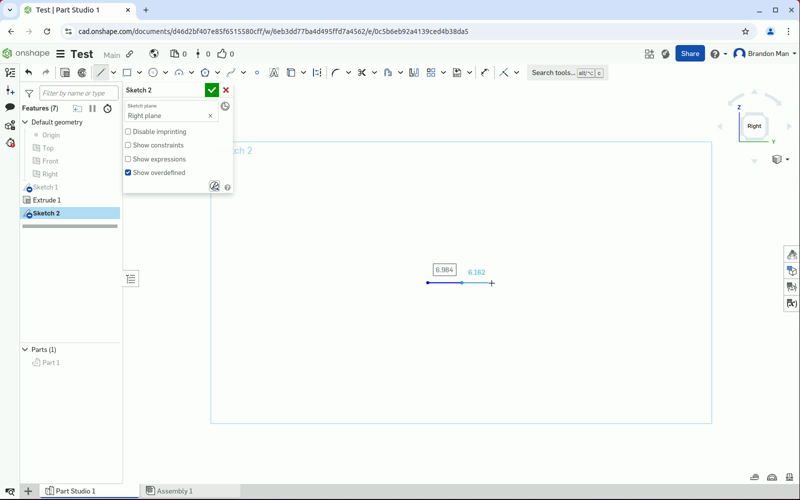
mouse_move(461, 231)
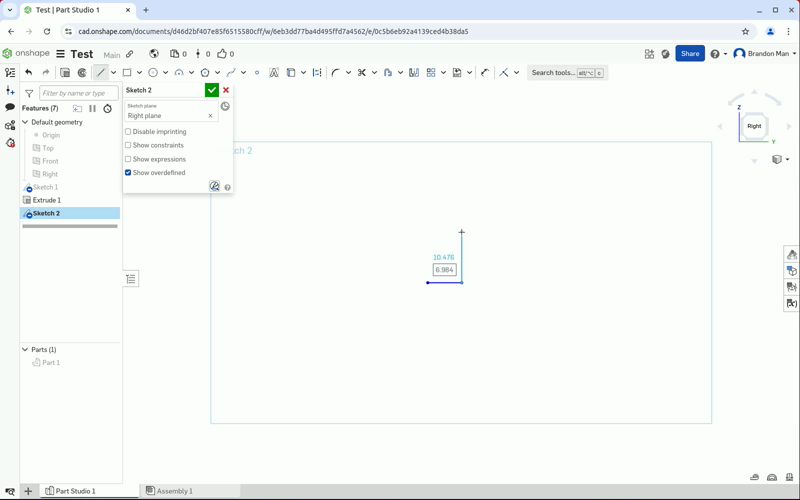
click(461, 231)
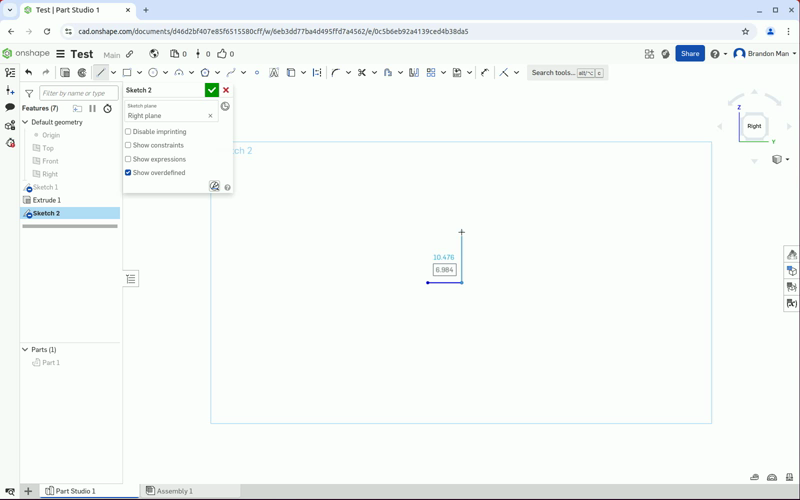
key_up(shift)
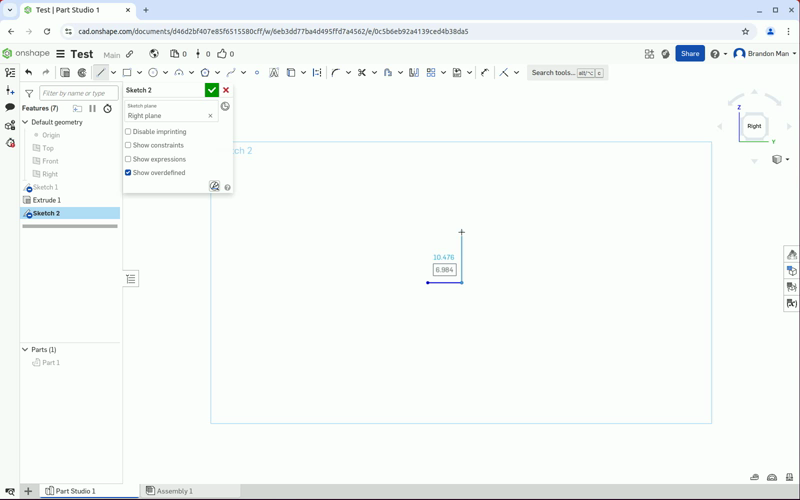
key_down(shift)
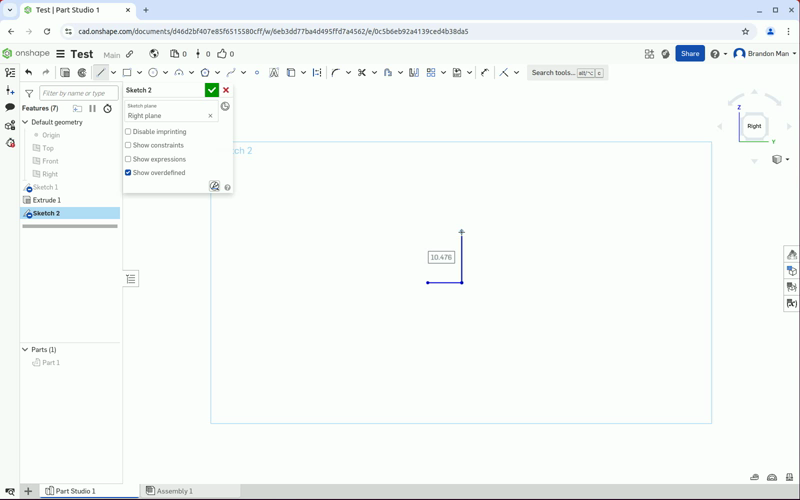
mouse_move(491, 231)
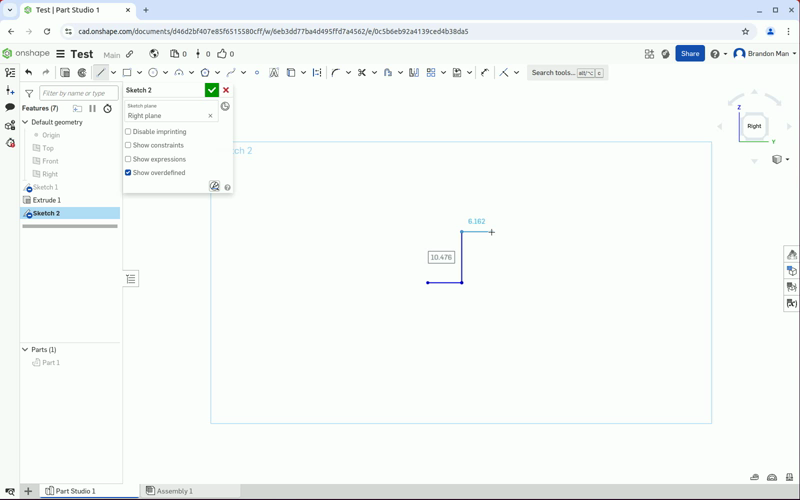
mouse_move(444, 231)
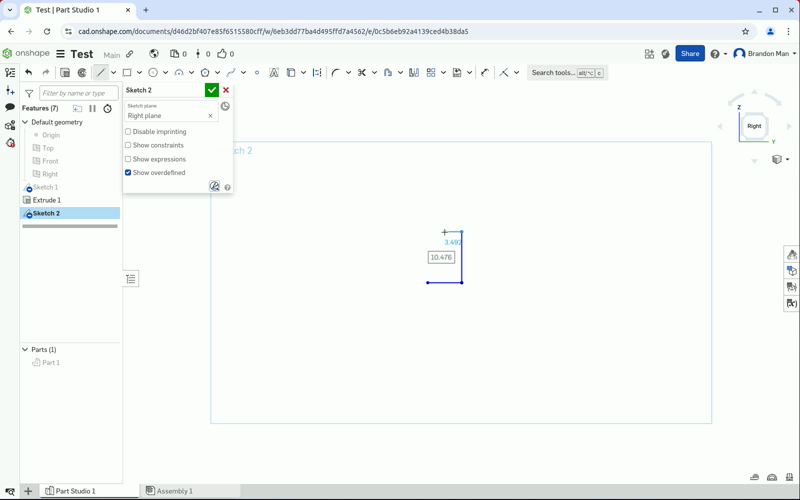
click(444, 231)
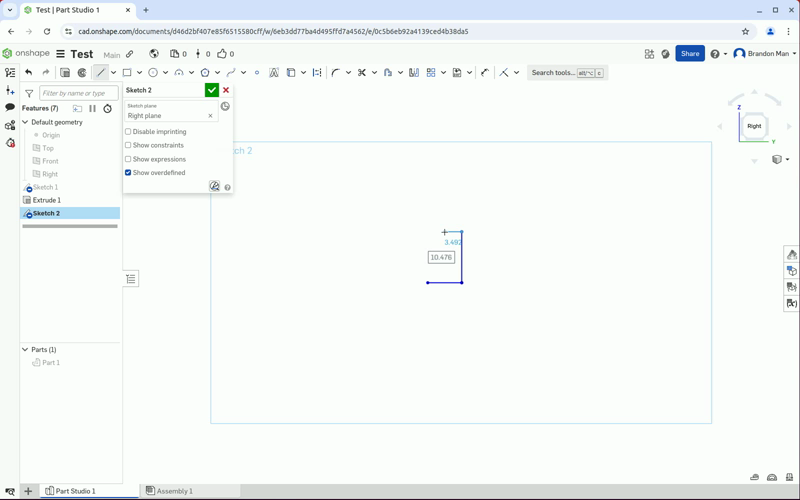
key_up(shift)
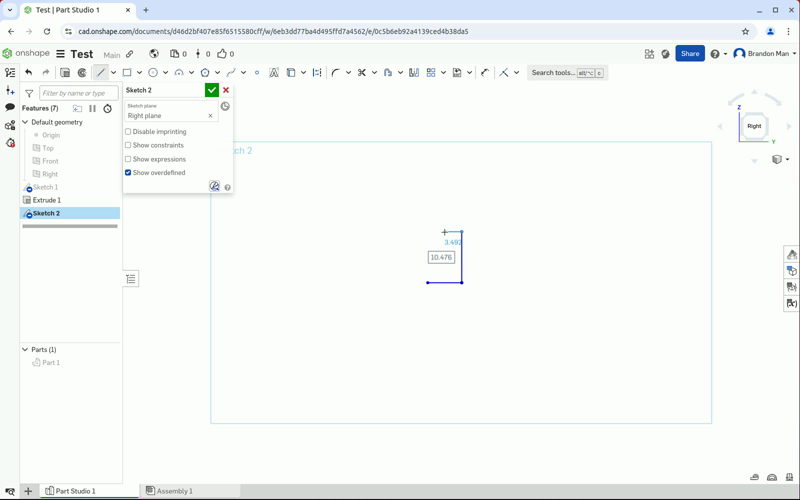
key_down(shift)
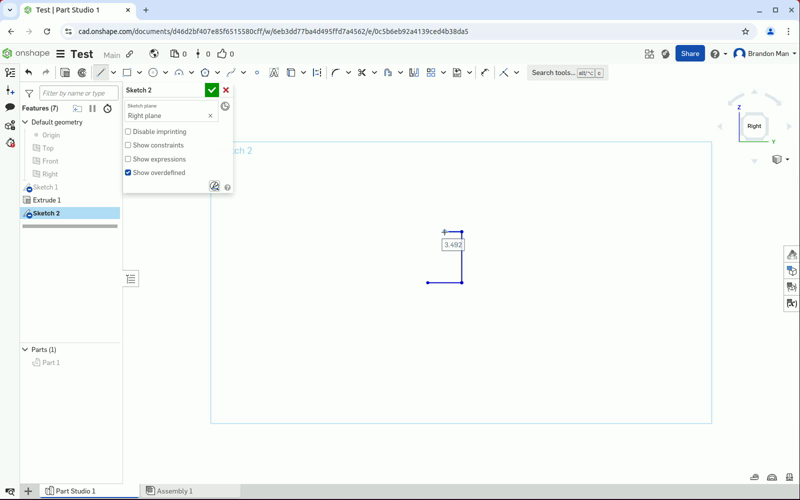
mouse_move(474, 231)
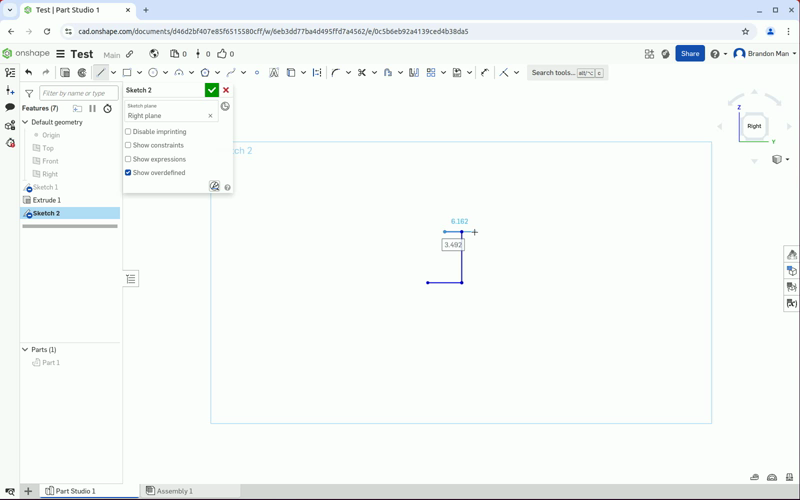
mouse_move(427, 261)
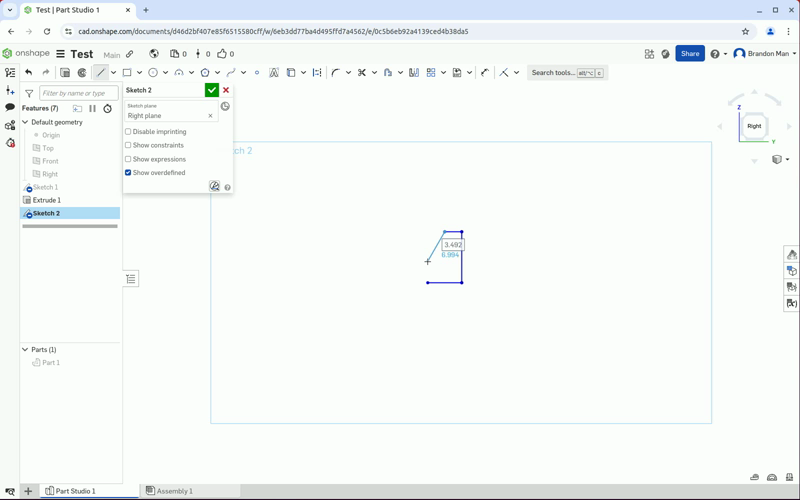
click(427, 261)
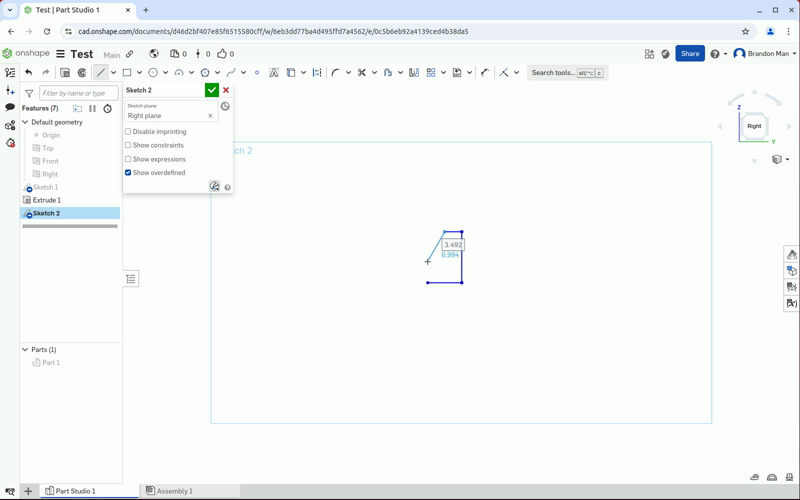
key_up(shift)
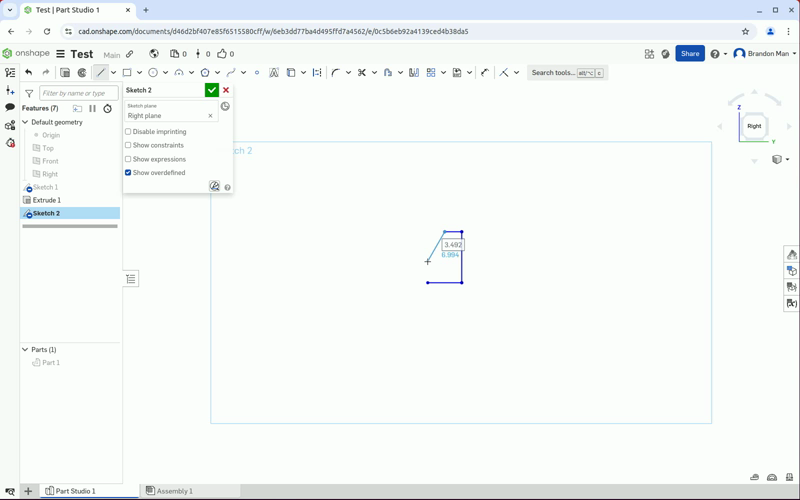
mouse_move(457, 261)
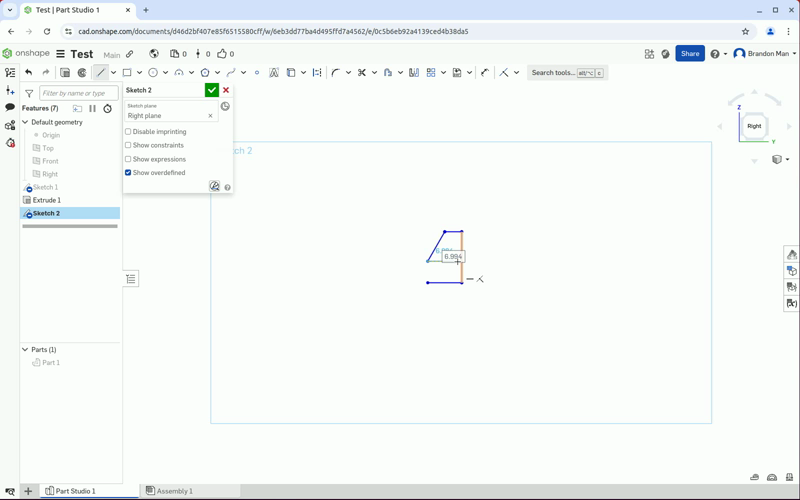
key_down(shift)
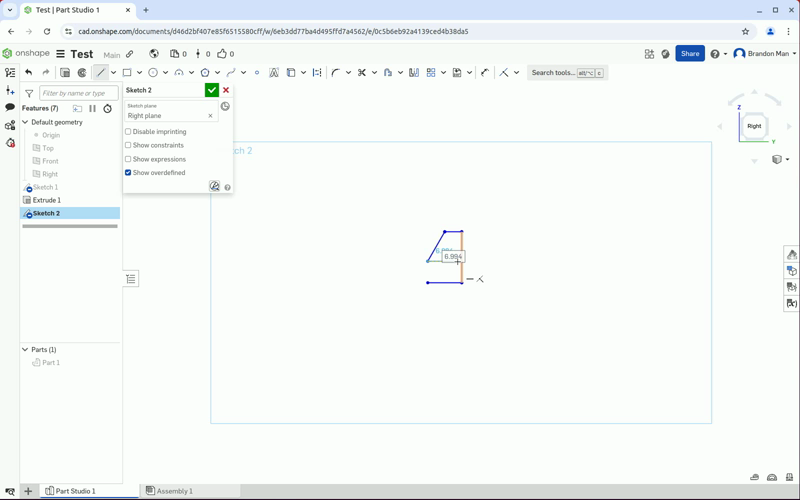
mouse_move(427, 282)
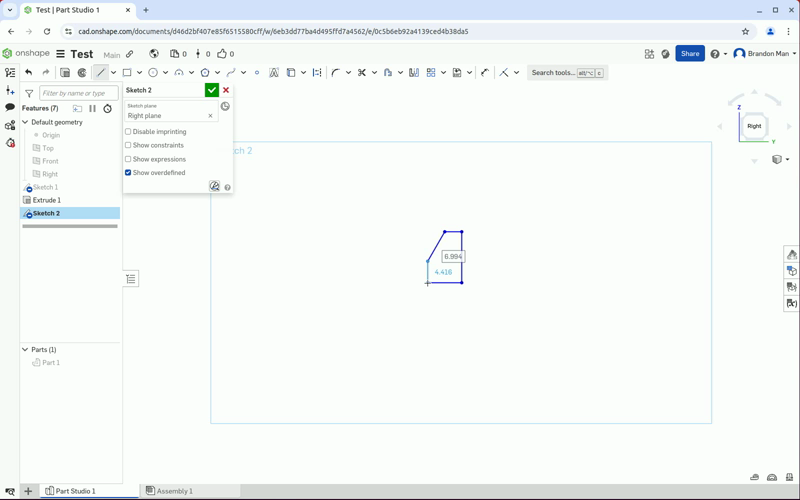
key_up(shift)
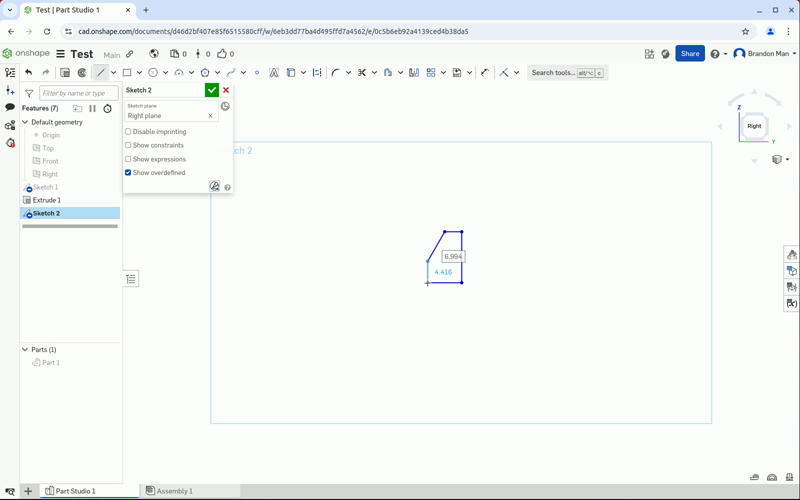
click(427, 282)
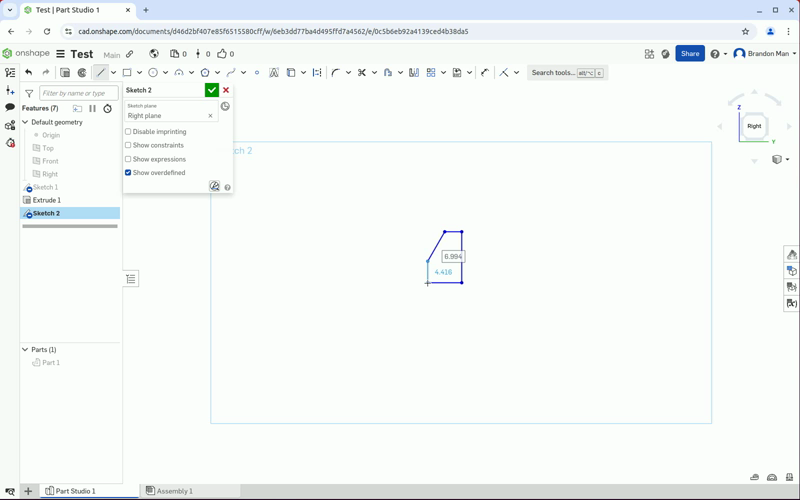
key(esc)
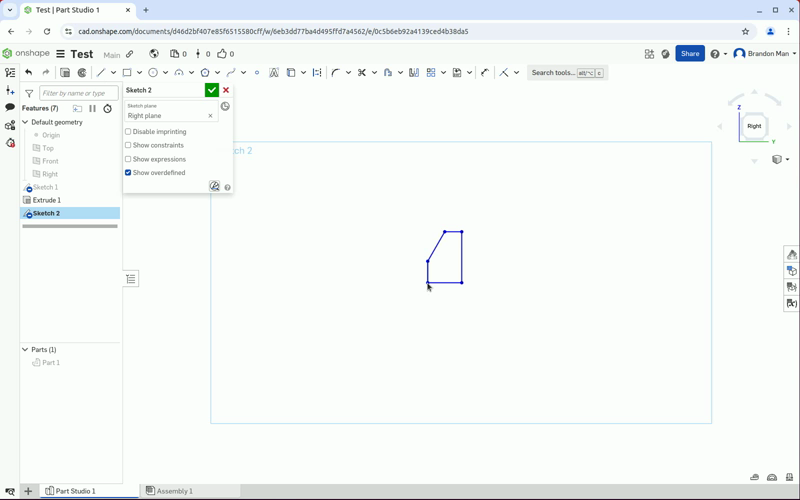
mouse_move(449, 270)
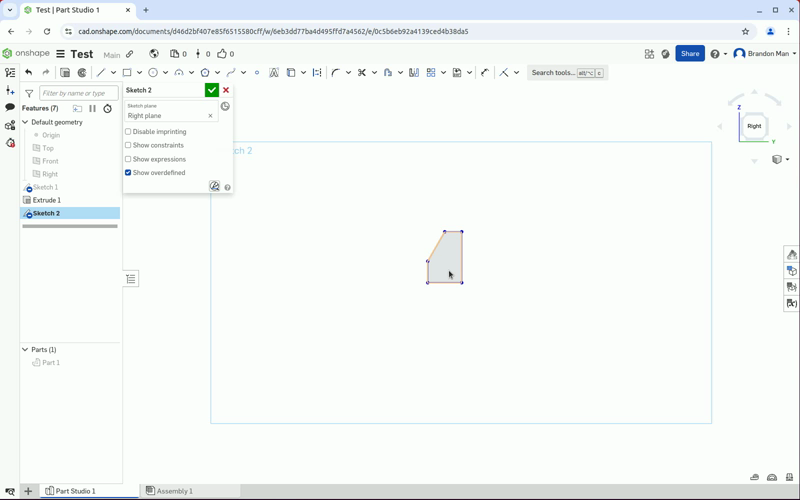
scroll(6)
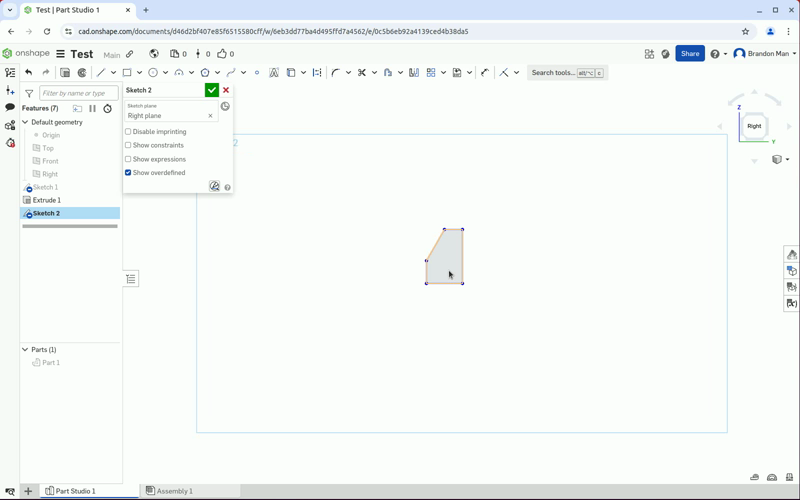
scroll(6)
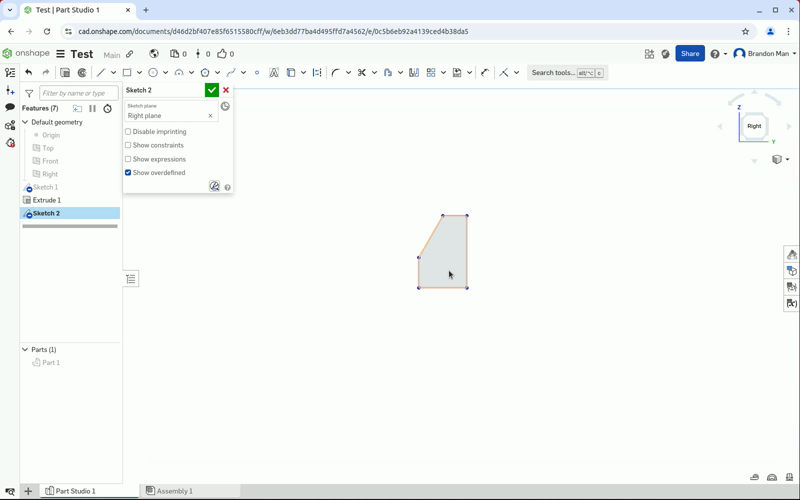
scroll(6)
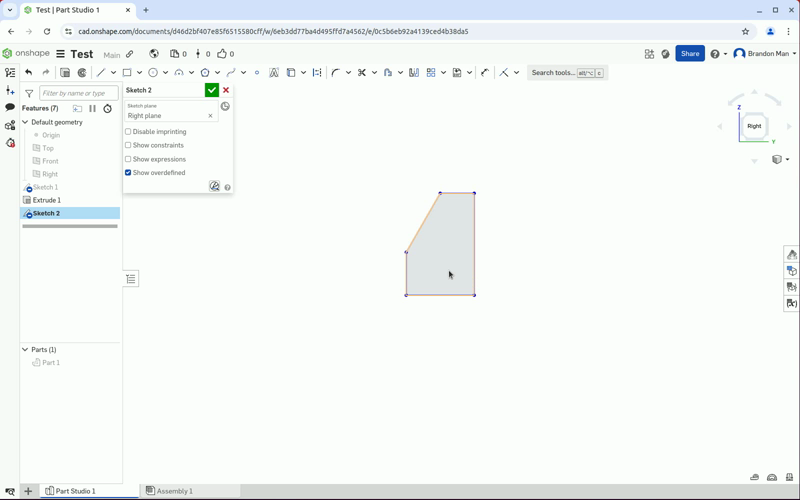
scroll(6)
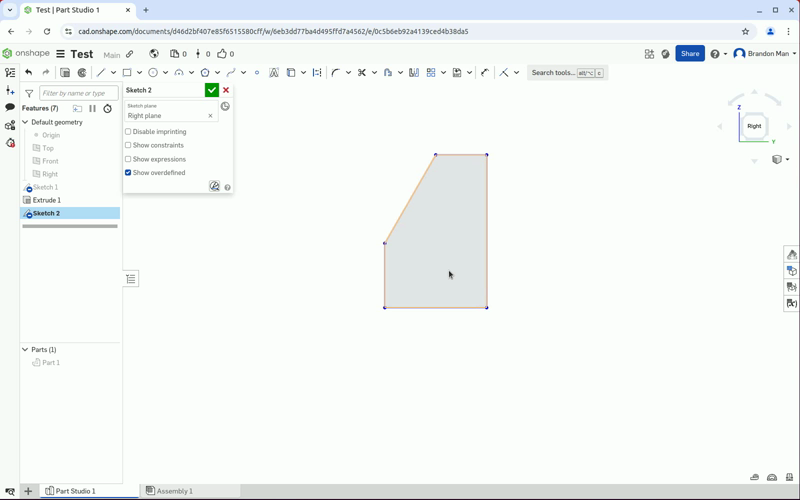
scroll(6)
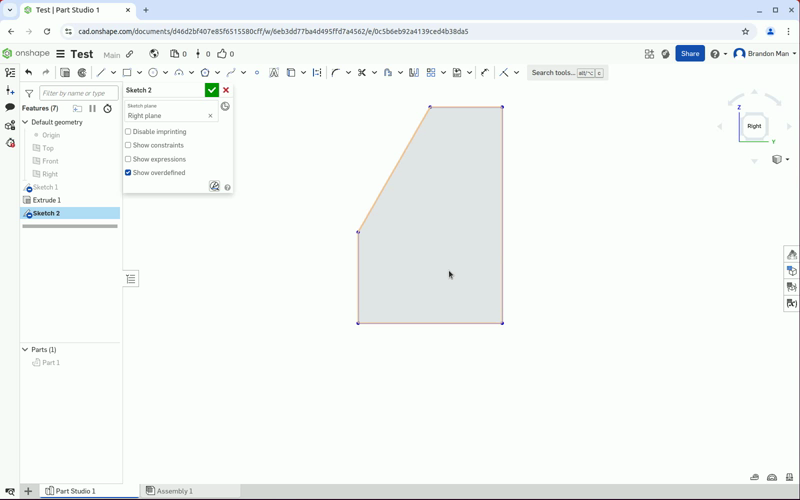
scroll(6)
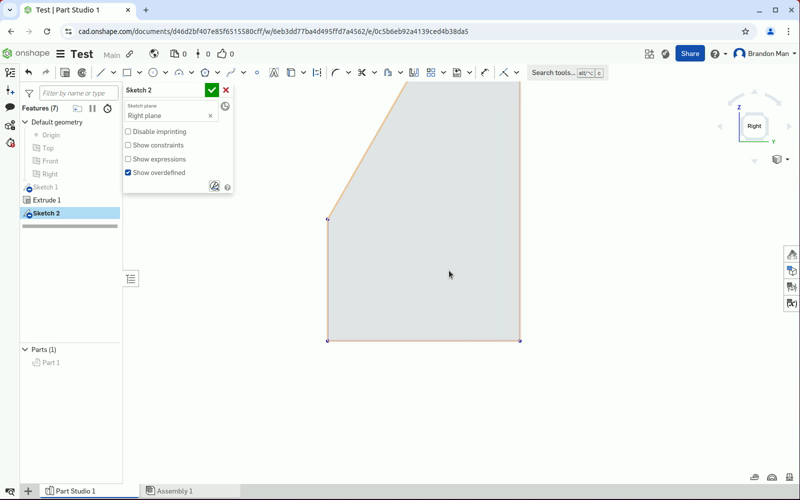
scroll(6)
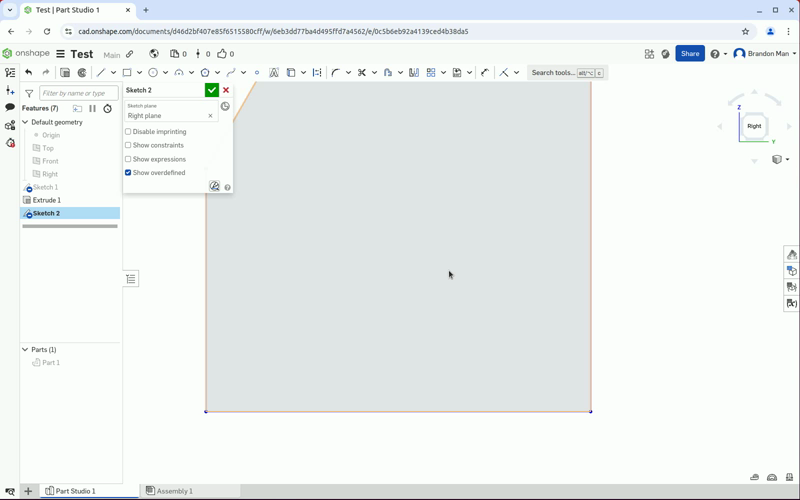
click(449, 270)
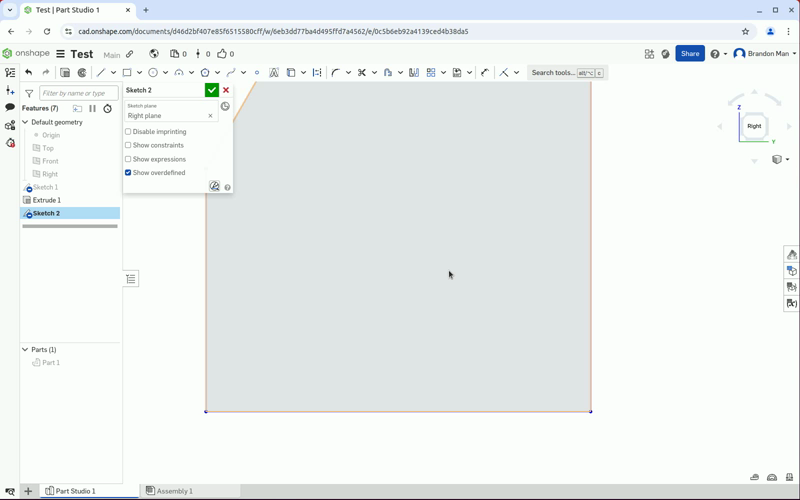
scroll(-6)
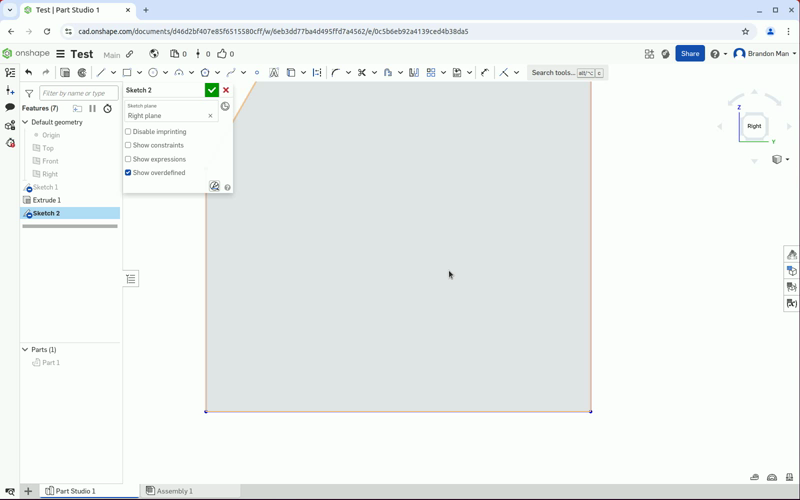
scroll(-6)
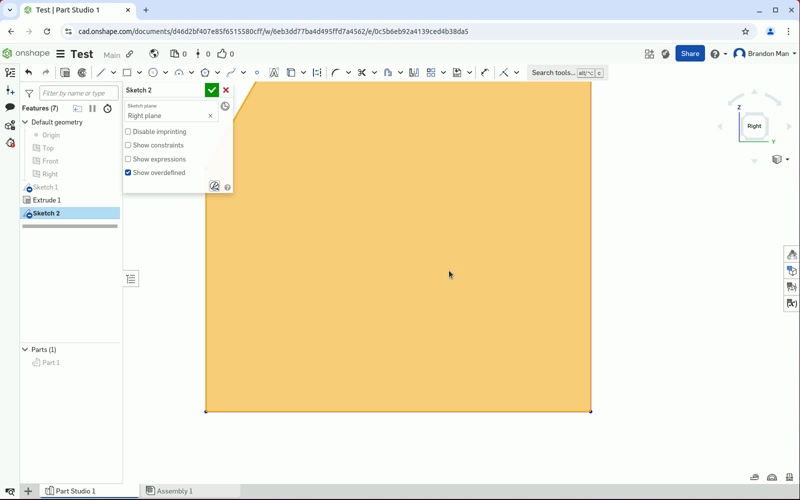
scroll(-6)
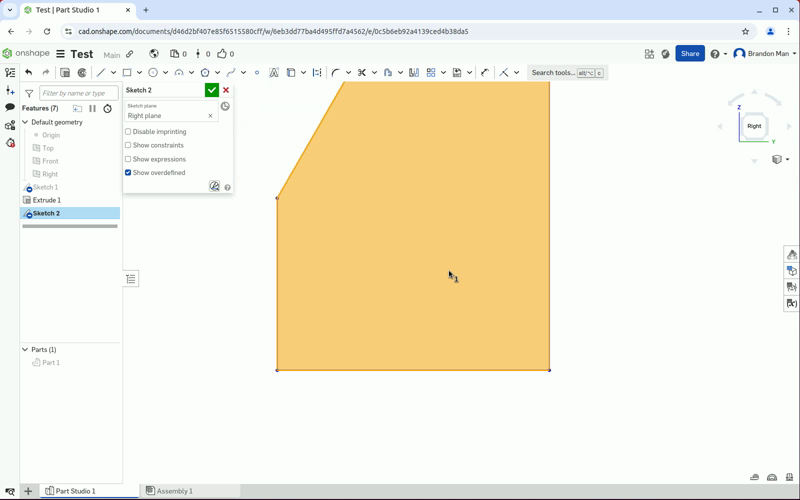
scroll(-6)
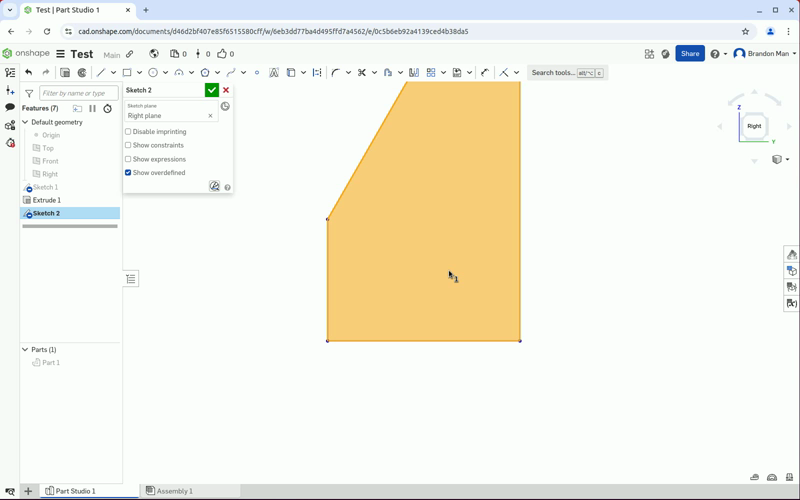
scroll(-6)
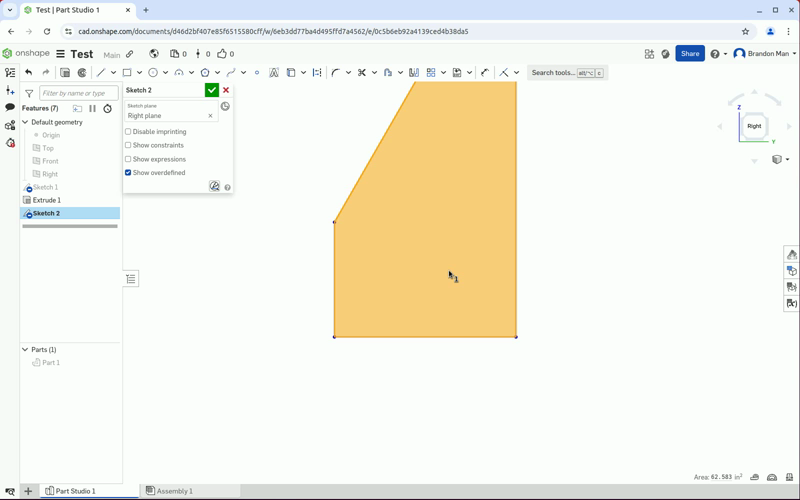
scroll(-6)
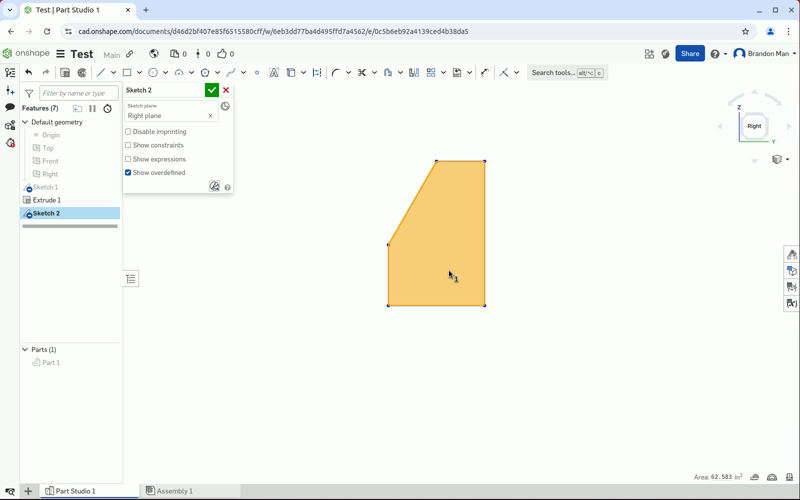
scroll(-6)
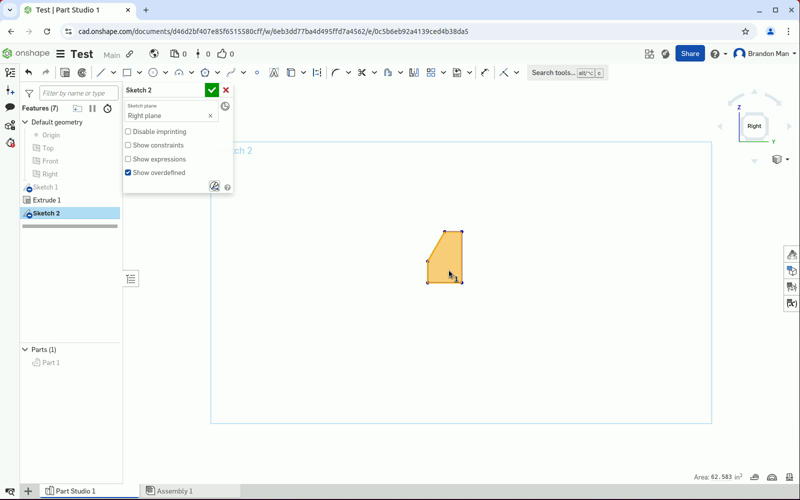
mouse_move(73, 352)
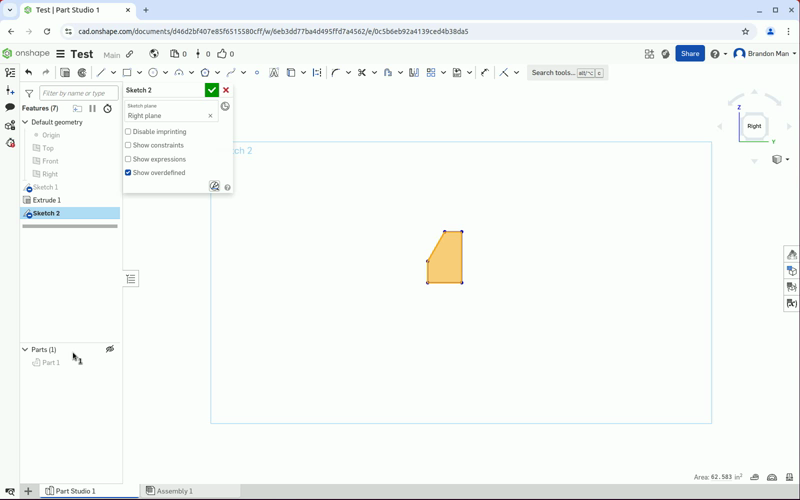
key(shift+y)
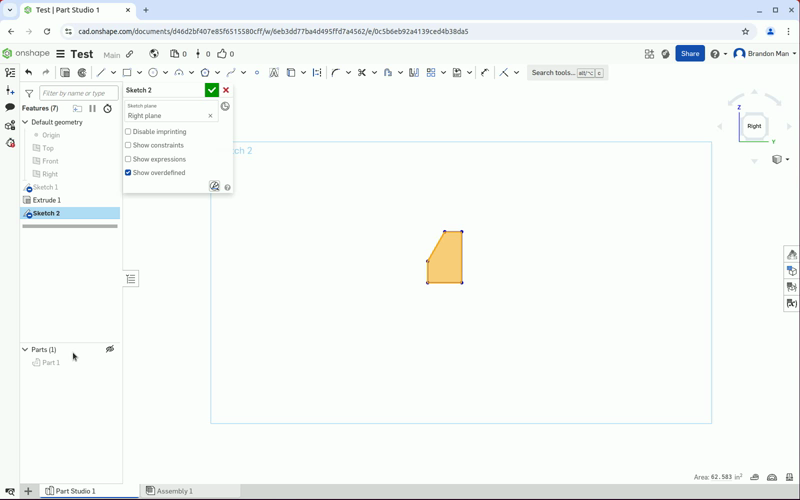
key(shift+e)
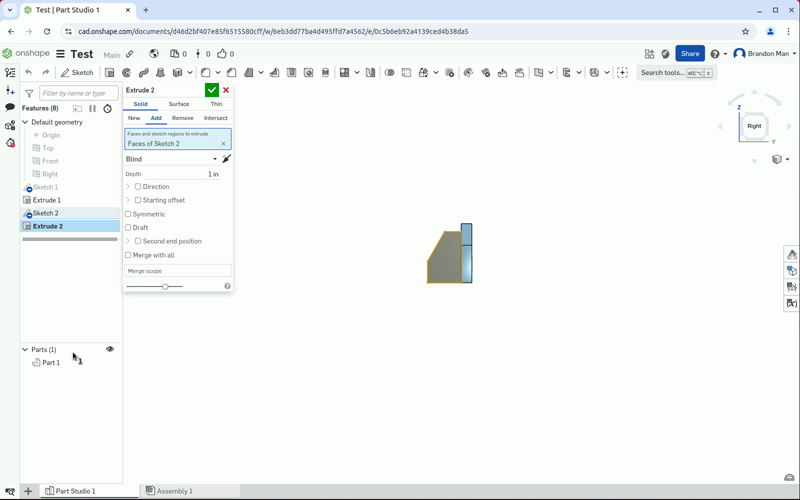
mouse_move(143, 106)
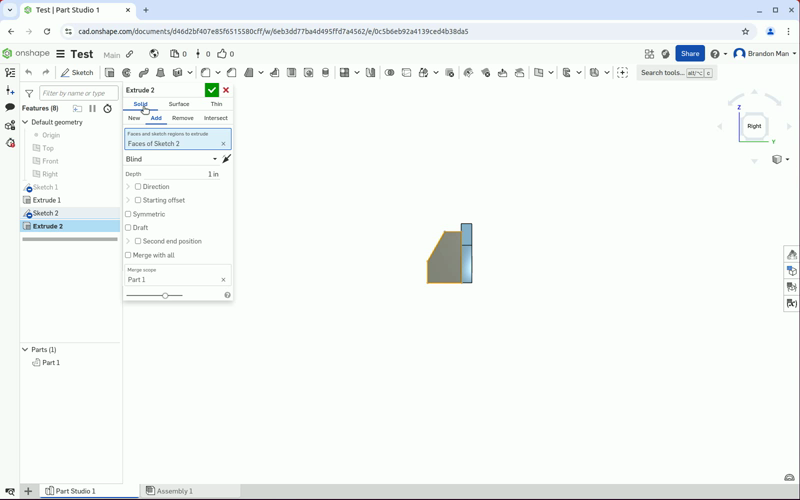
click(143, 106)
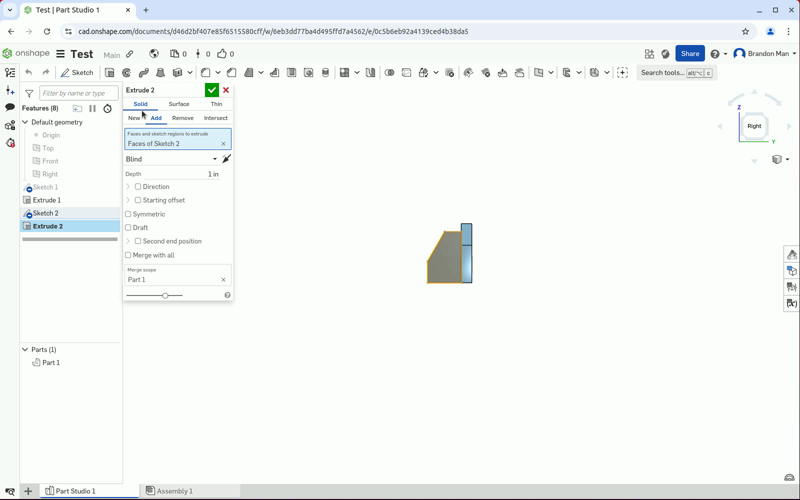
mouse_move(137, 120)
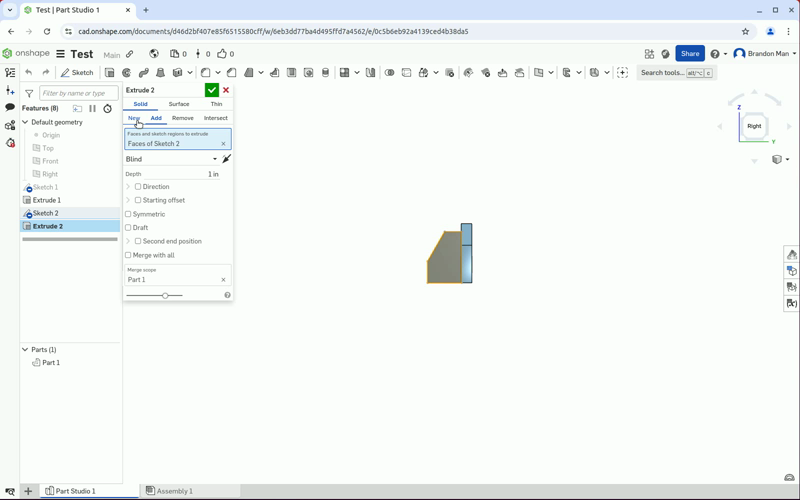
click(137, 120)
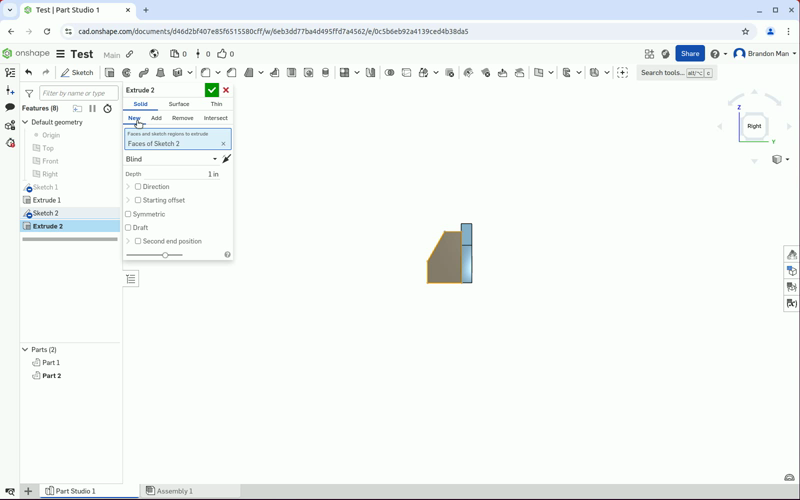
key(tab, 4)
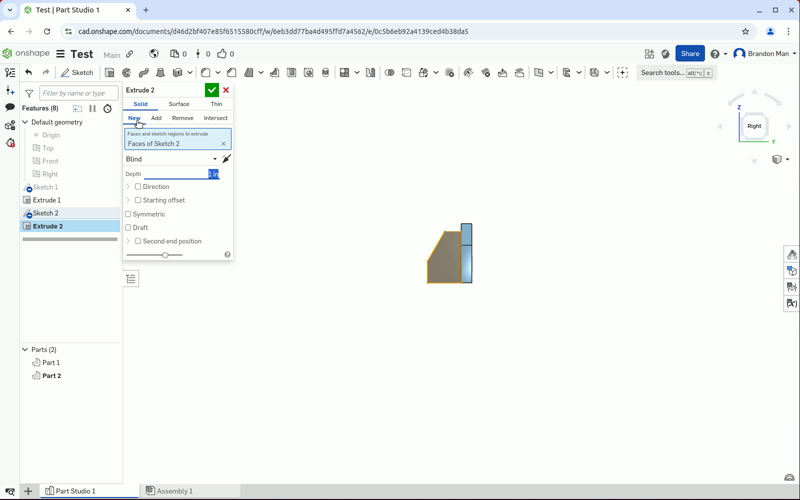
text(2.166)
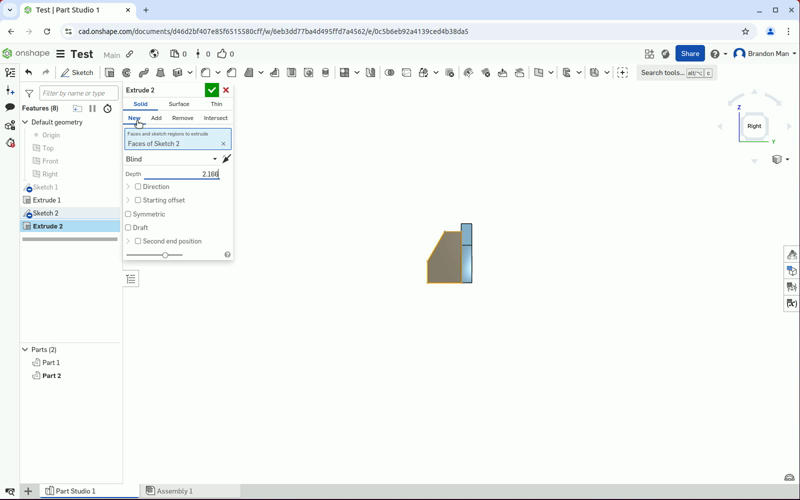
key(enter)
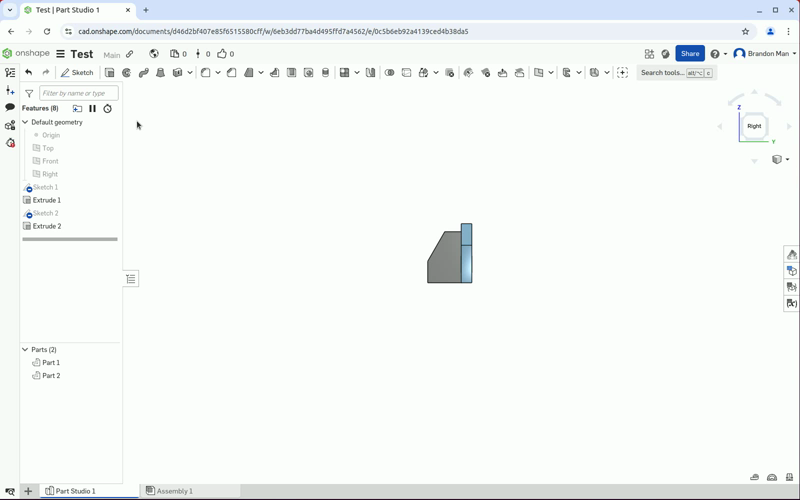
key(shift+h)
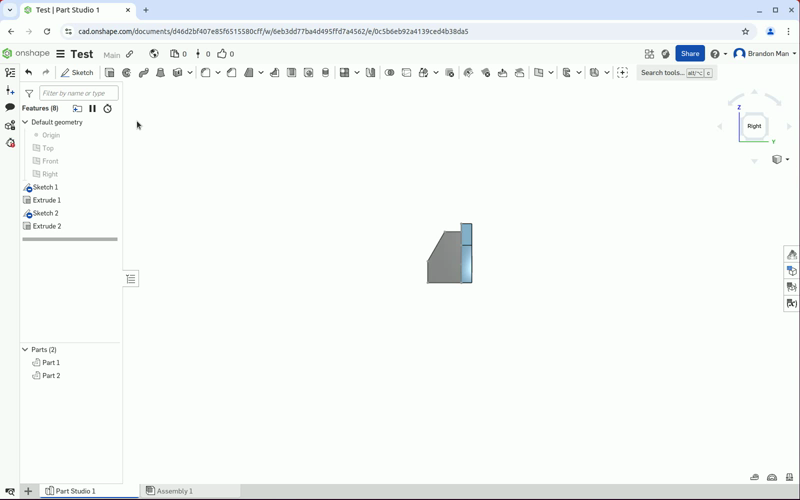
key(shift+h)
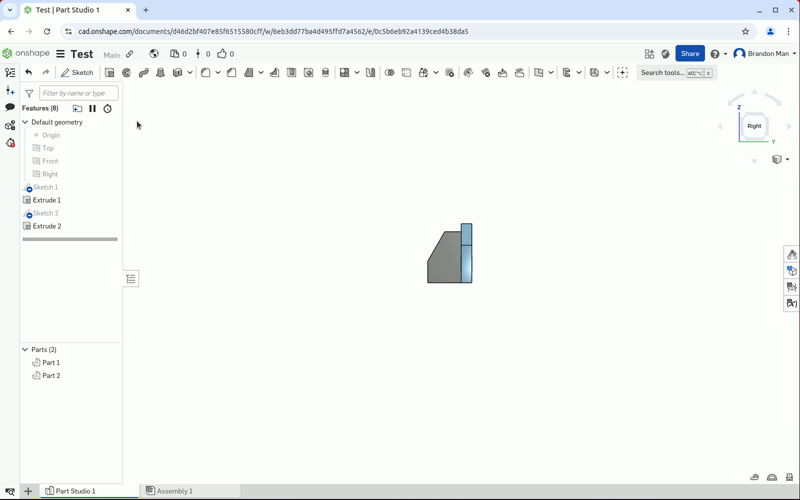
mouse_move(73, 189)
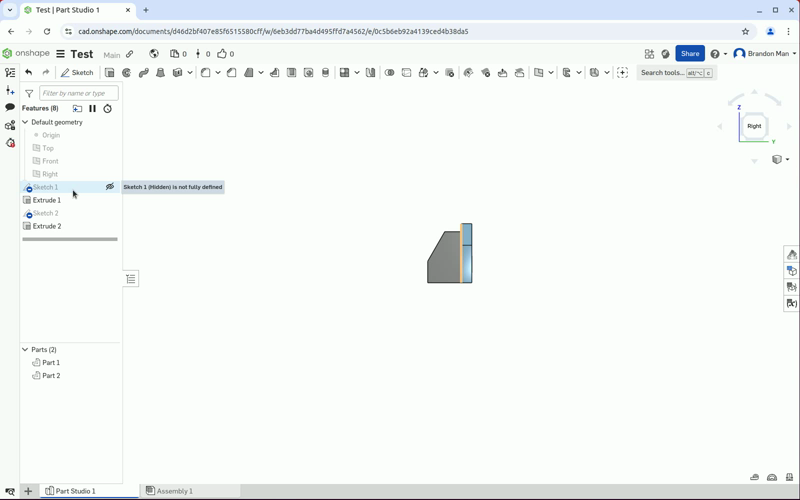
click(73, 189)
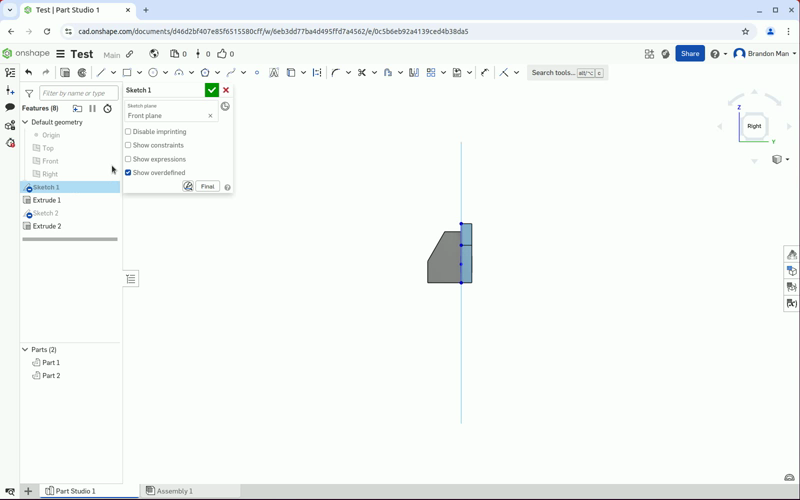
mouse_move(229, 92)
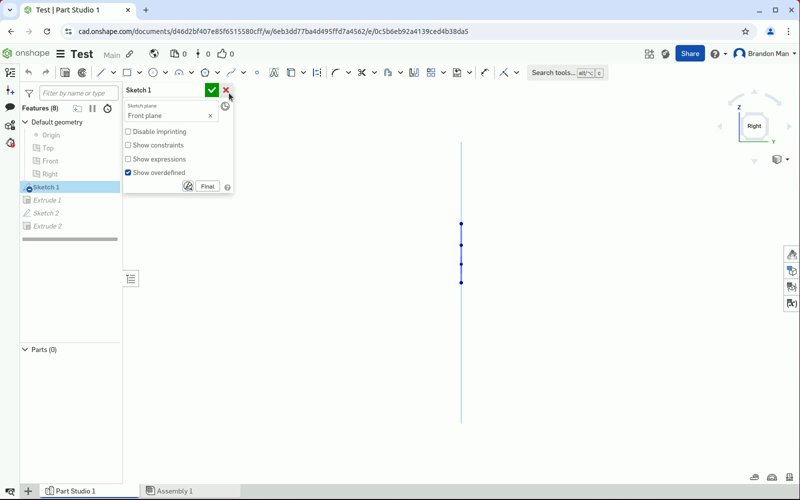
click(229, 92)
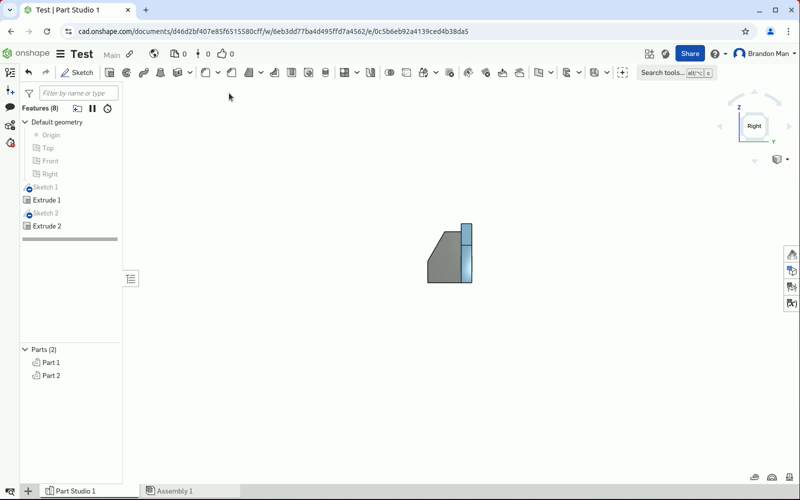
mouse_move(73, 352)
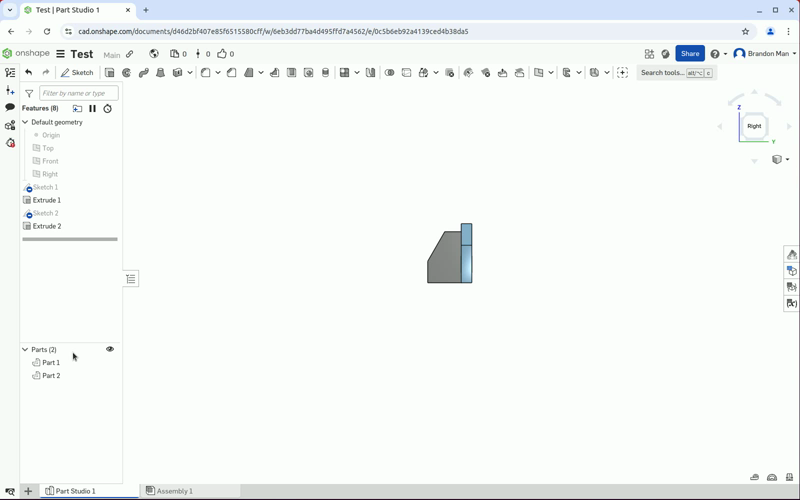
key(y)
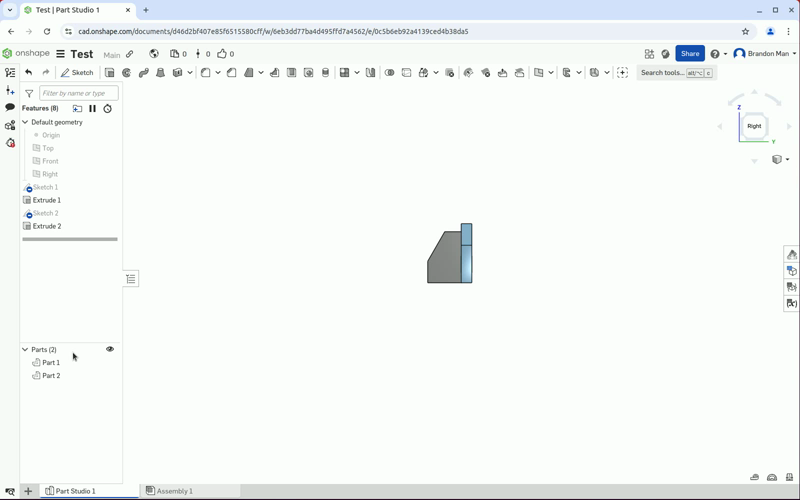
key(shift+p)
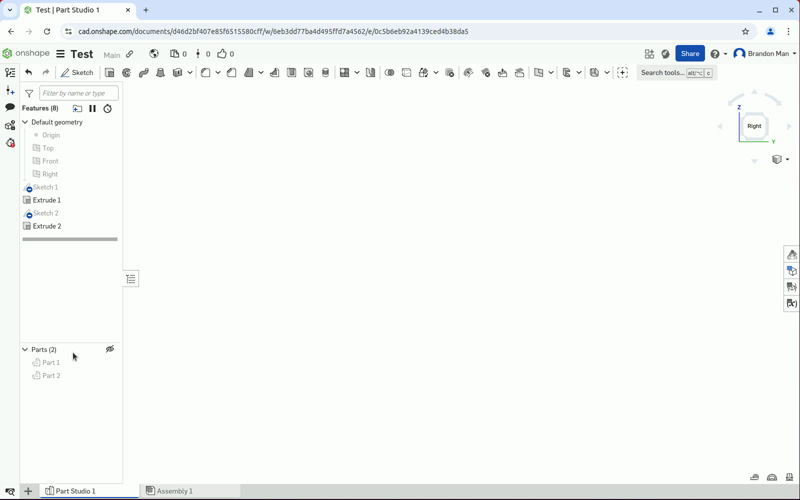
key(space)
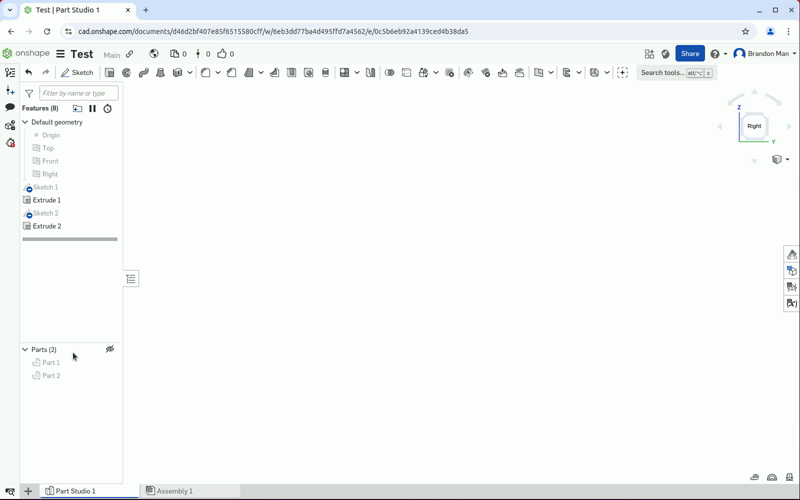
key_down(shift)
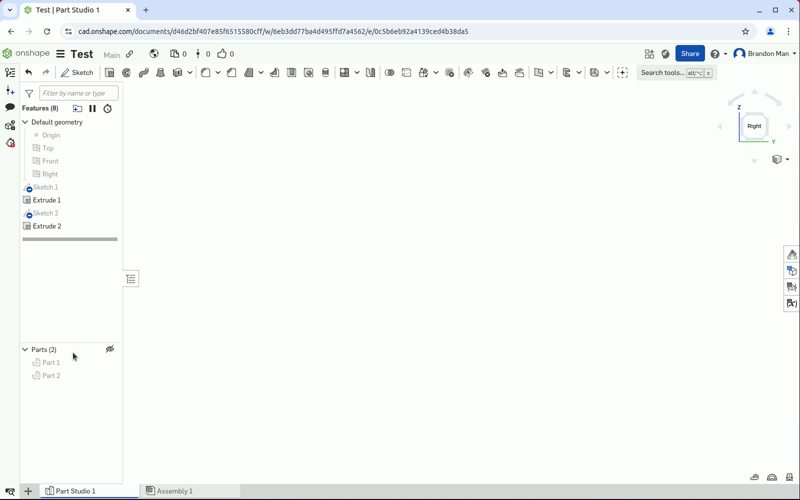
key(right)
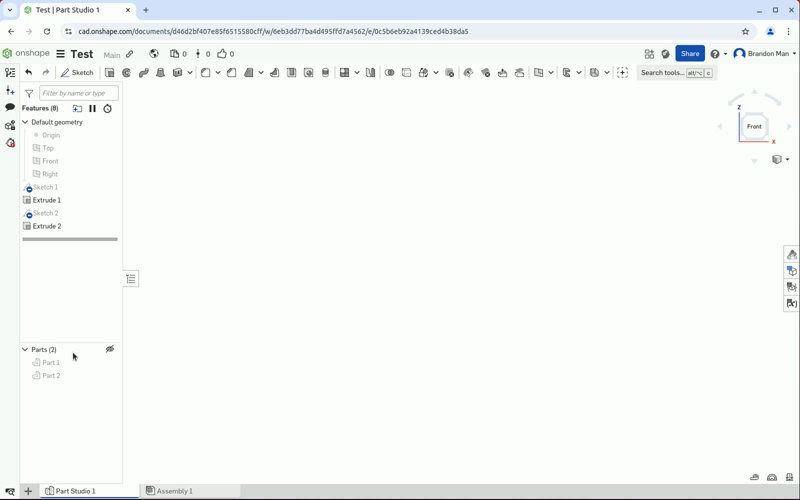
key_up(shift)
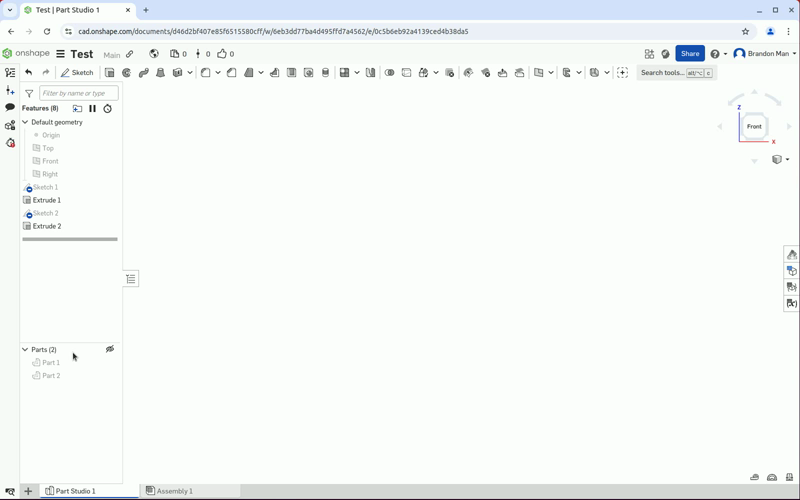
key(space)
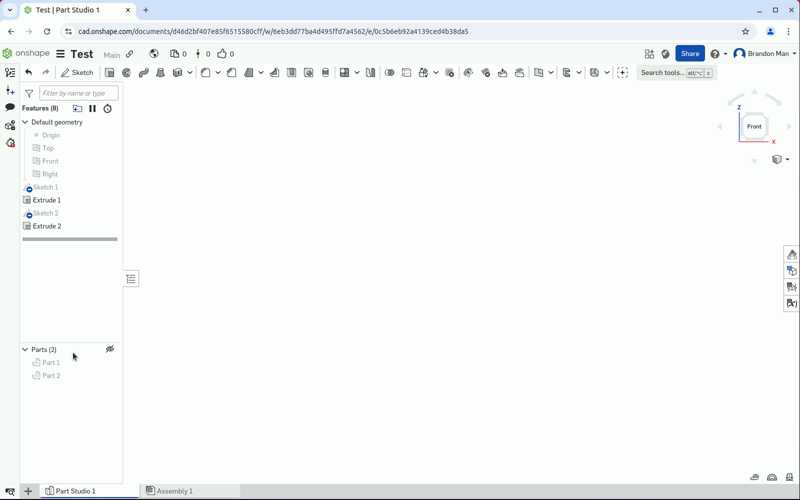
key_down(shift)
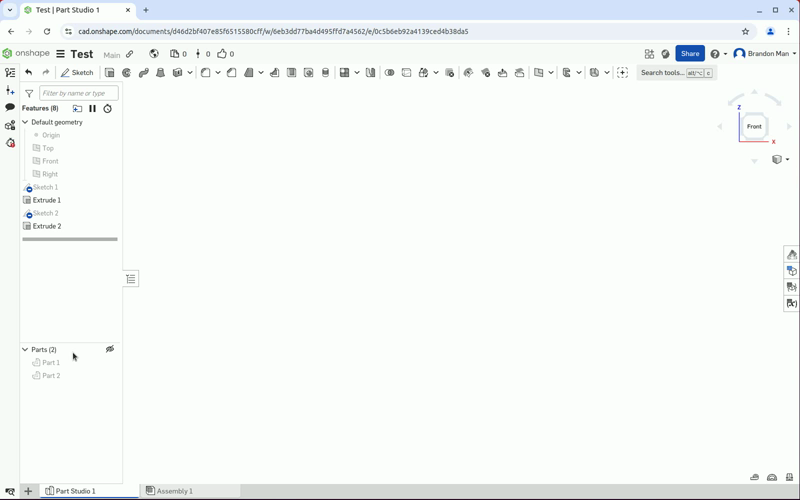
key(down)
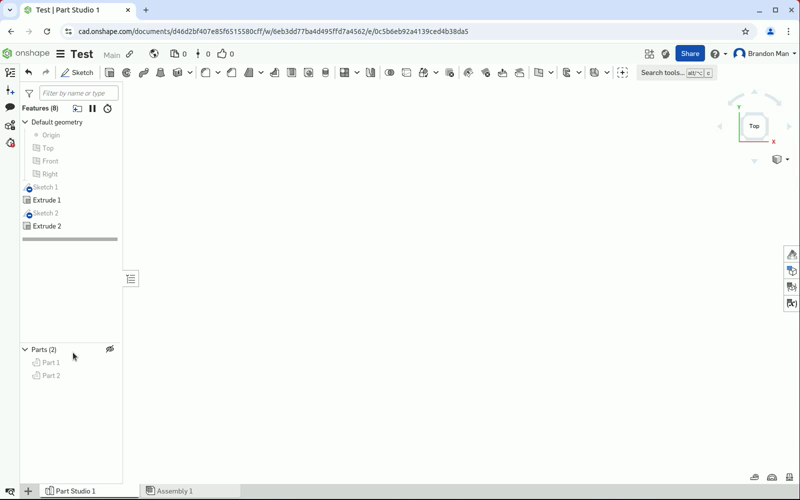
key_up(shift)
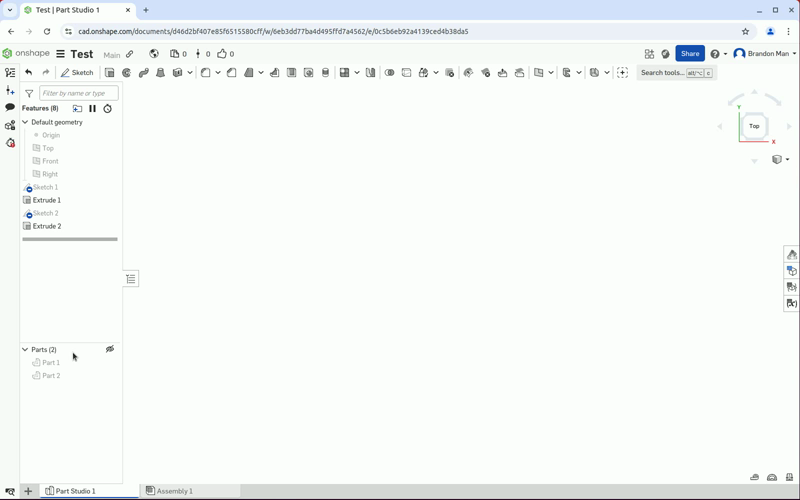
mouse_move(73, 352)
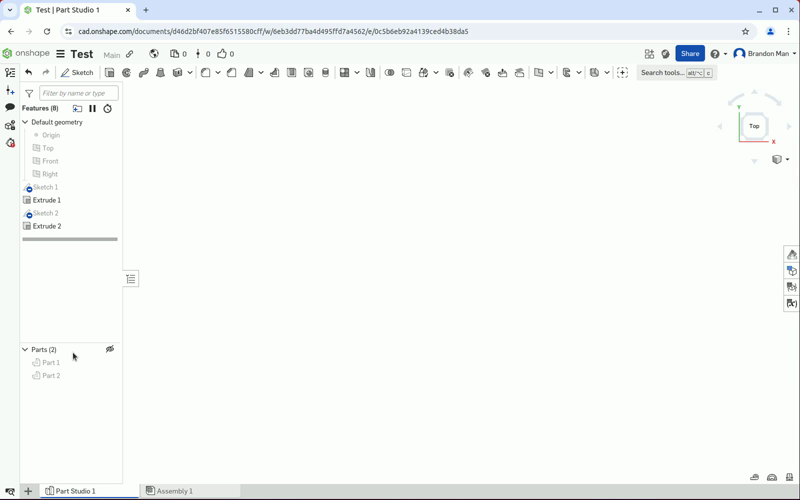
key(shift+y)
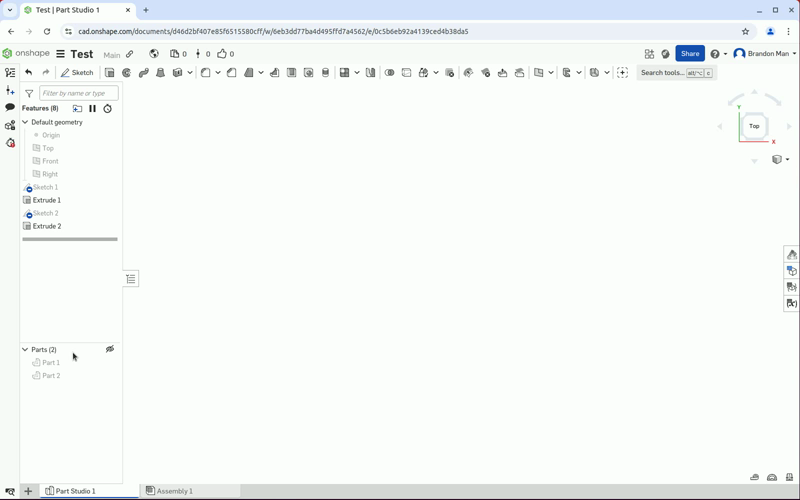
key(shift+s)
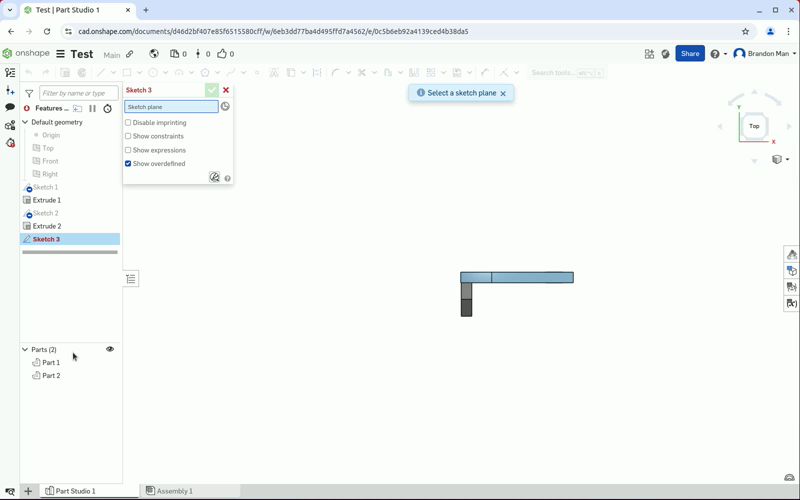
mouse_move(73, 150)
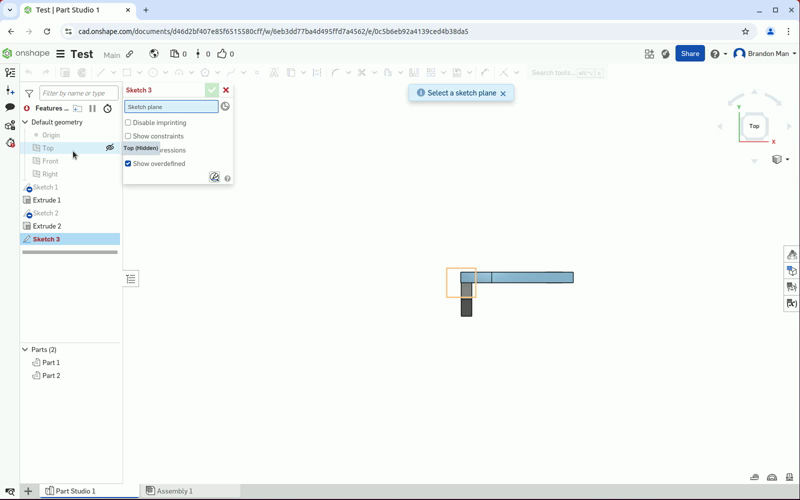
click(73, 150)
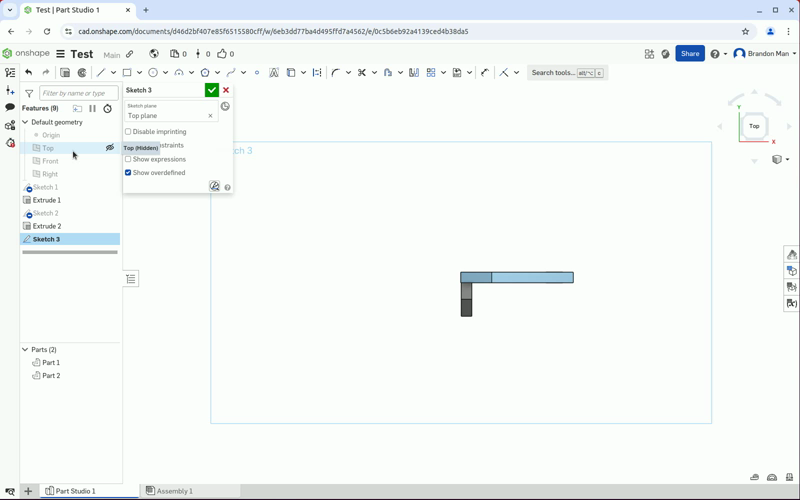
mouse_move(73, 352)
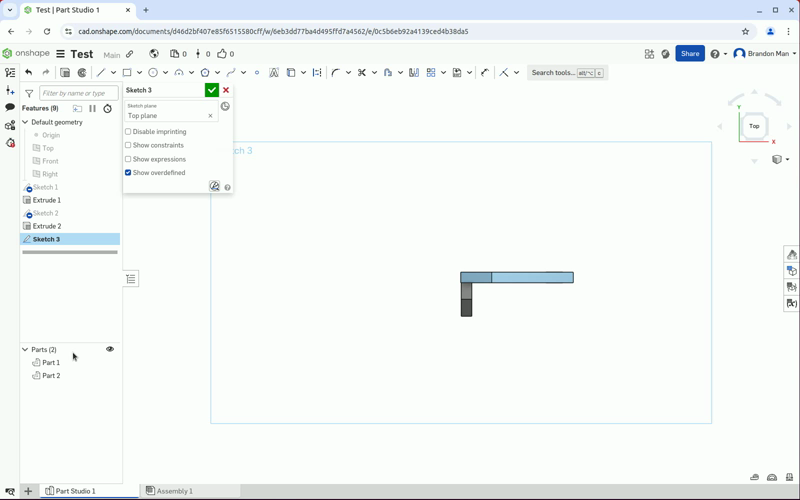
key(y)
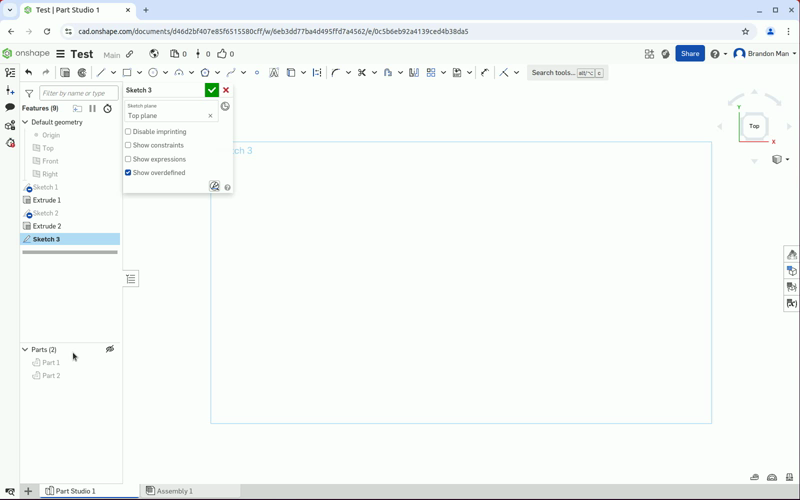
key(l)
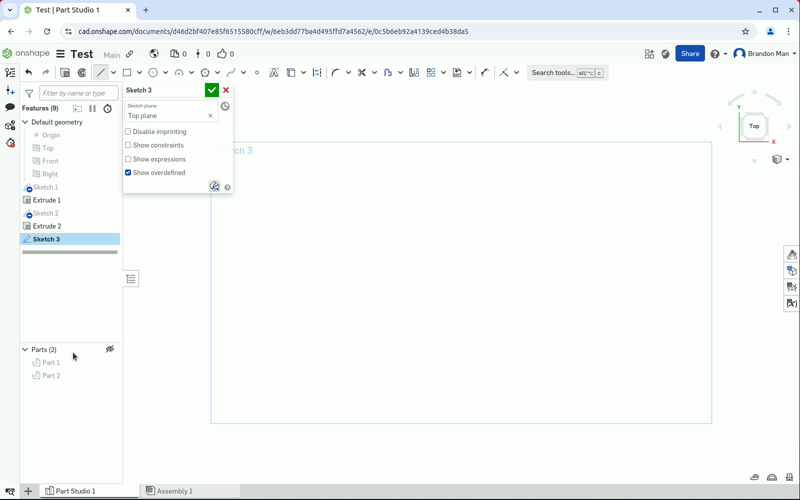
key_down(shift)
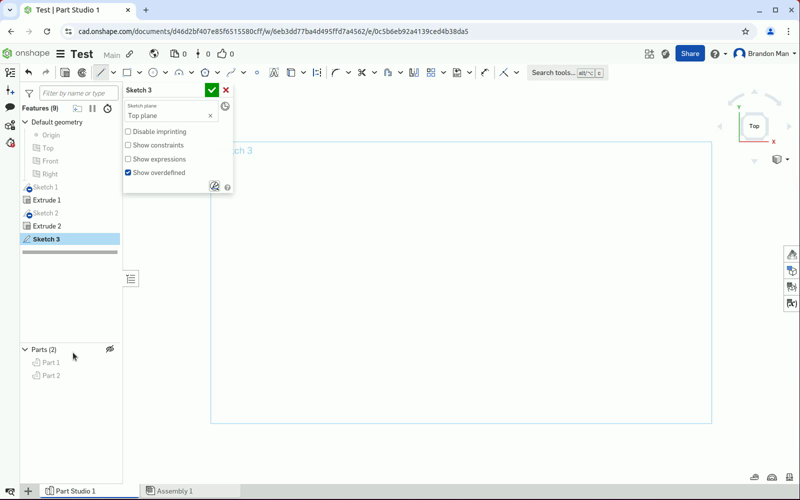
mouse_move(471, 315)
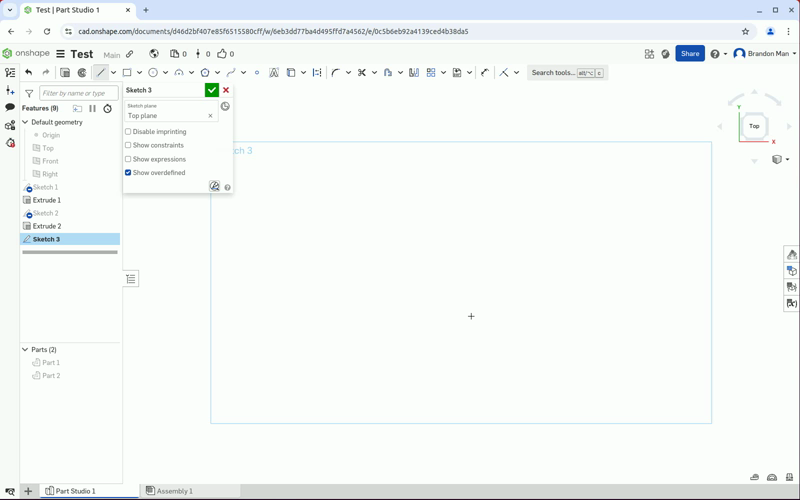
click(471, 315)
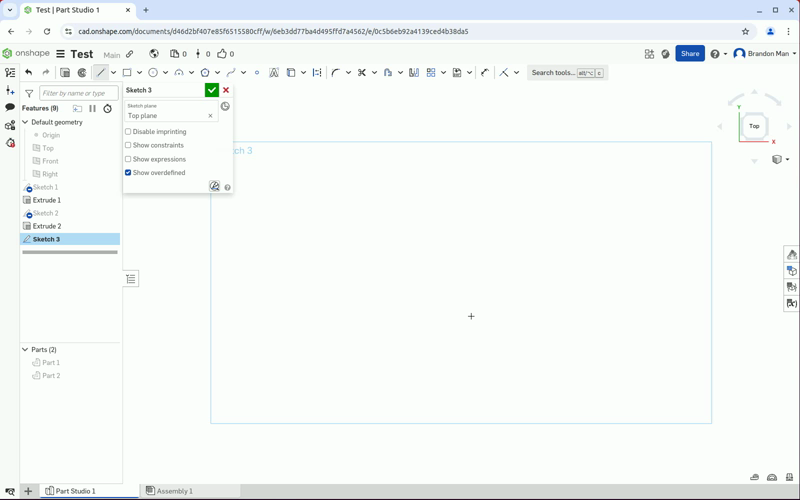
key_up(shift)
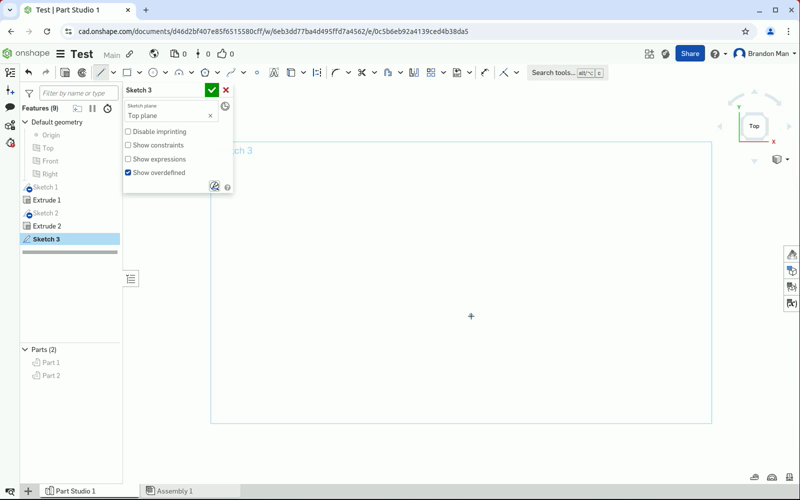
key_down(shift)
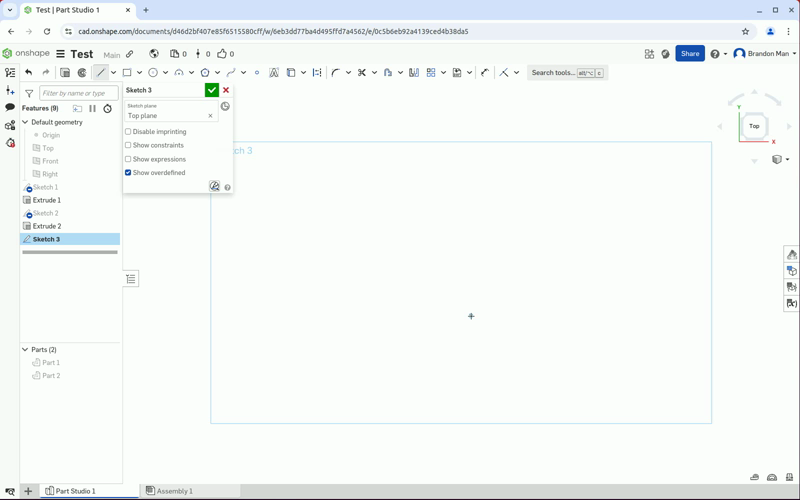
mouse_move(523, 282)
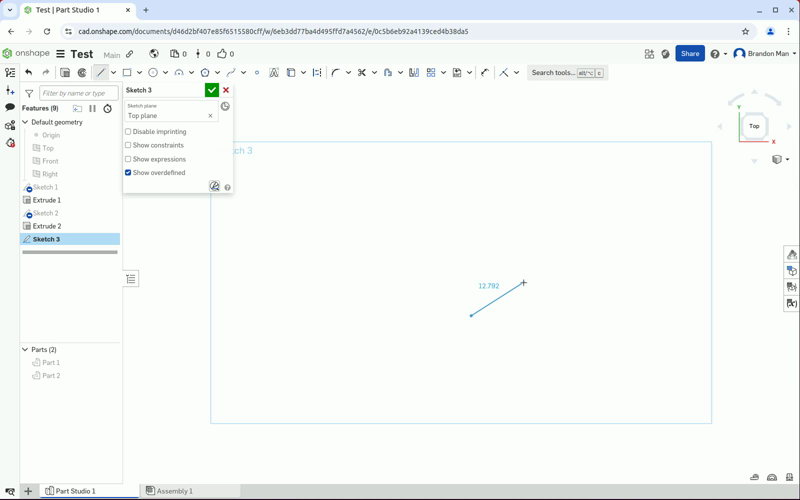
click(523, 282)
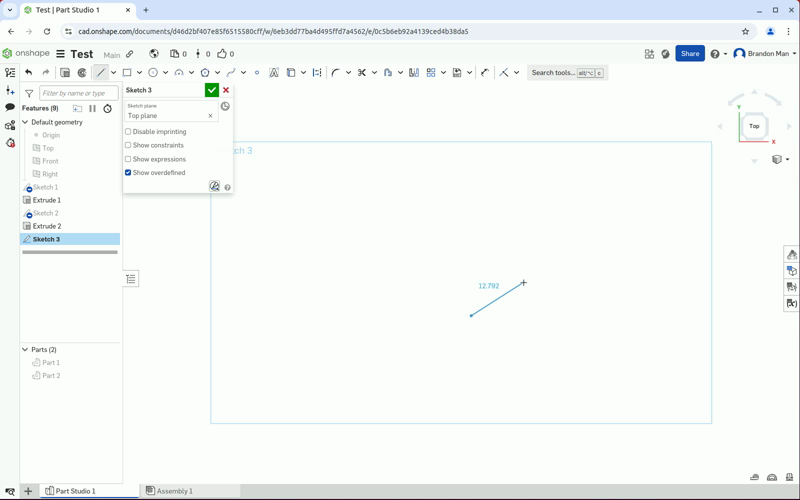
key_up(shift)
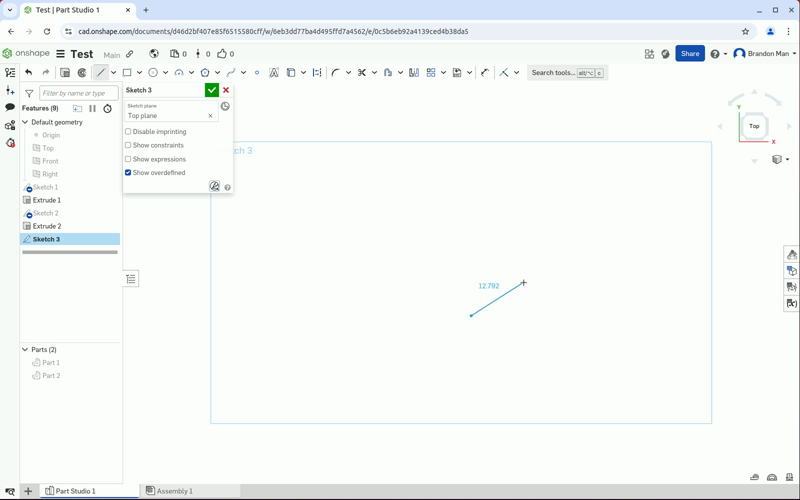
key_down(shift)
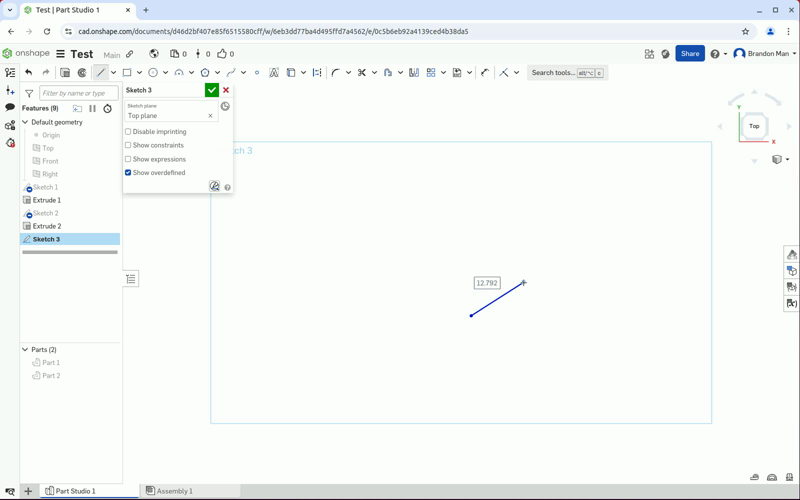
mouse_move(553, 282)
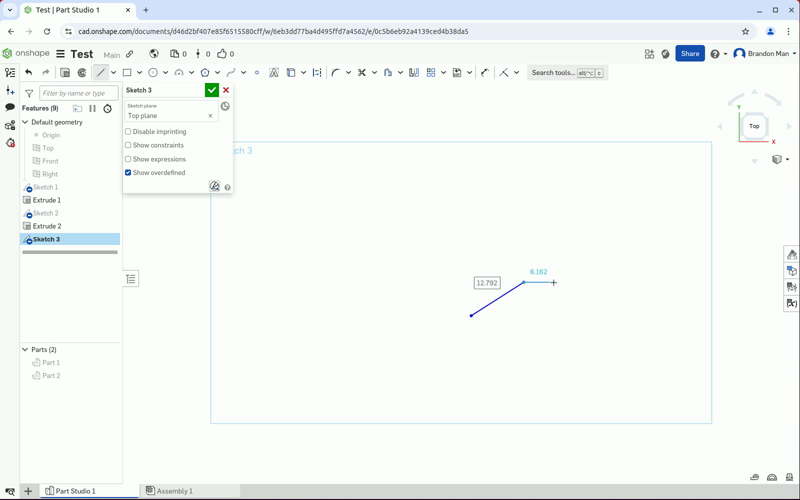
mouse_move(471, 282)
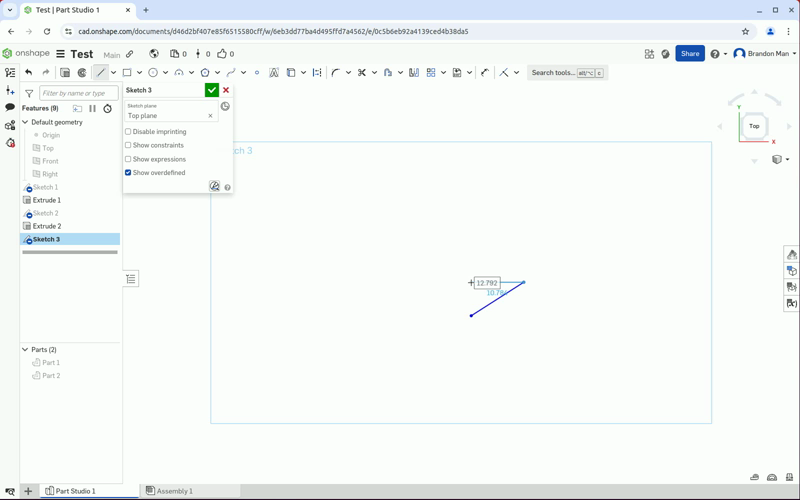
click(471, 282)
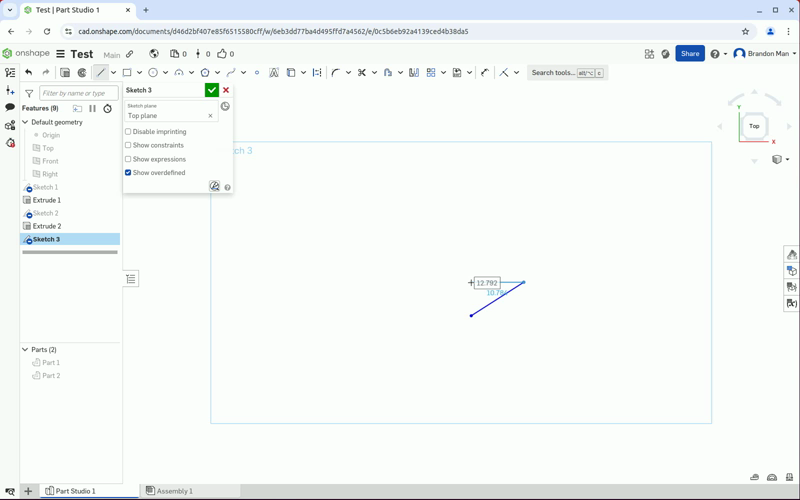
key_up(shift)
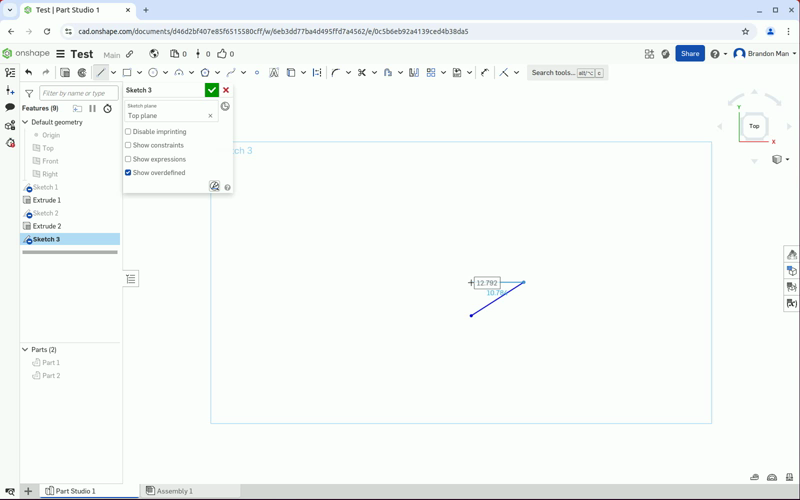
mouse_move(501, 282)
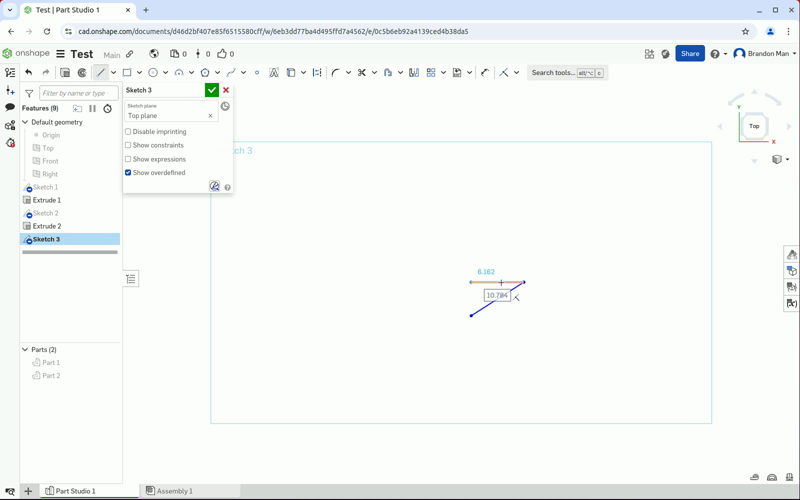
key_down(shift)
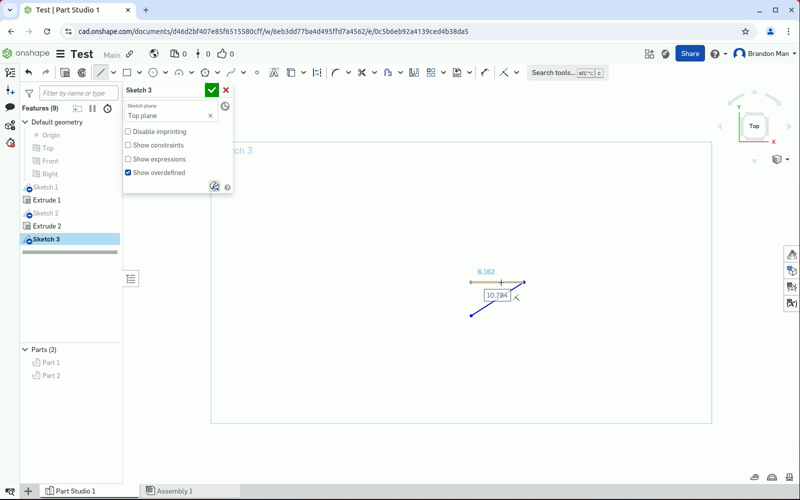
mouse_move(471, 315)
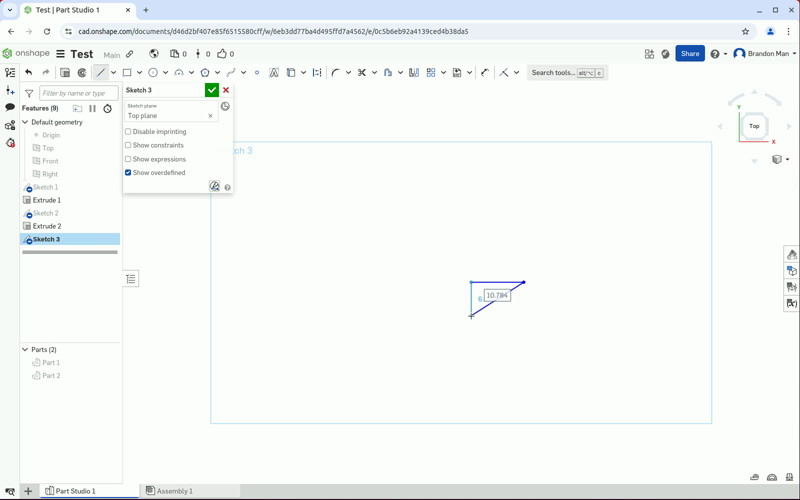
key_up(shift)
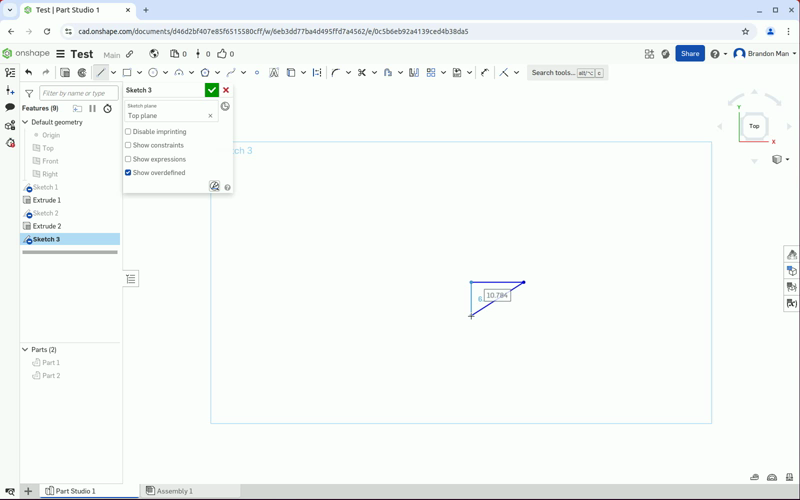
click(471, 315)
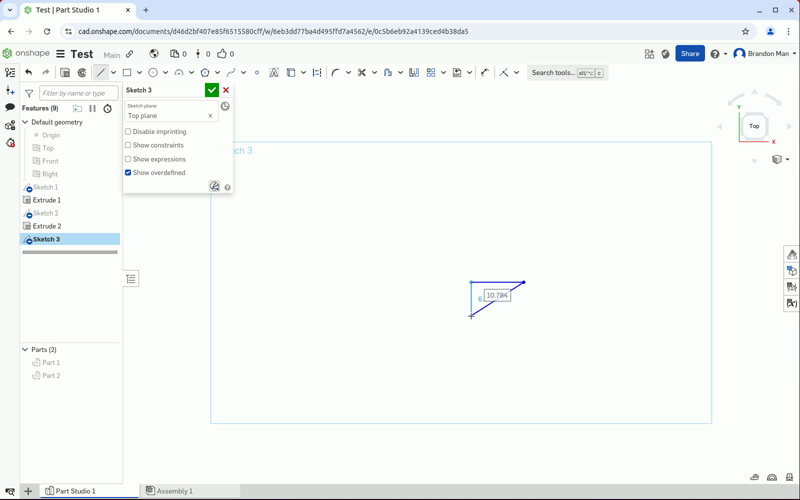
key(esc)
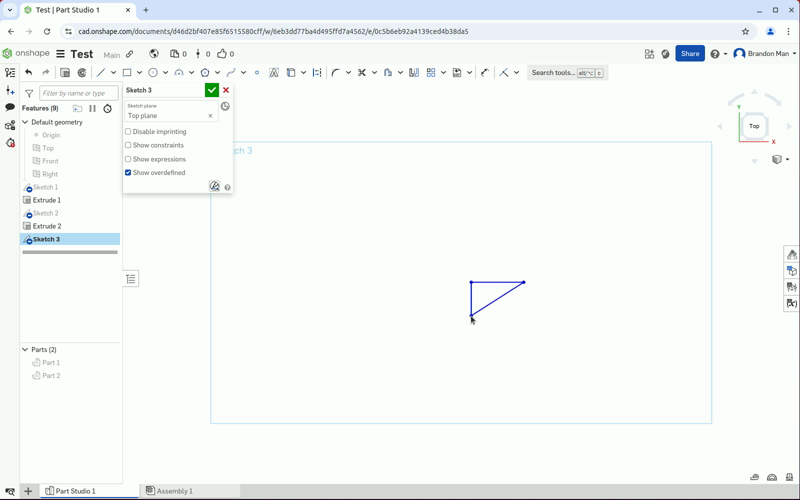
mouse_move(480, 295)
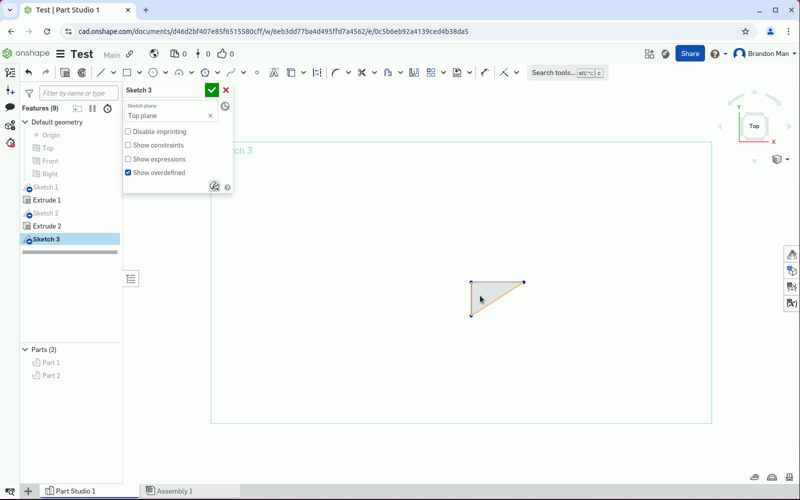
scroll(6)
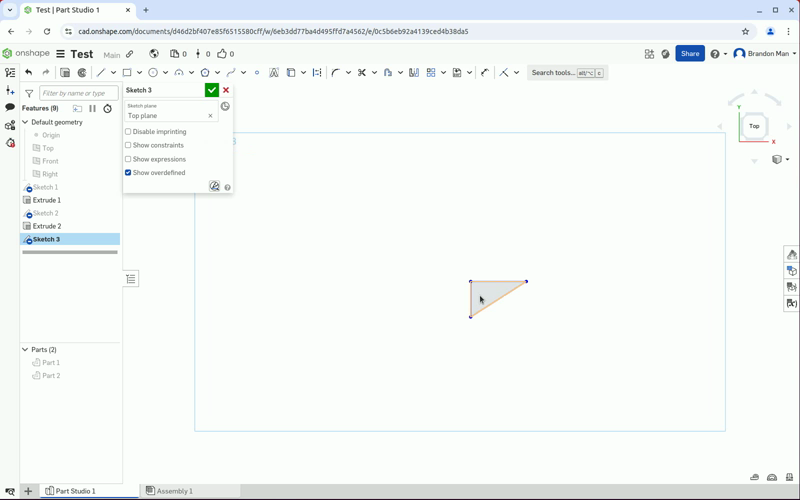
scroll(6)
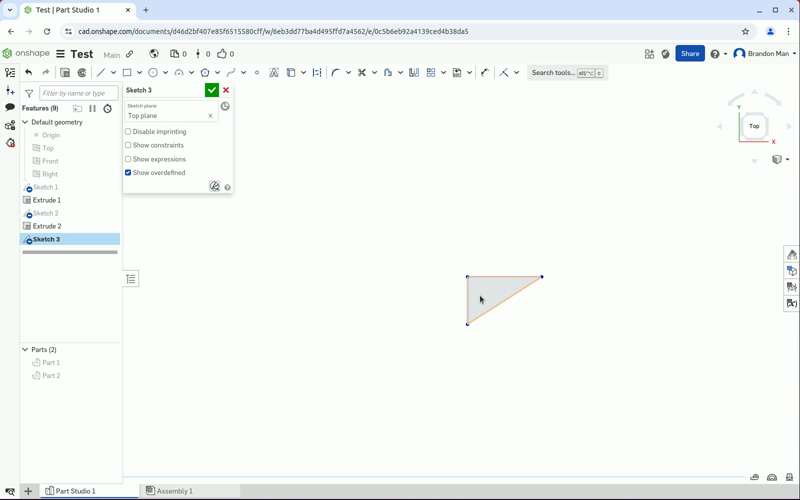
scroll(6)
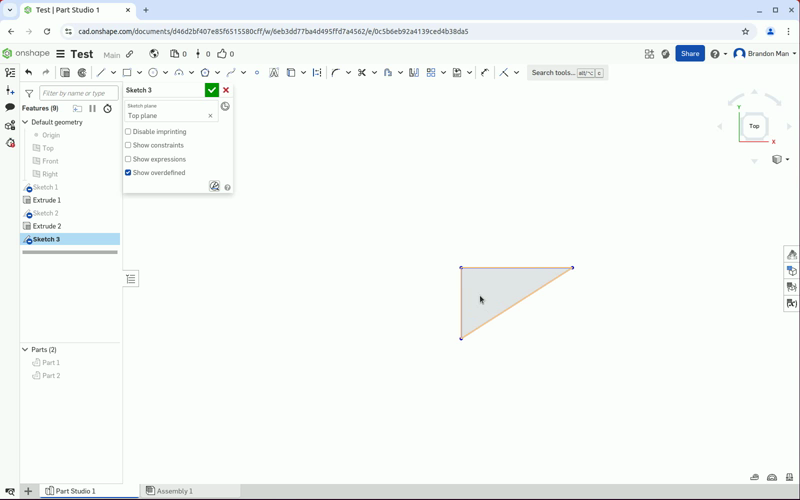
scroll(6)
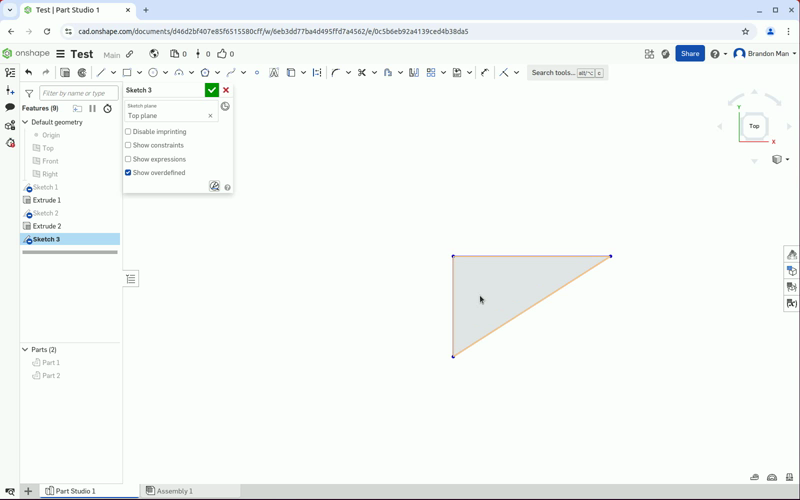
scroll(6)
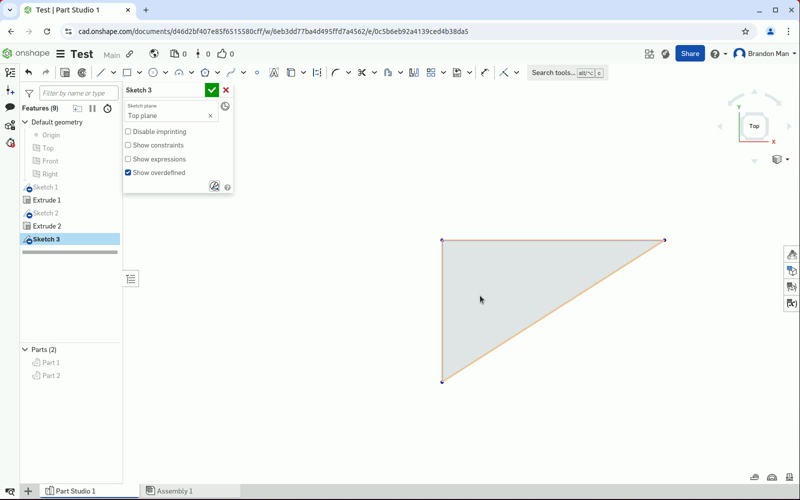
scroll(6)
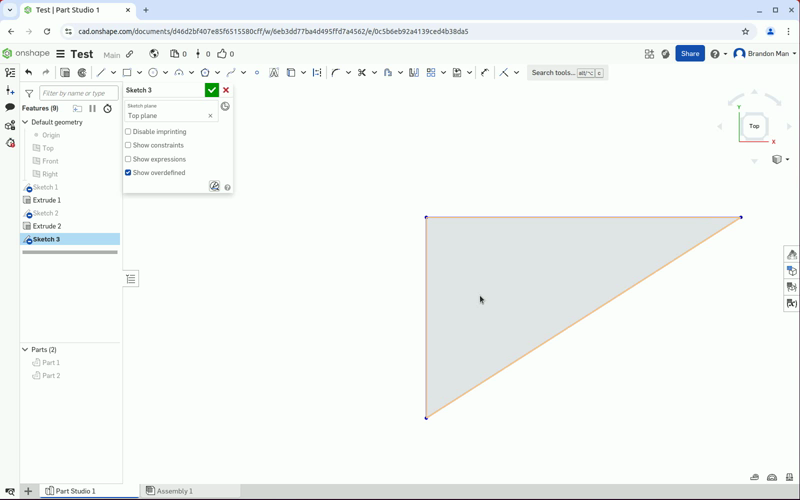
scroll(6)
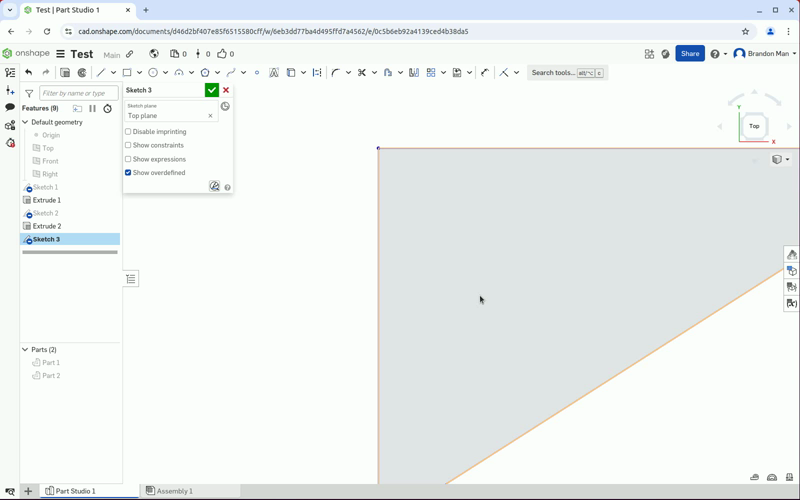
click(480, 295)
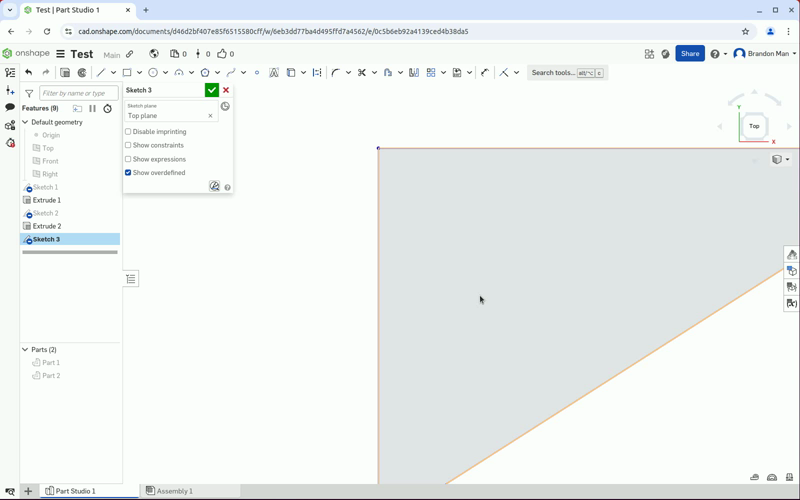
scroll(-6)
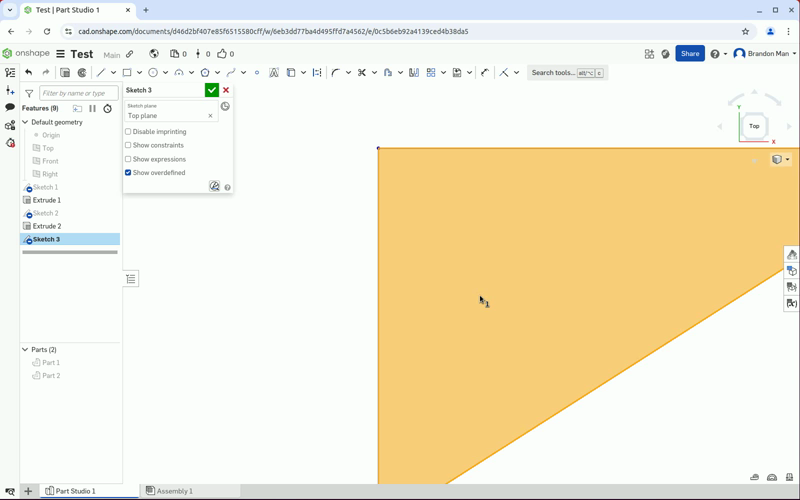
scroll(-6)
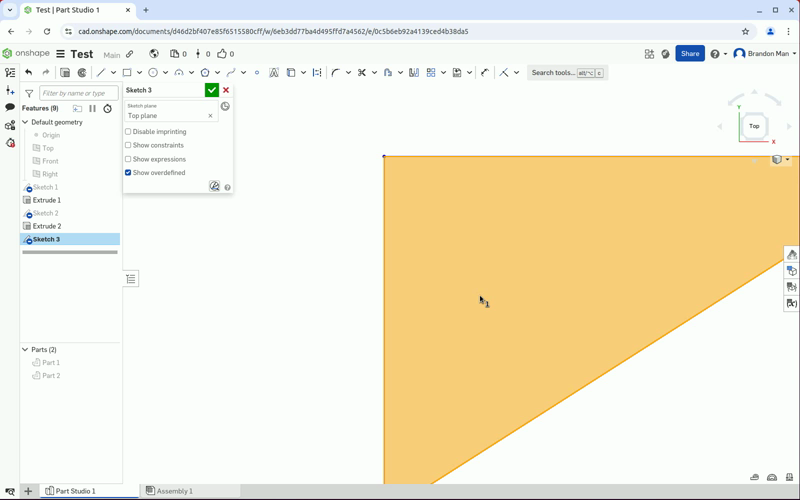
scroll(-6)
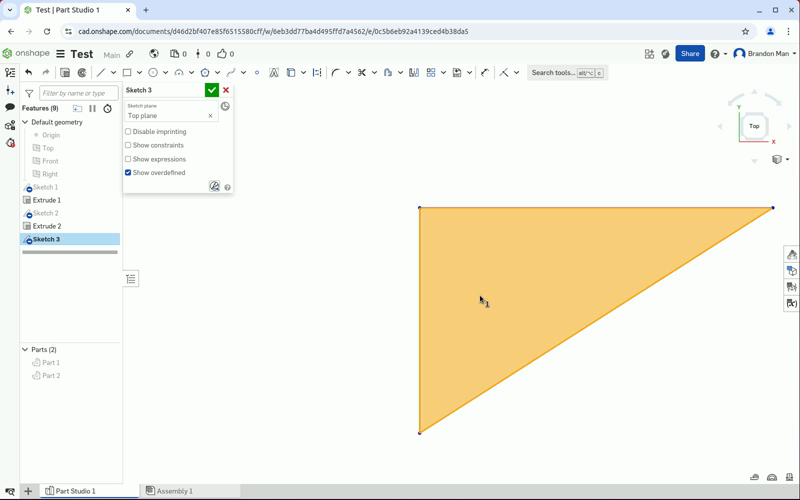
scroll(-6)
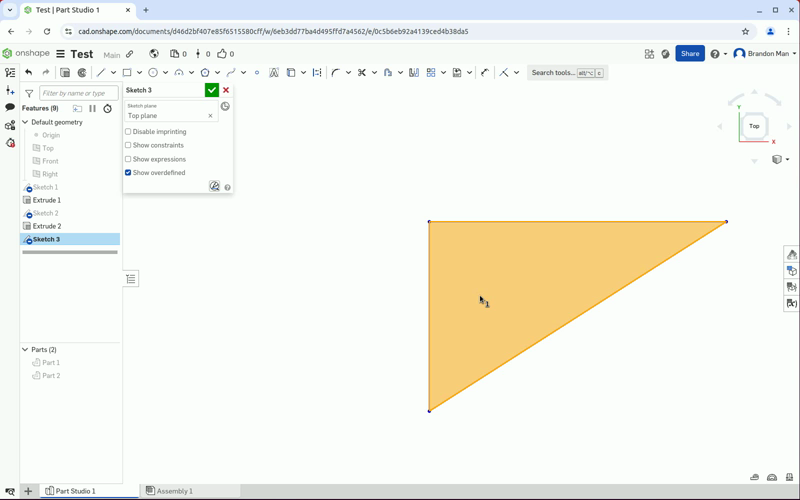
scroll(-6)
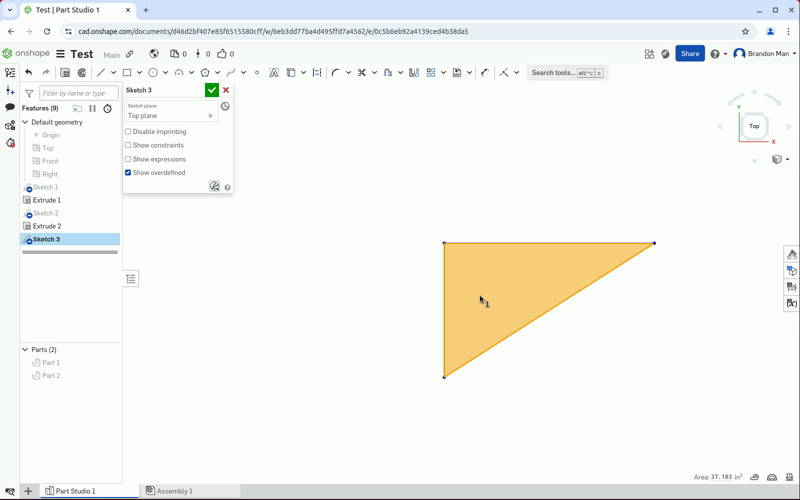
scroll(-6)
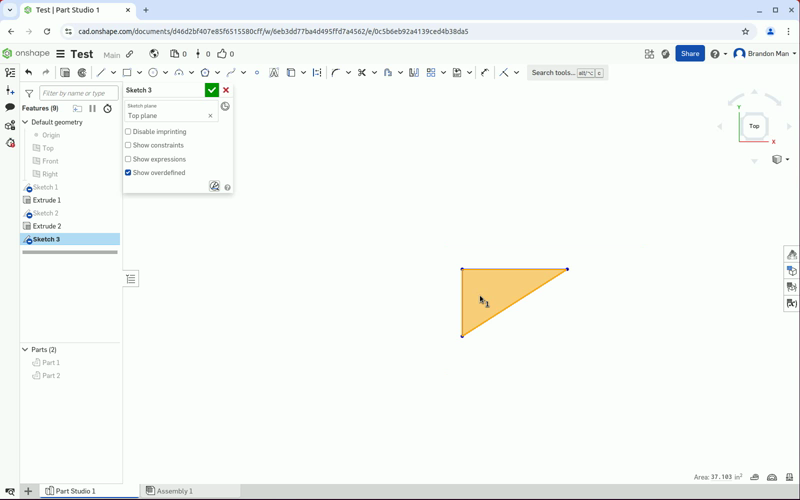
scroll(-6)
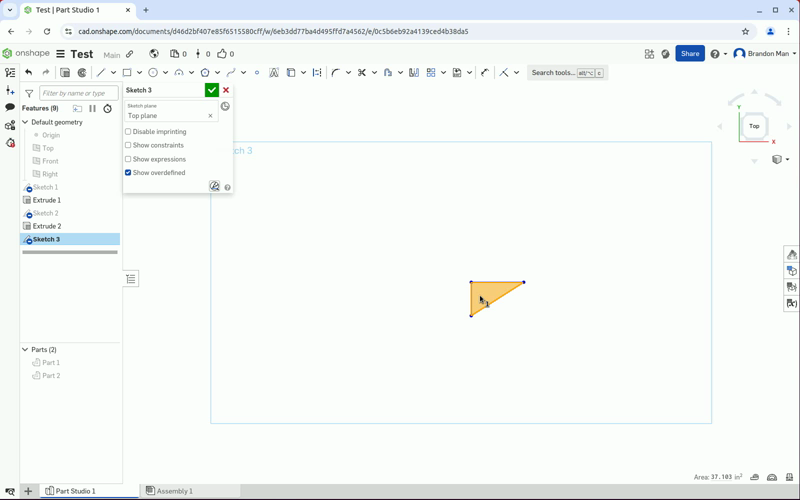
mouse_move(73, 352)
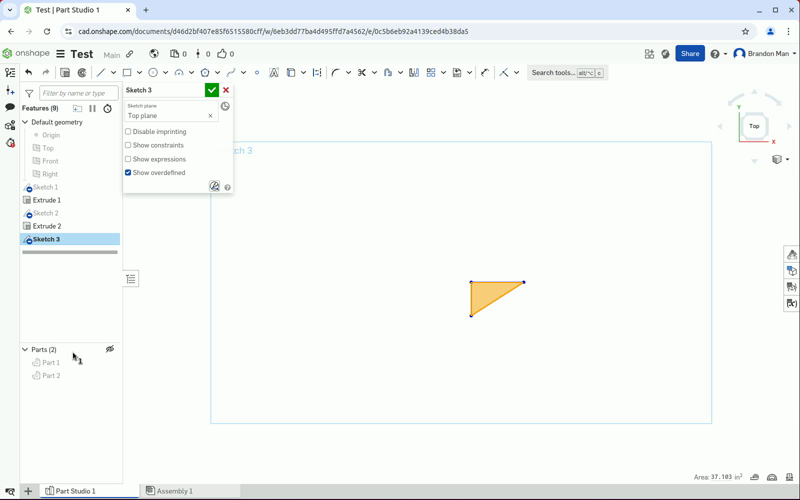
key(shift+y)
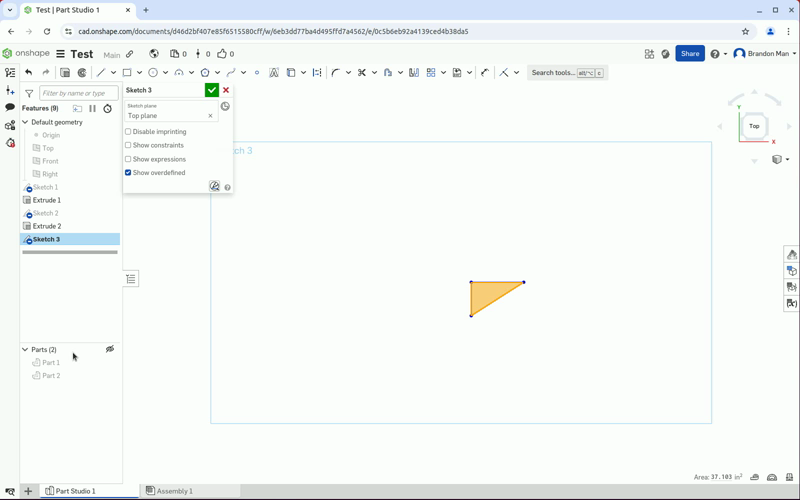
key(shift+e)
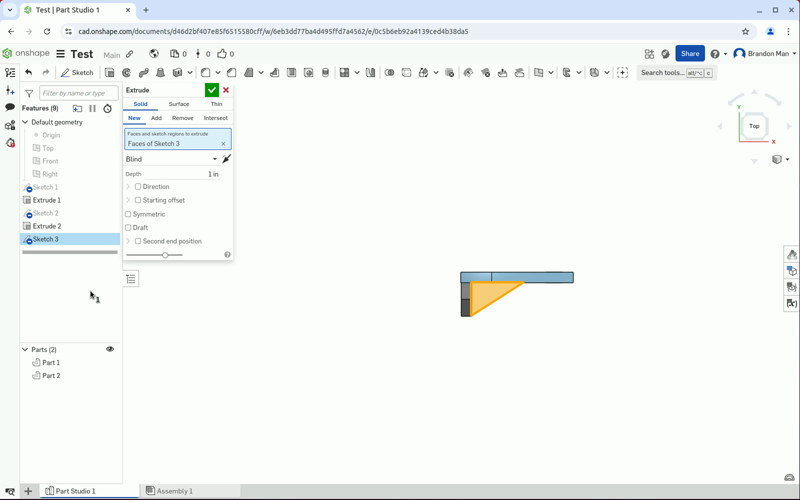
mouse_move(143, 106)
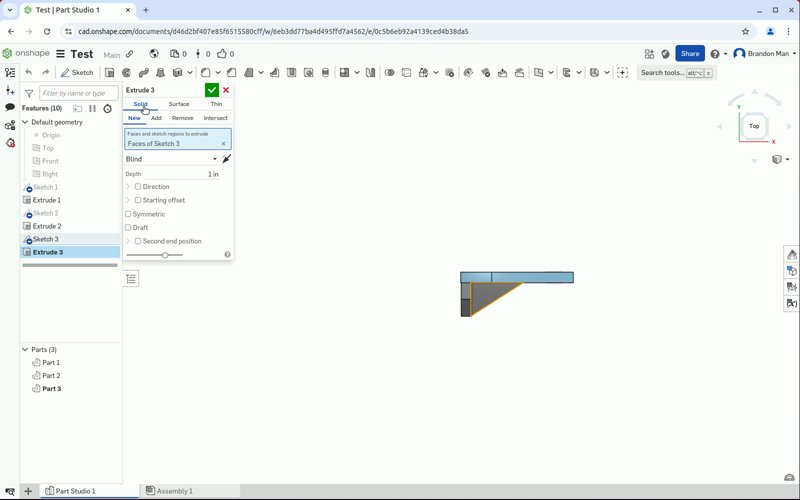
click(143, 106)
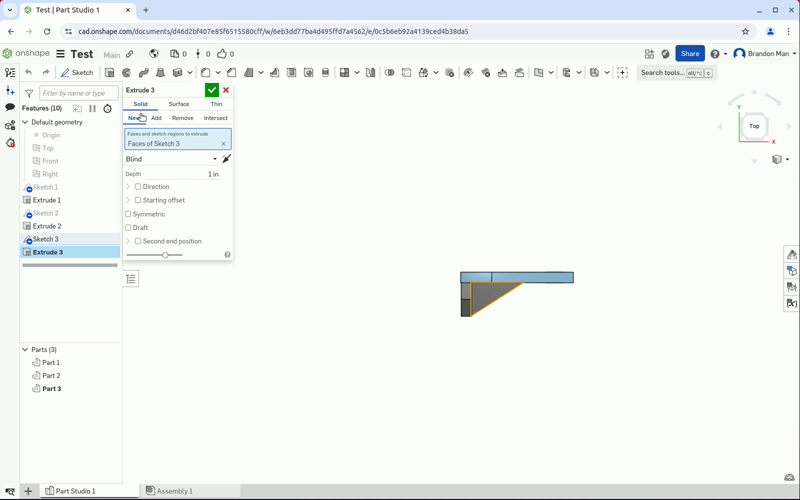
mouse_move(137, 120)
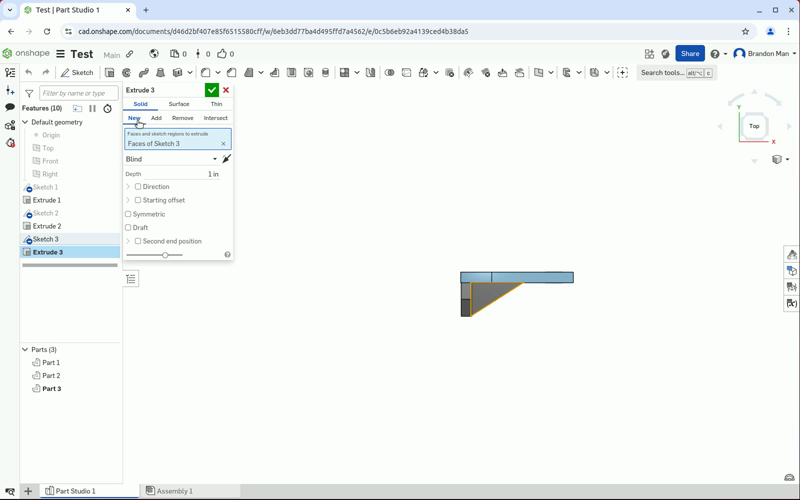
click(137, 120)
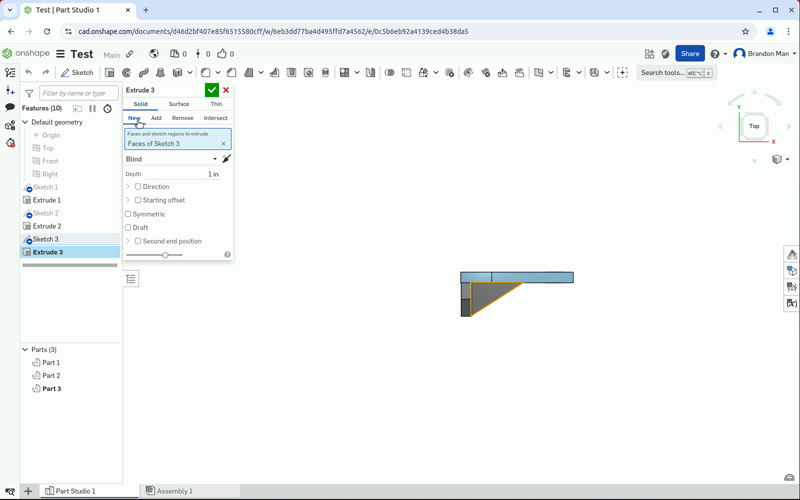
key(tab, 4)
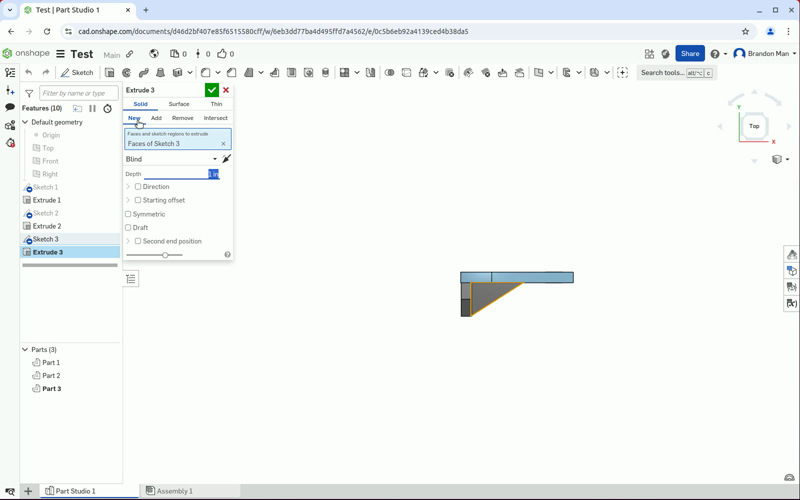
text(2.166)
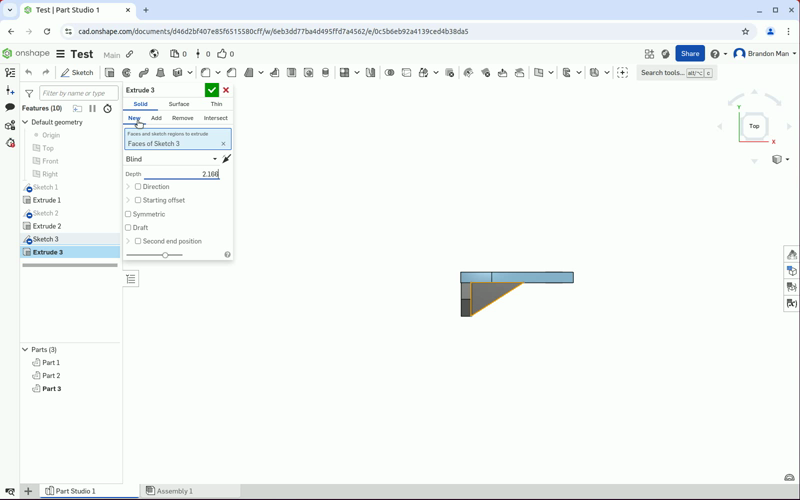
key(enter)
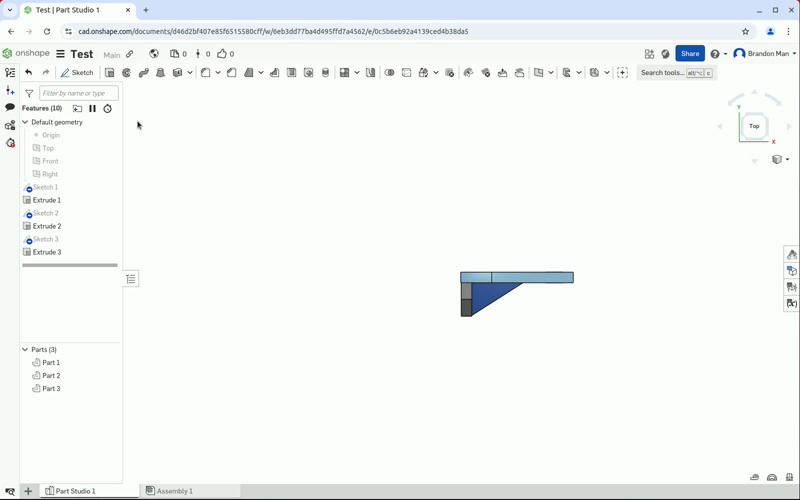
key(shift+h)
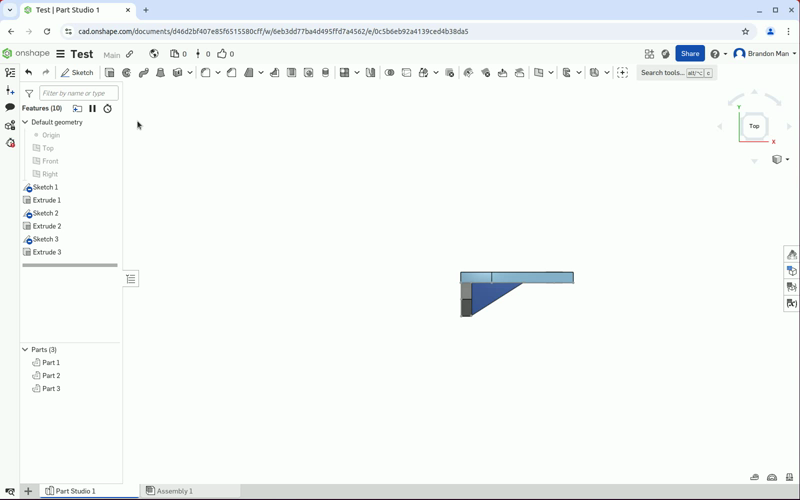
key(shift+h)
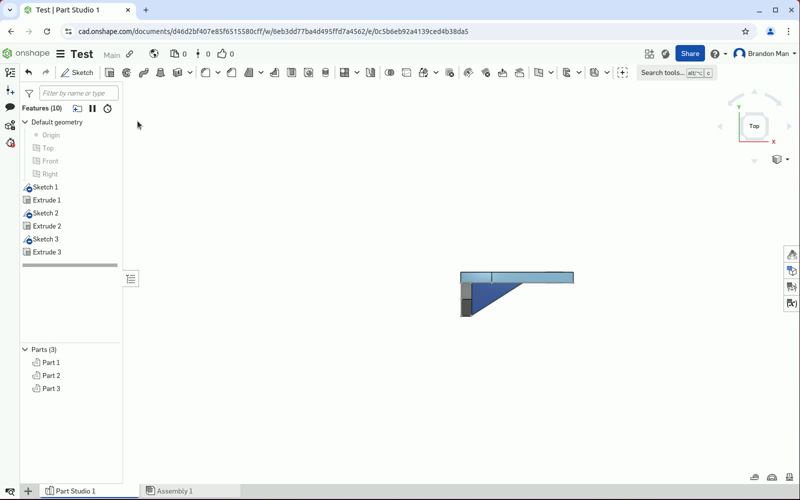
key(shift+7)
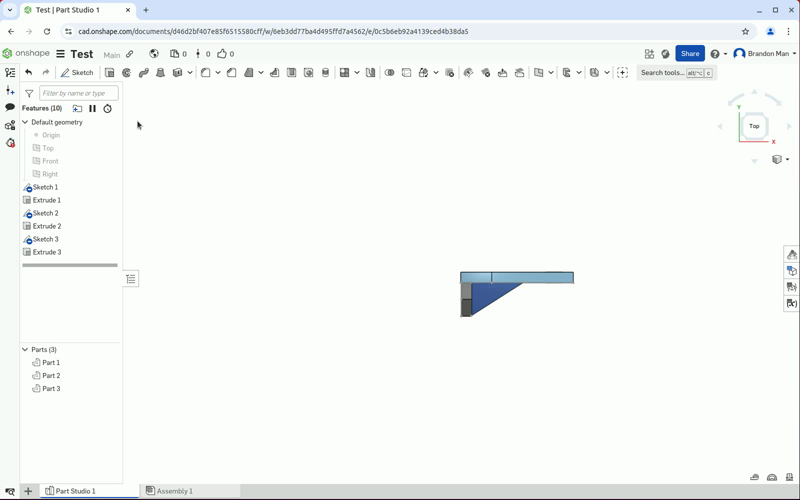
key(up, 3)
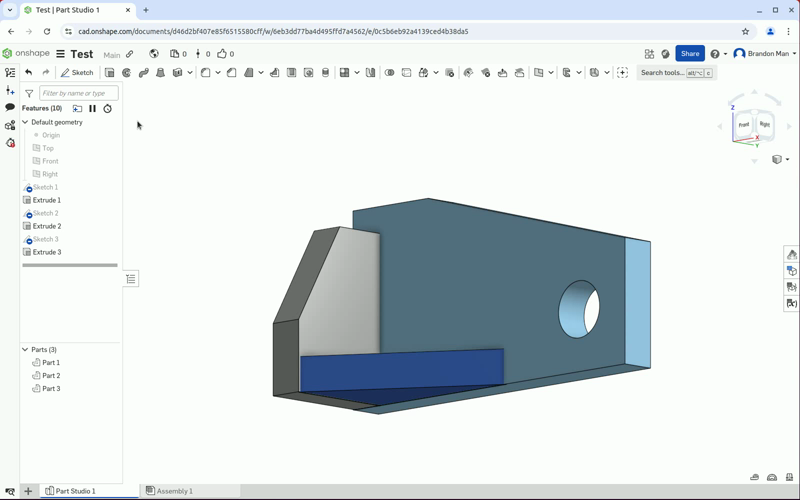
key(left, 3)
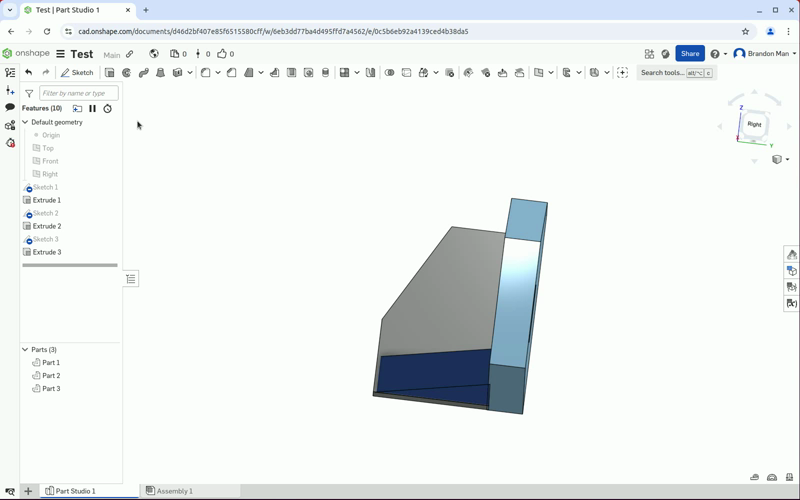
key(right, 3)
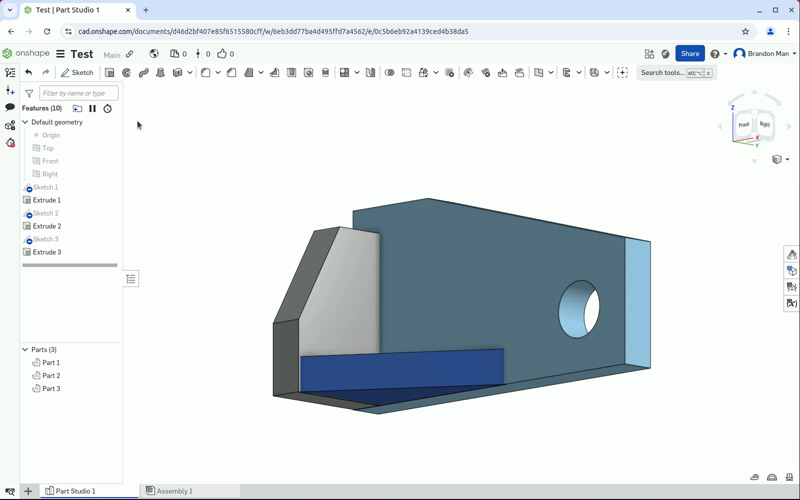
key(down, 3)
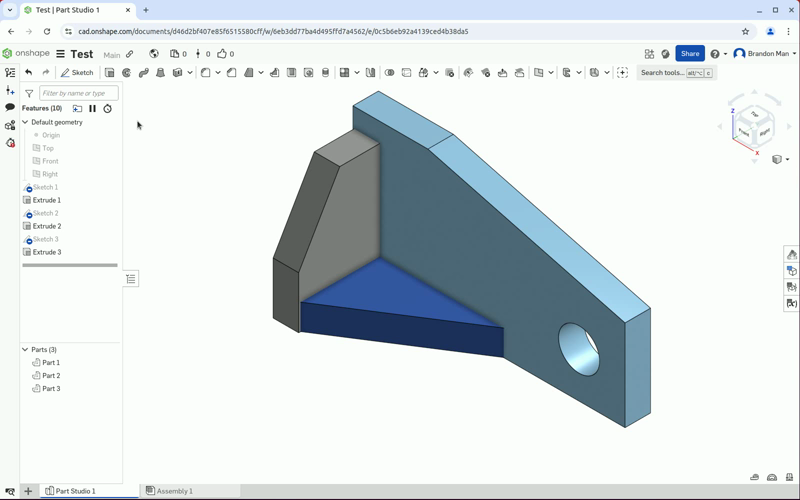
mouse_move(73, 189)
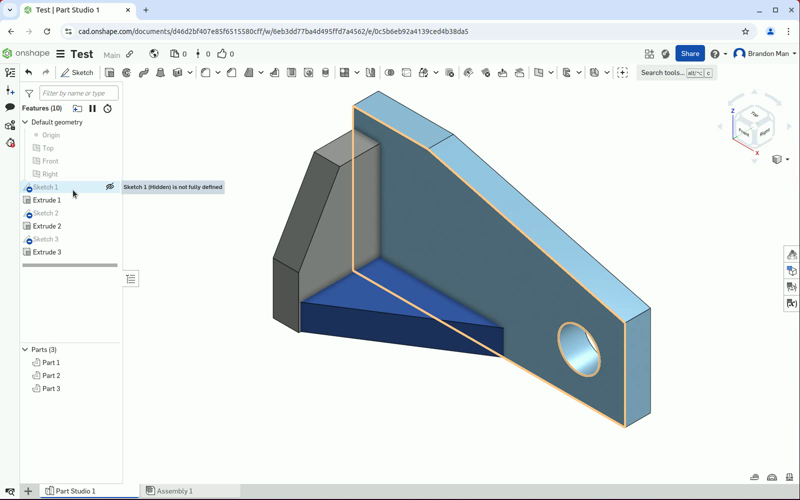
click(73, 189)